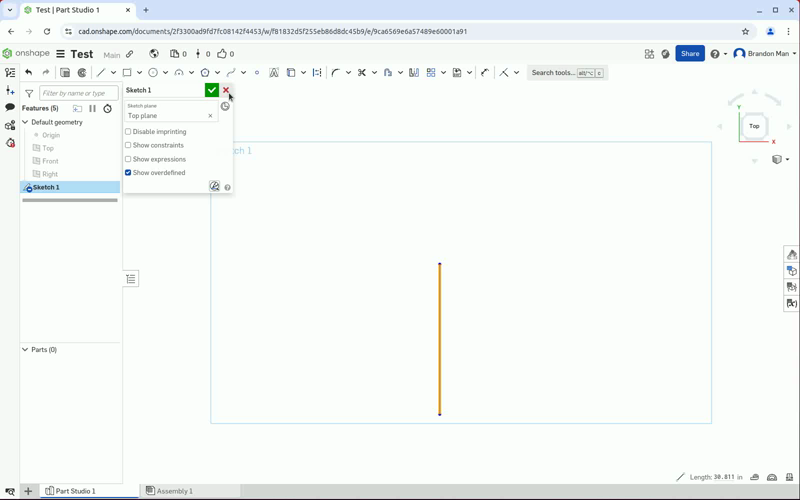
key(shift+h)
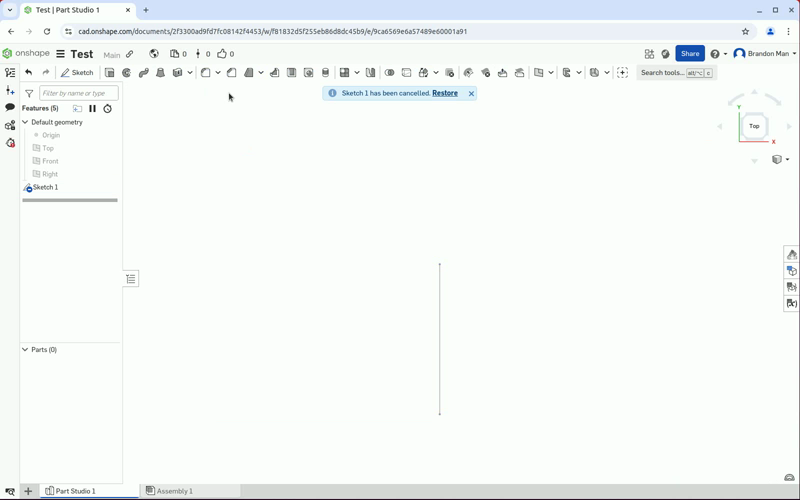
key(shift+s)
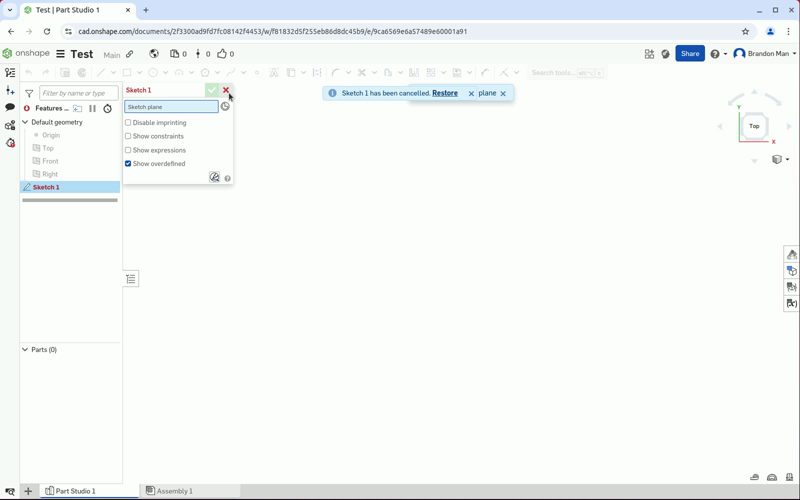
mouse_move(73, 150)
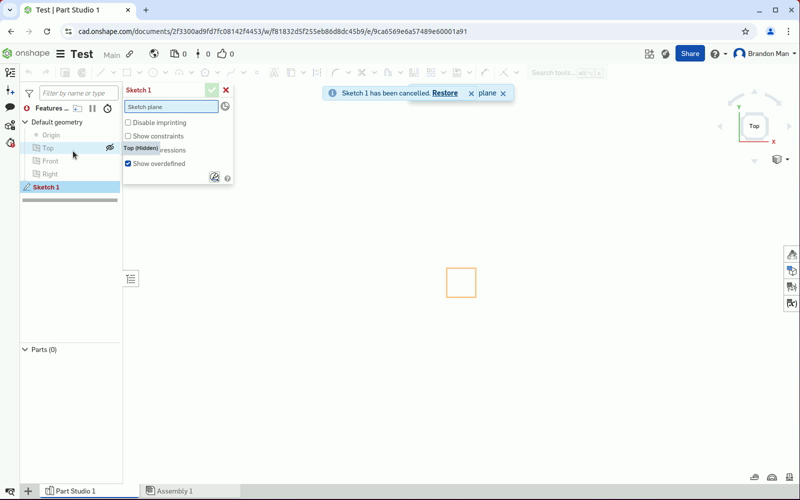
click(73, 150)
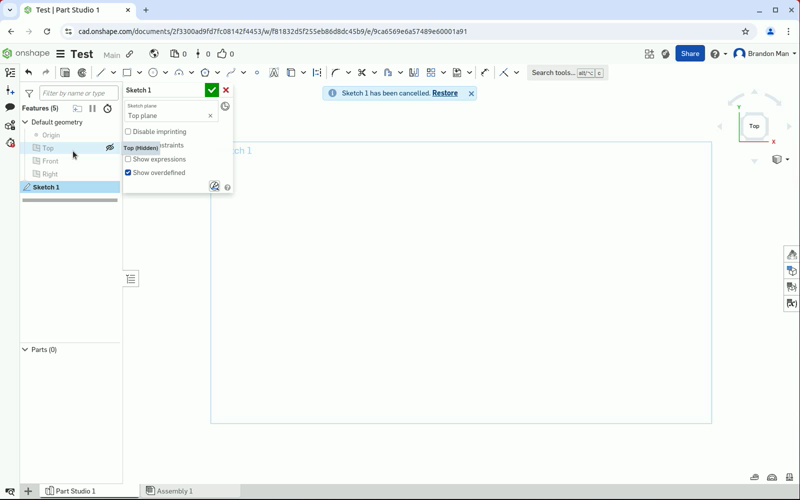
mouse_move(73, 352)
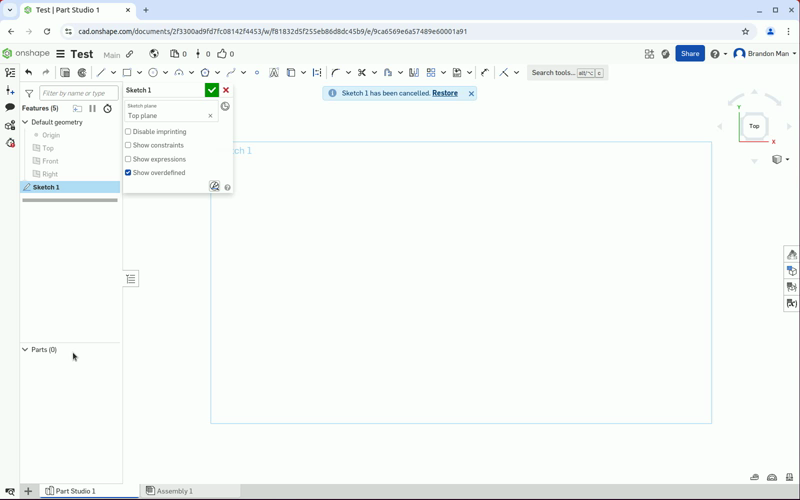
key(y)
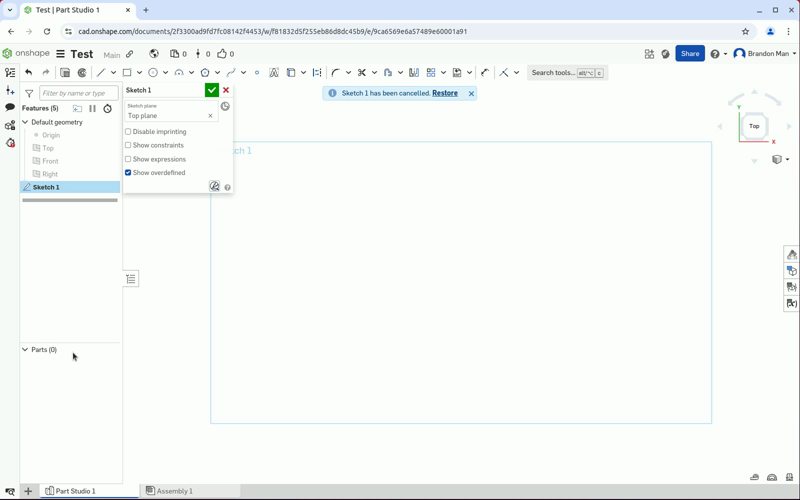
key(l)
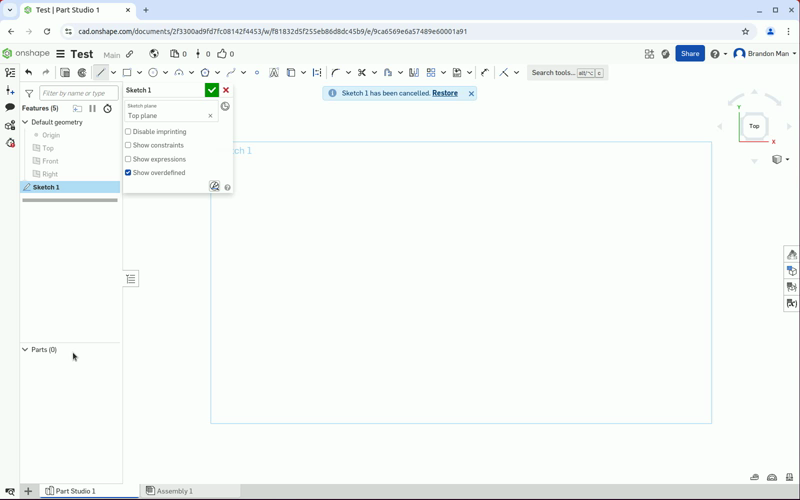
key_down(shift)
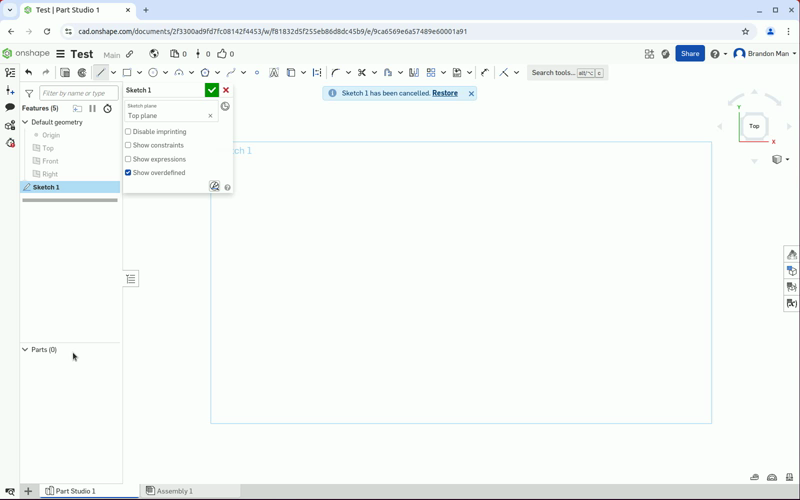
mouse_move(460, 282)
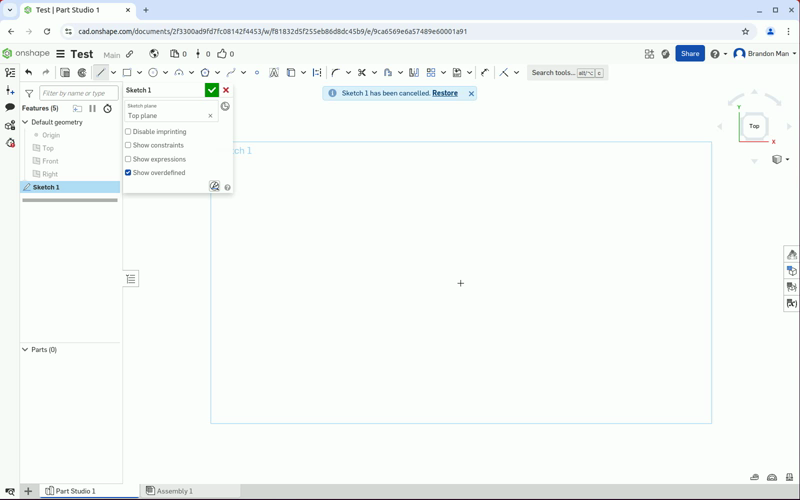
click(460, 282)
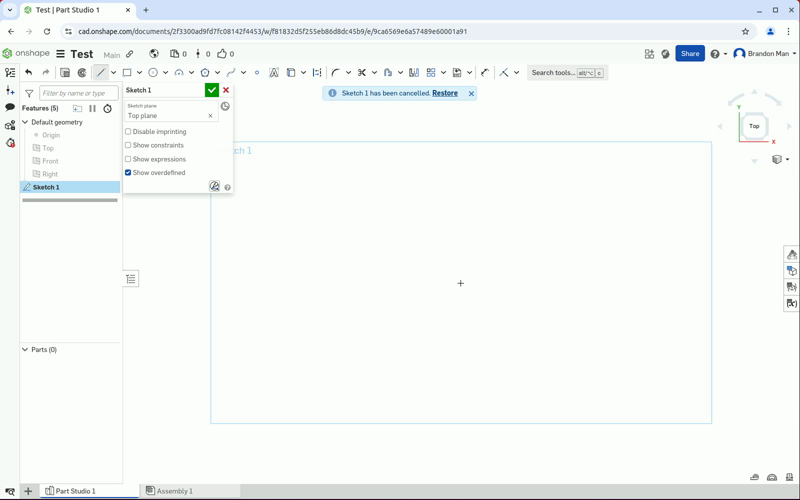
key_up(shift)
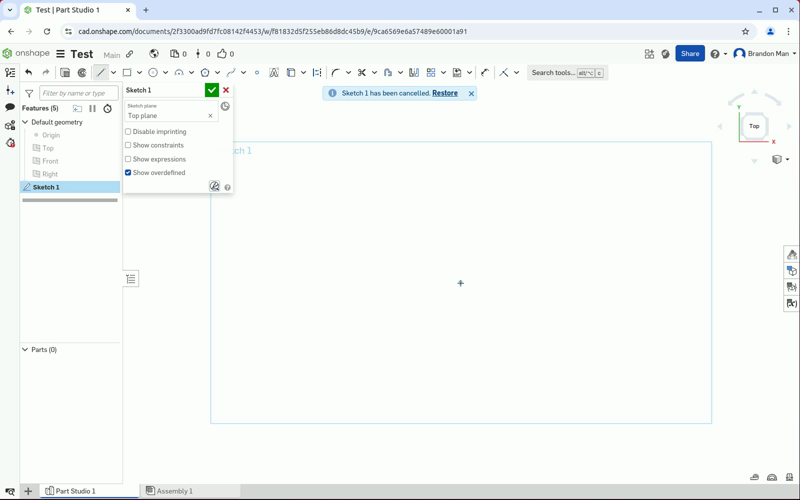
key_down(shift)
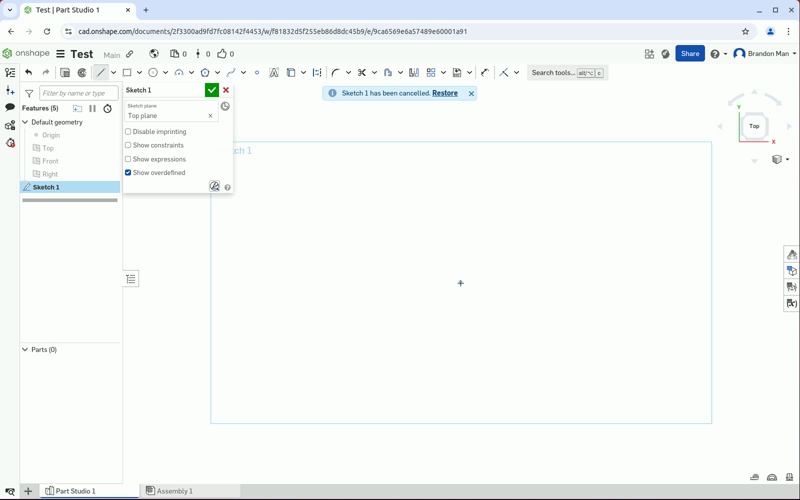
mouse_move(490, 282)
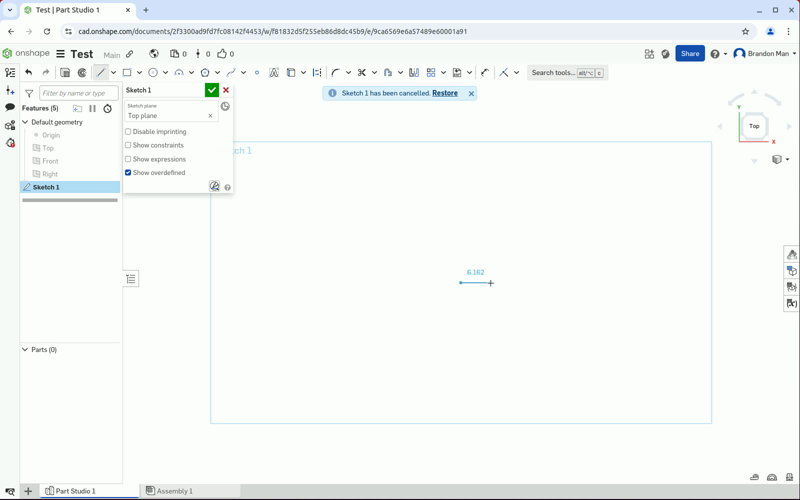
mouse_move(469, 282)
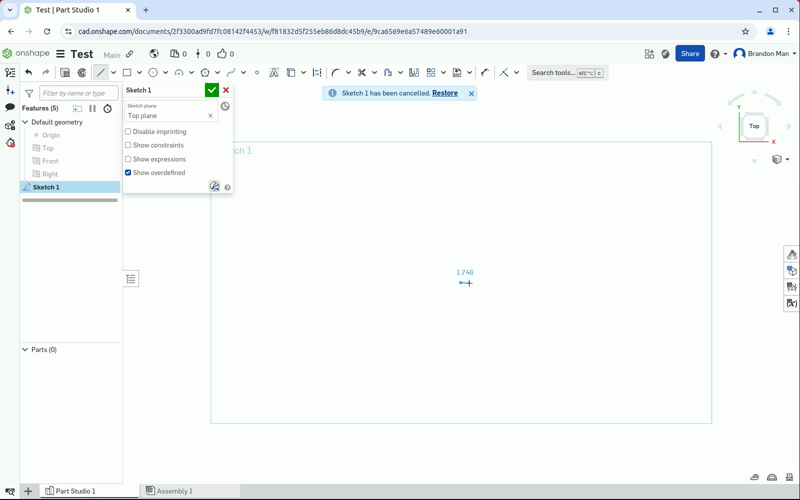
click(469, 282)
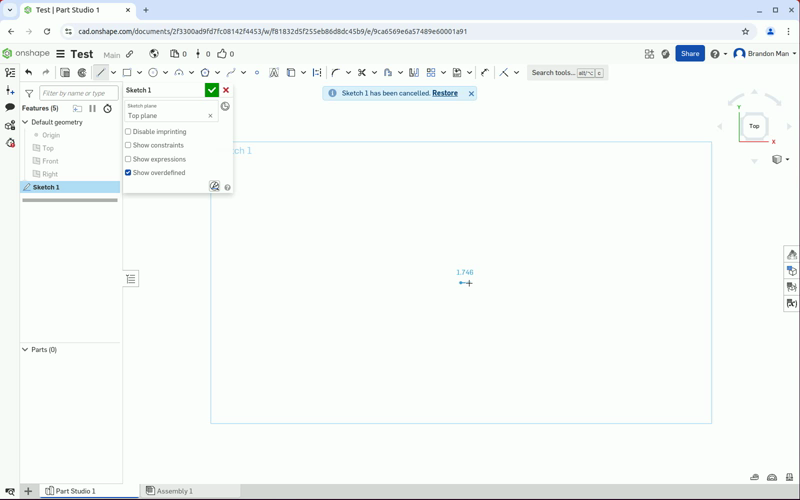
key_up(shift)
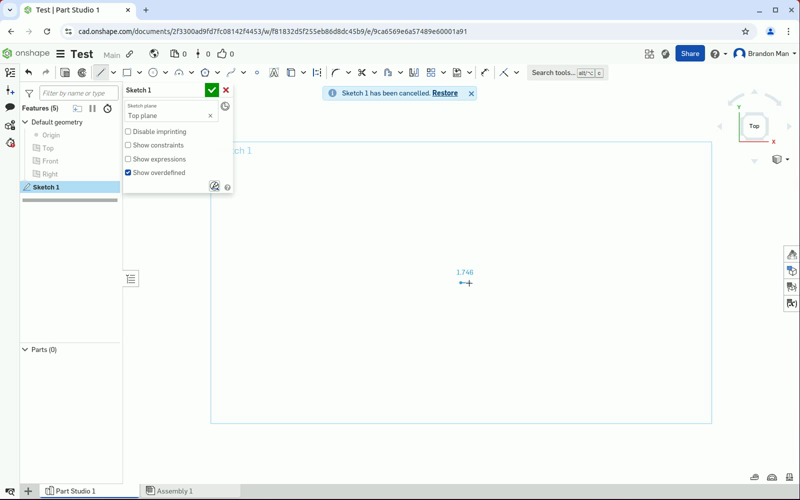
key_down(shift)
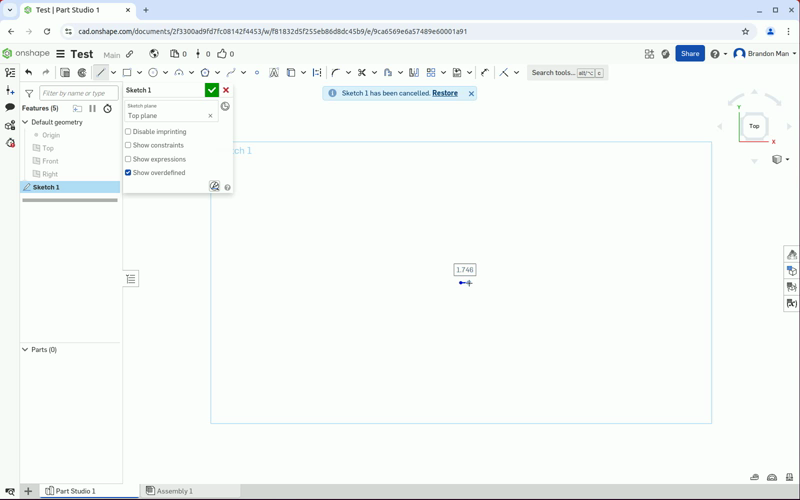
mouse_move(469, 178)
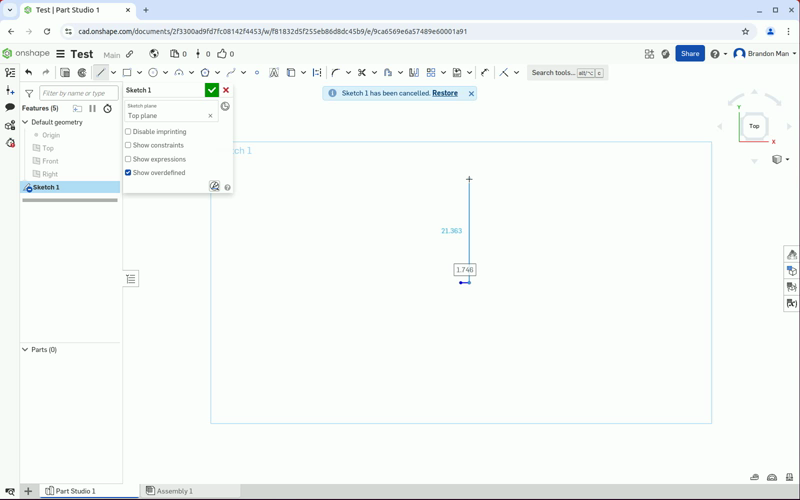
click(469, 178)
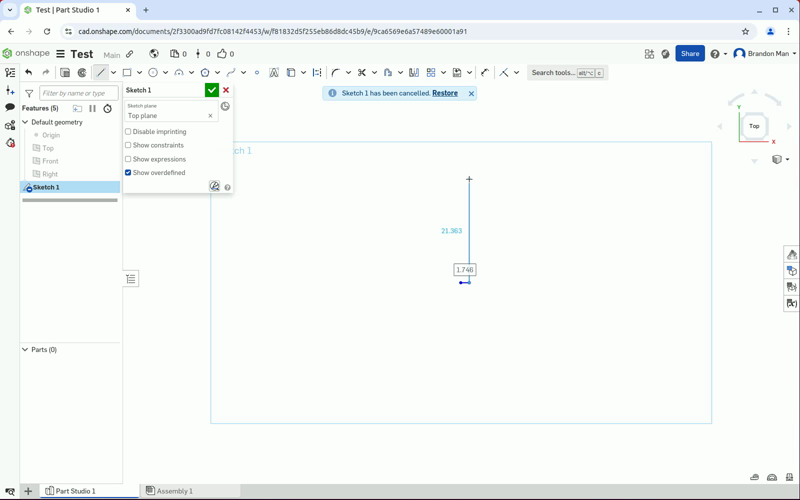
key_up(shift)
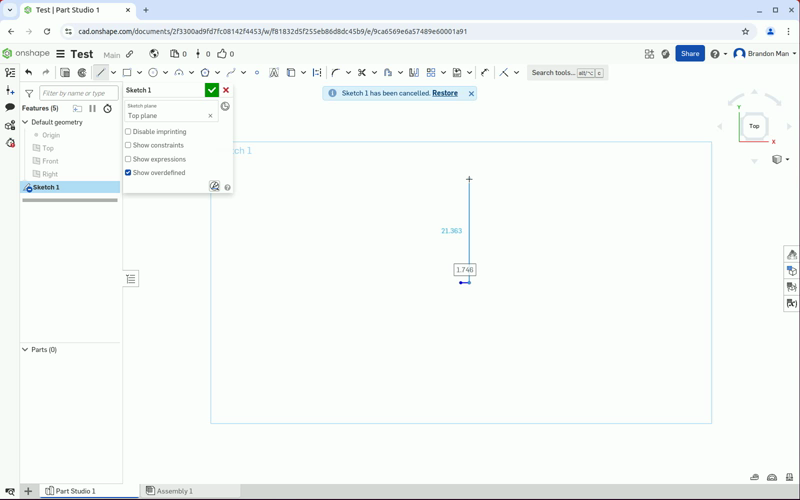
key_down(shift)
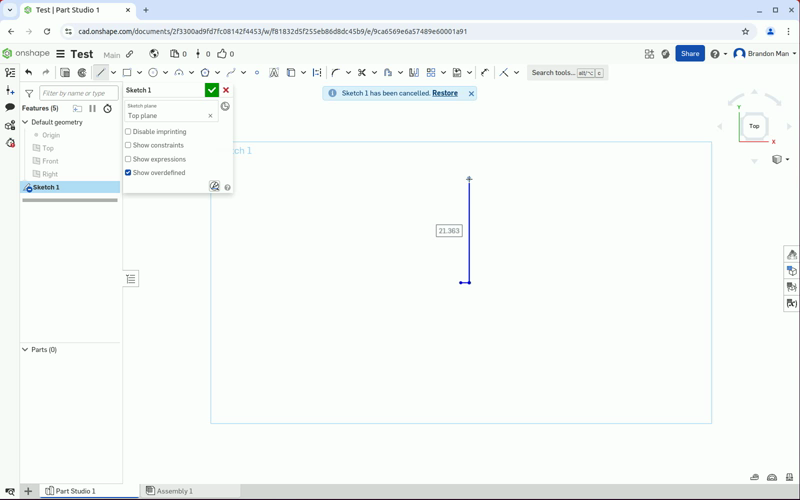
mouse_move(499, 178)
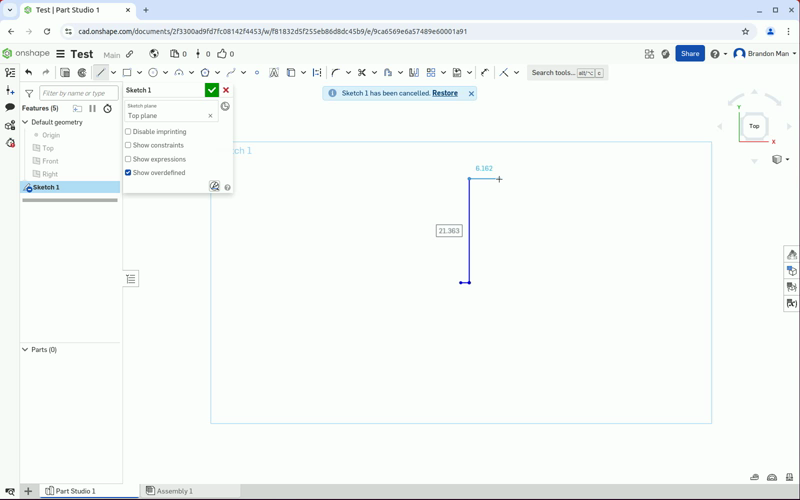
mouse_move(469, 170)
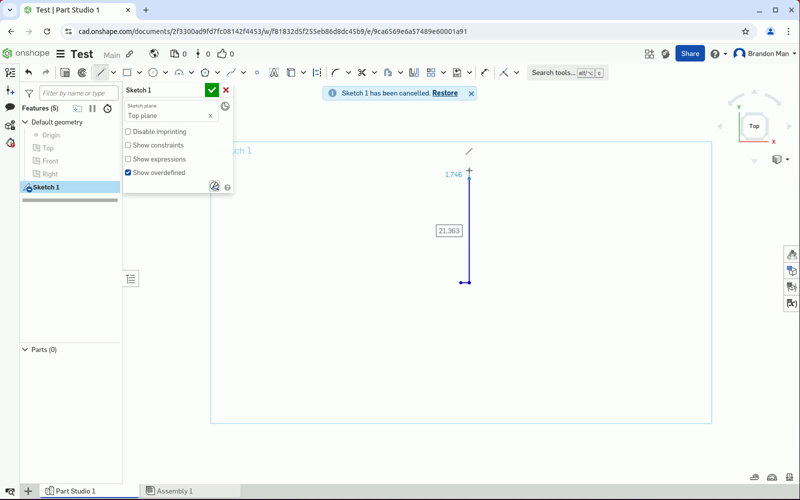
click(469, 170)
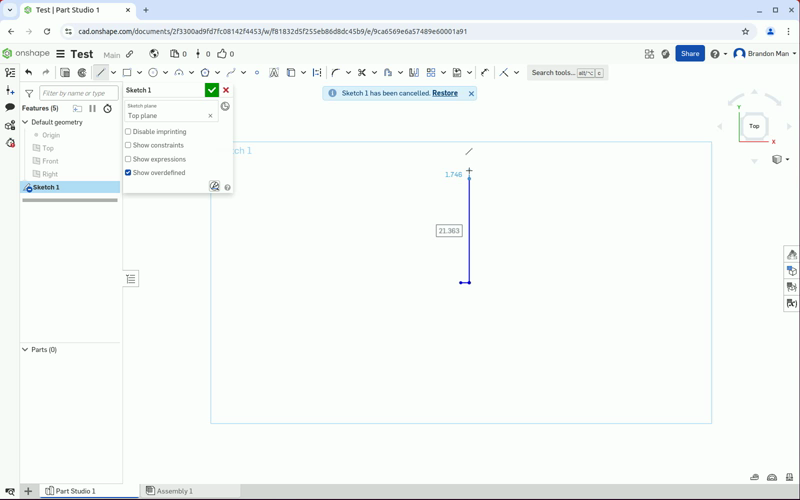
key_up(shift)
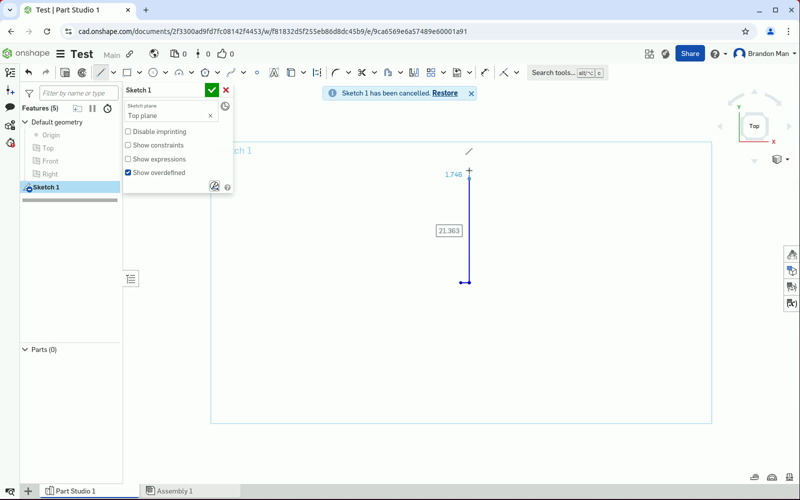
key_down(shift)
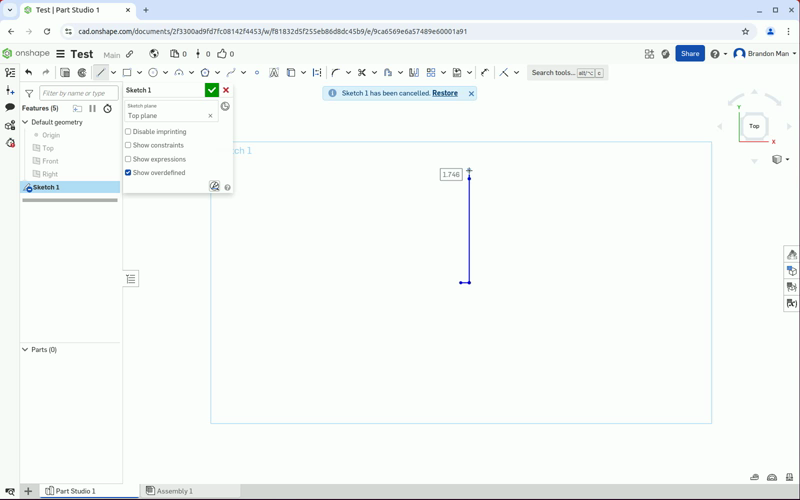
mouse_move(499, 170)
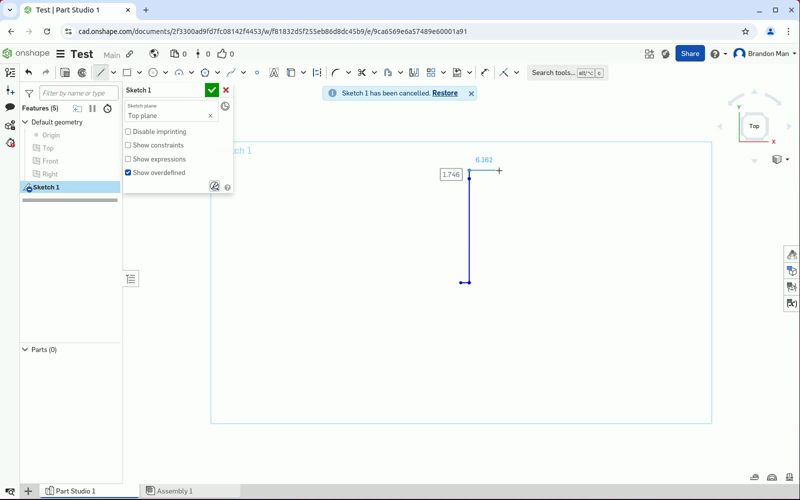
mouse_move(460, 170)
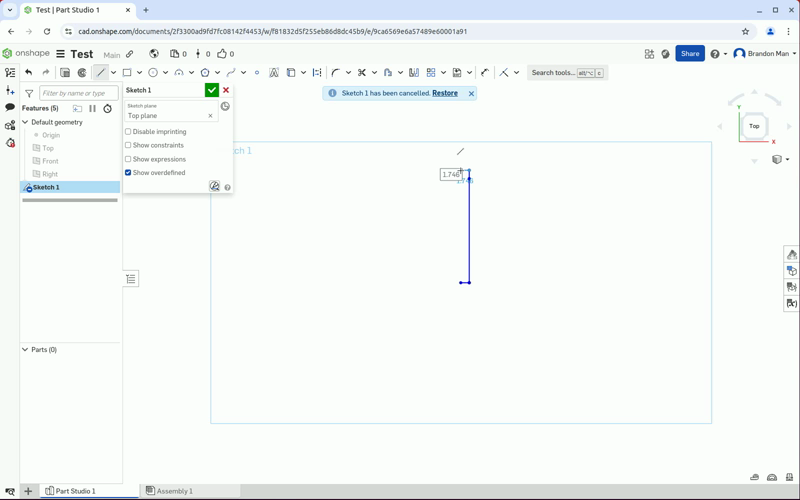
click(460, 170)
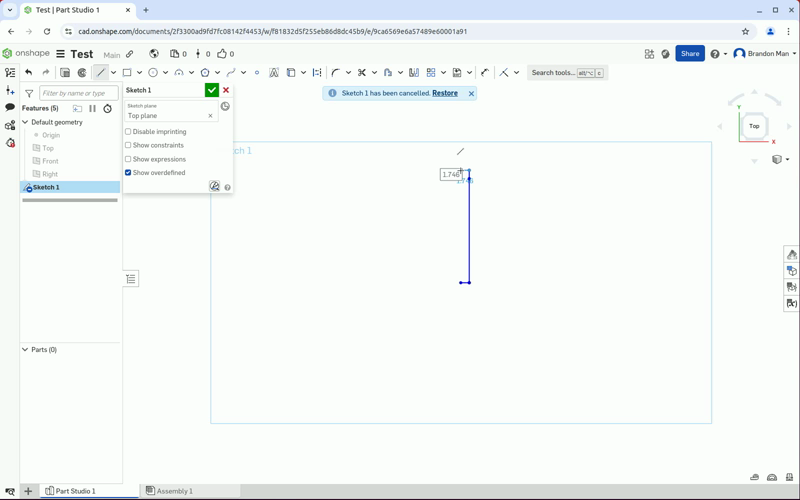
key_up(shift)
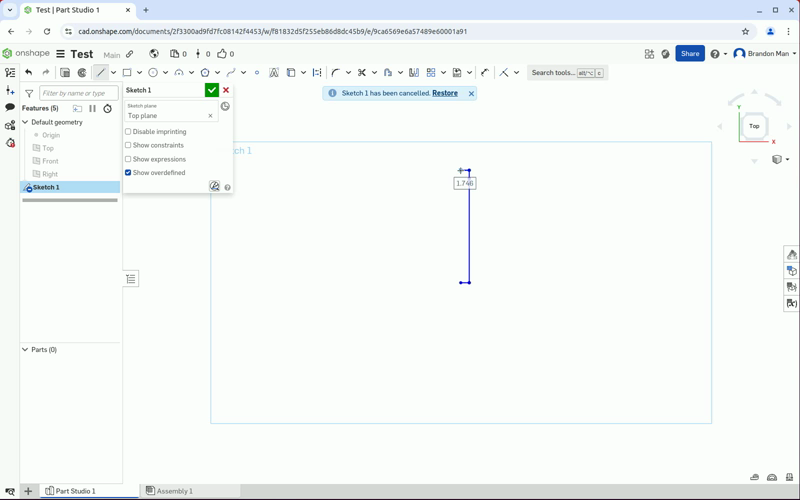
key_down(shift)
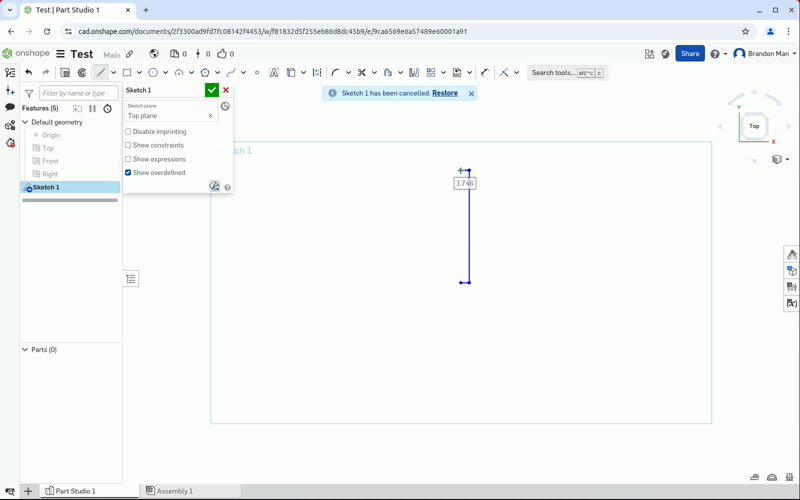
mouse_move(460, 282)
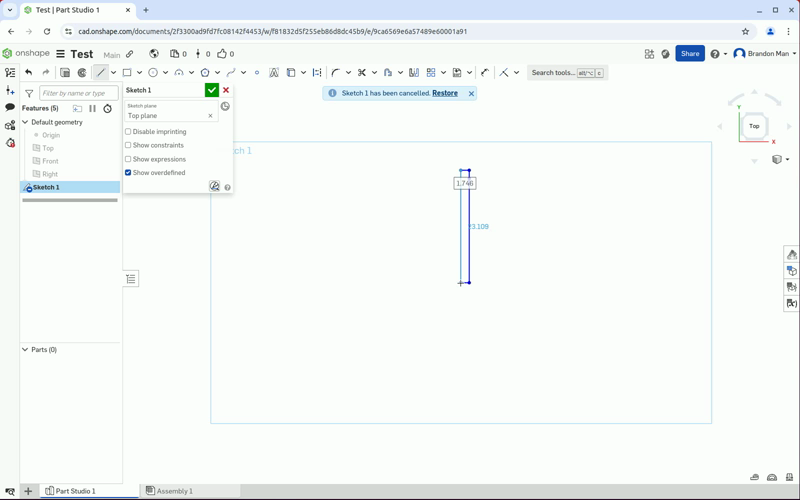
key_up(shift)
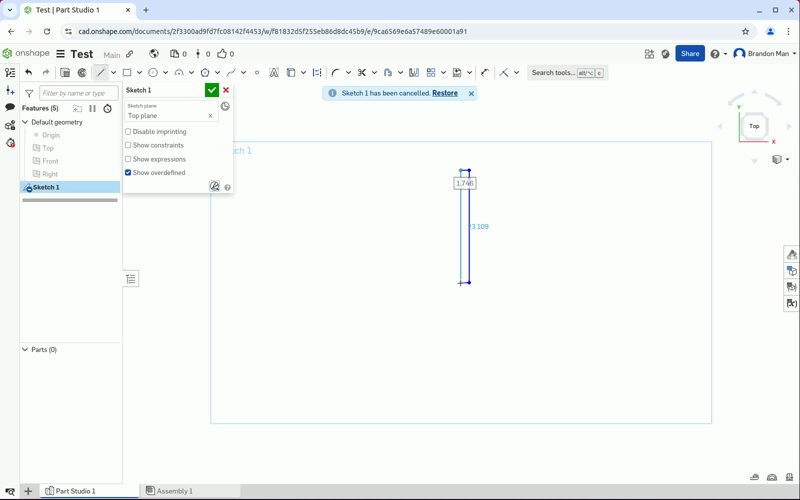
click(460, 282)
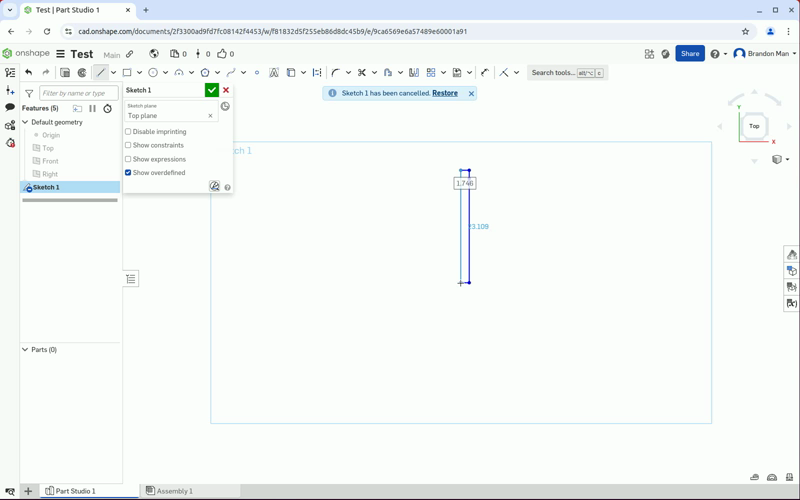
key(esc)
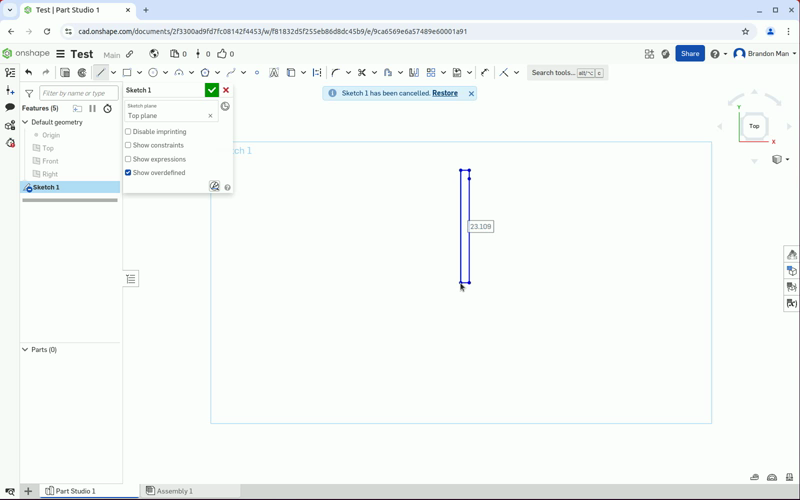
mouse_move(467, 233)
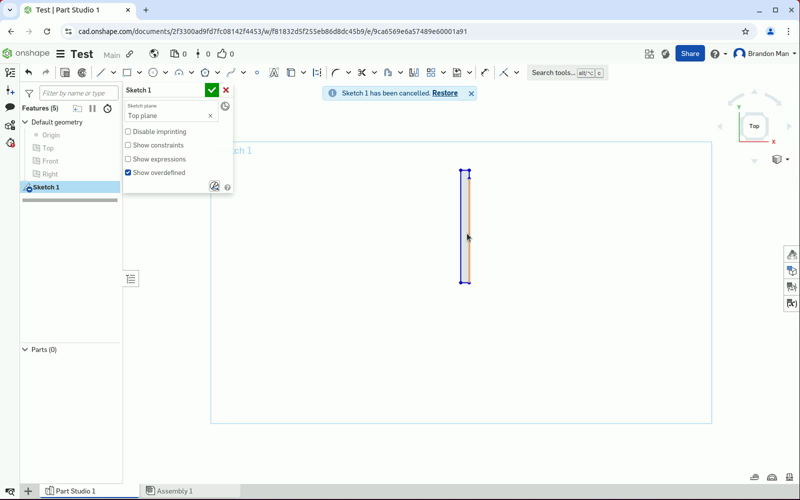
scroll(6)
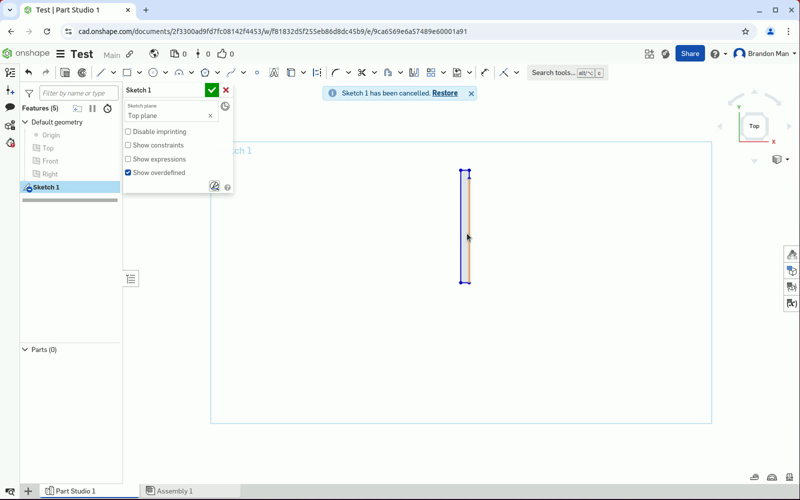
scroll(6)
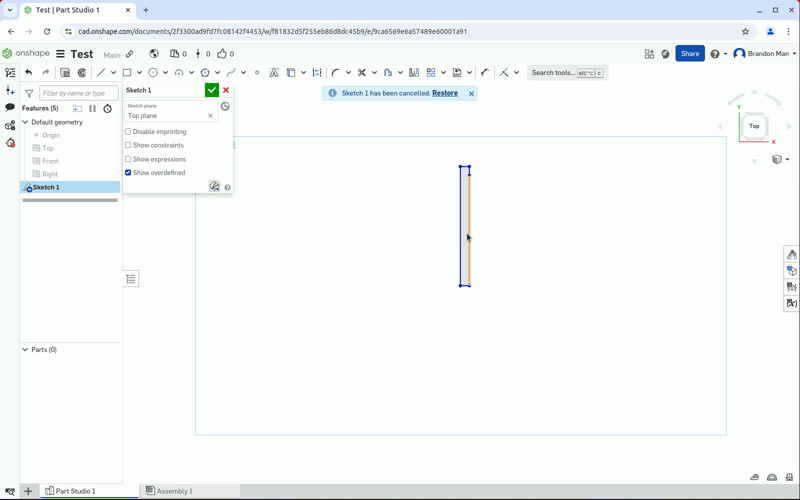
scroll(6)
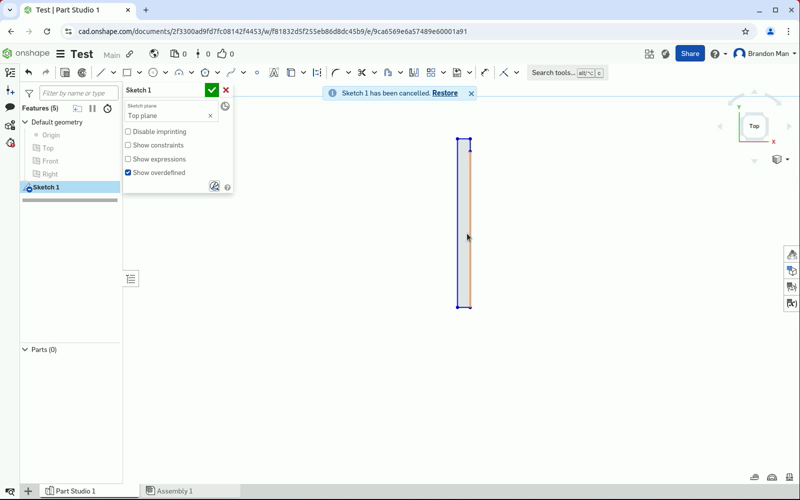
scroll(6)
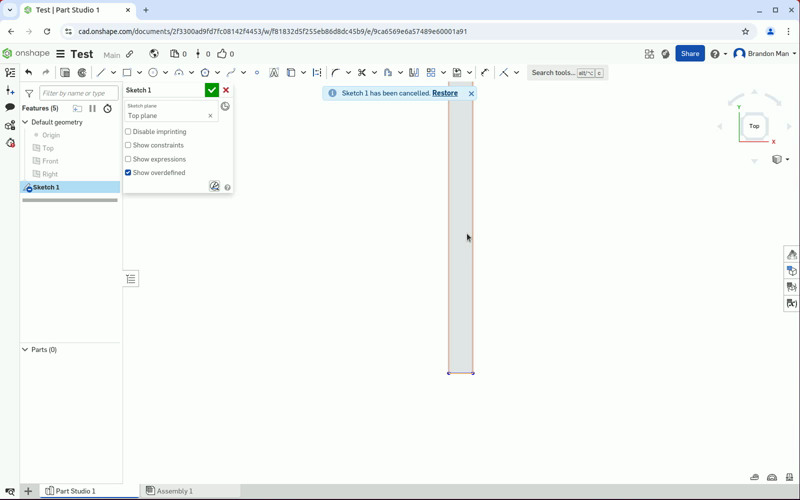
scroll(6)
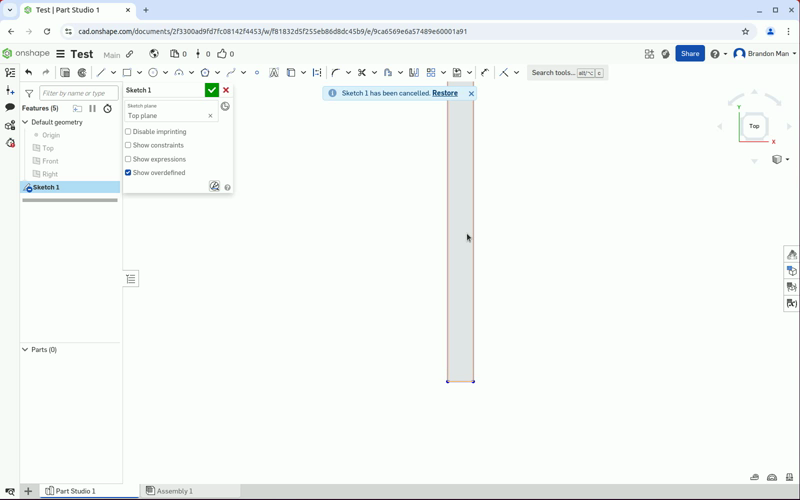
scroll(6)
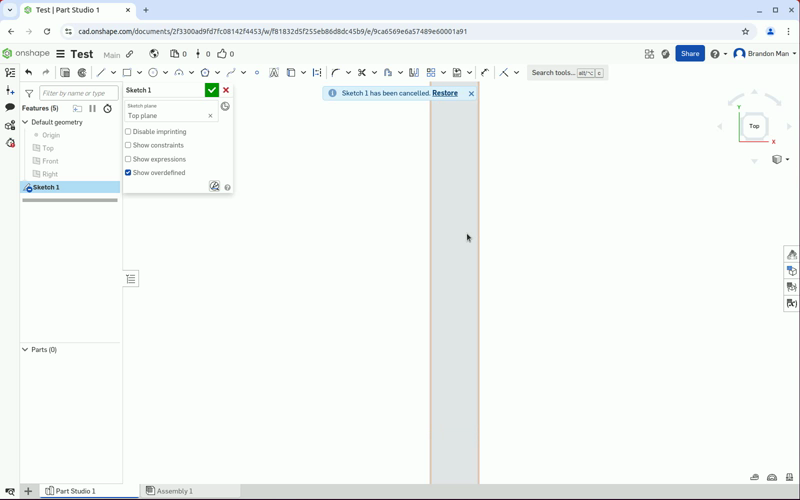
scroll(6)
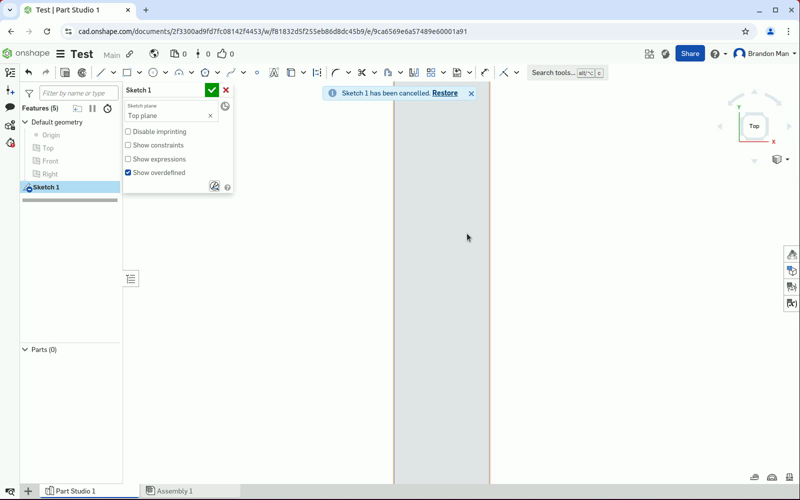
click(467, 233)
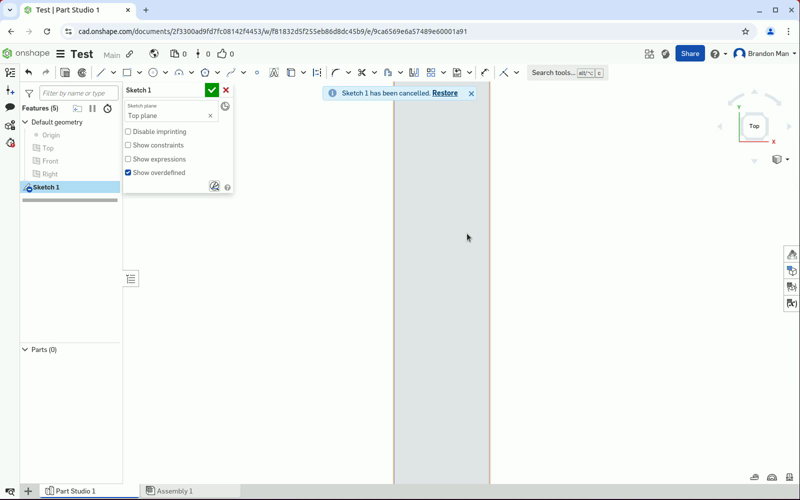
scroll(-6)
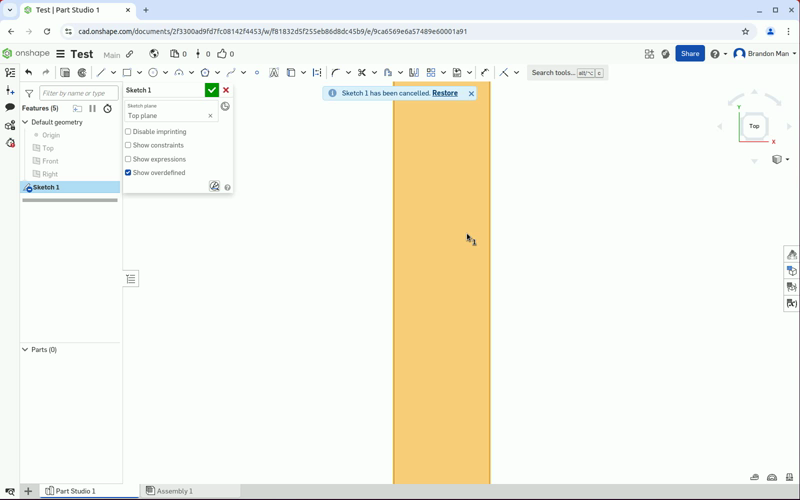
scroll(-6)
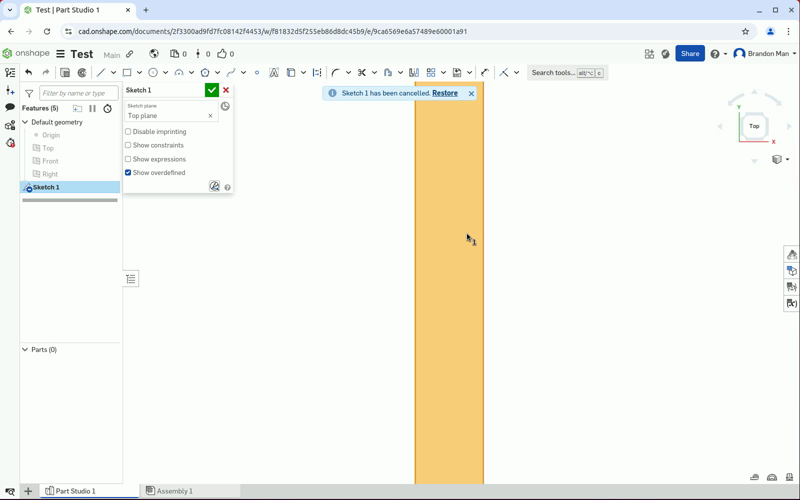
scroll(-6)
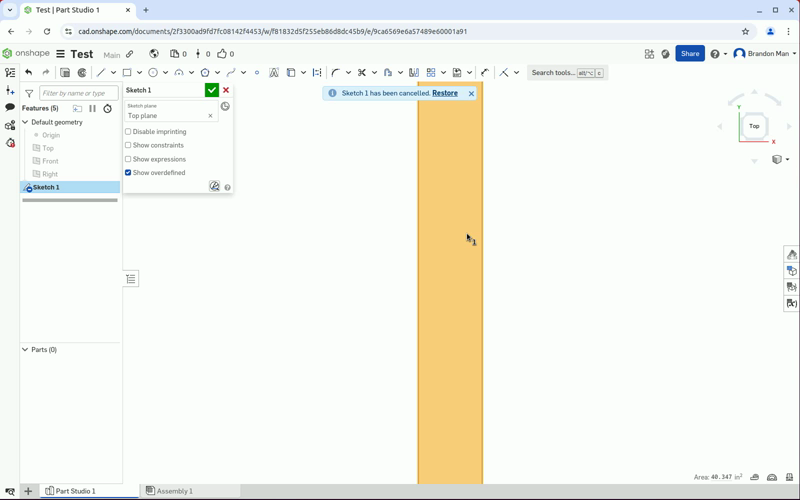
scroll(-6)
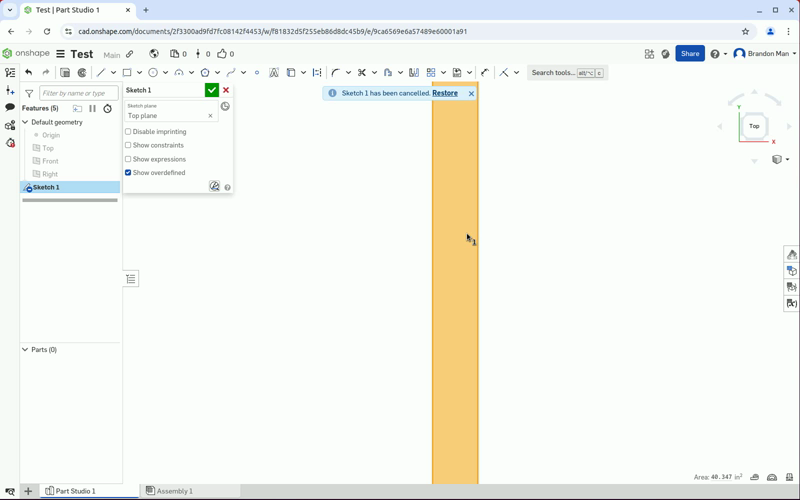
scroll(-6)
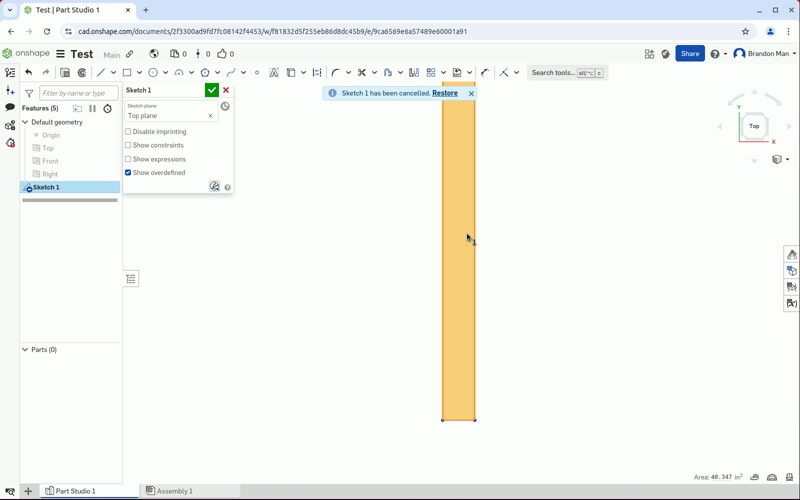
scroll(-6)
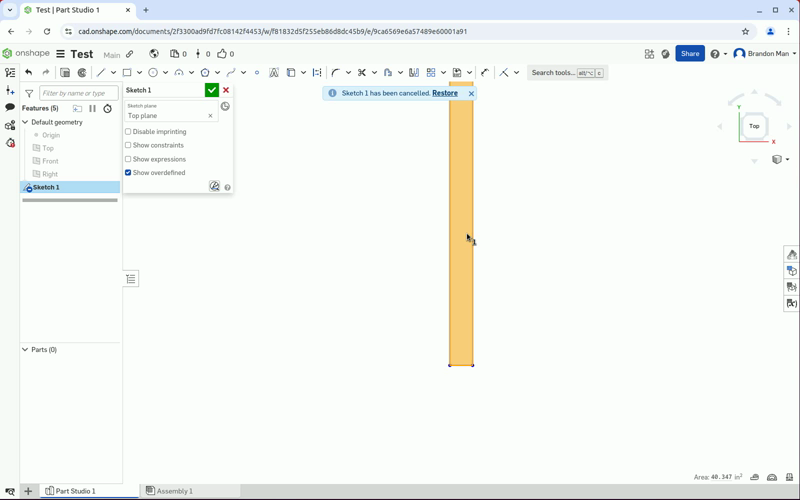
scroll(-6)
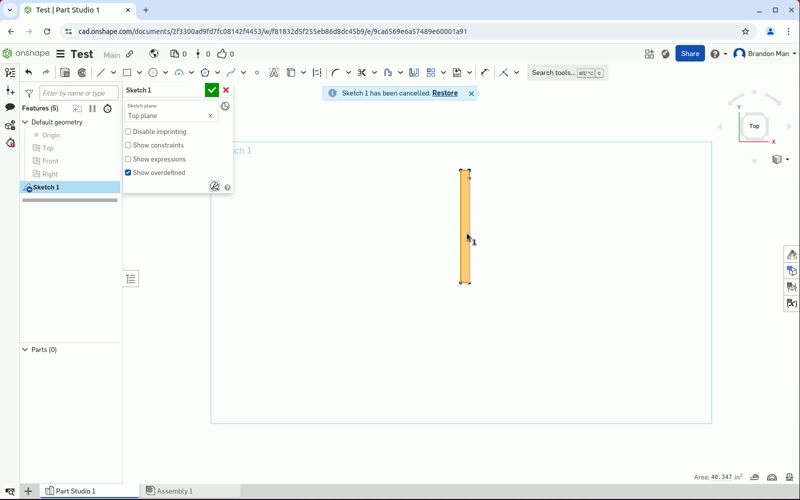
mouse_move(73, 352)
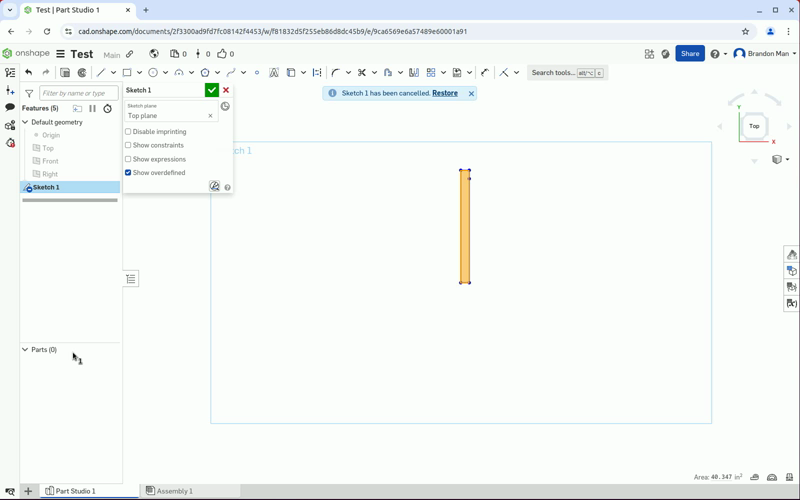
key(shift+y)
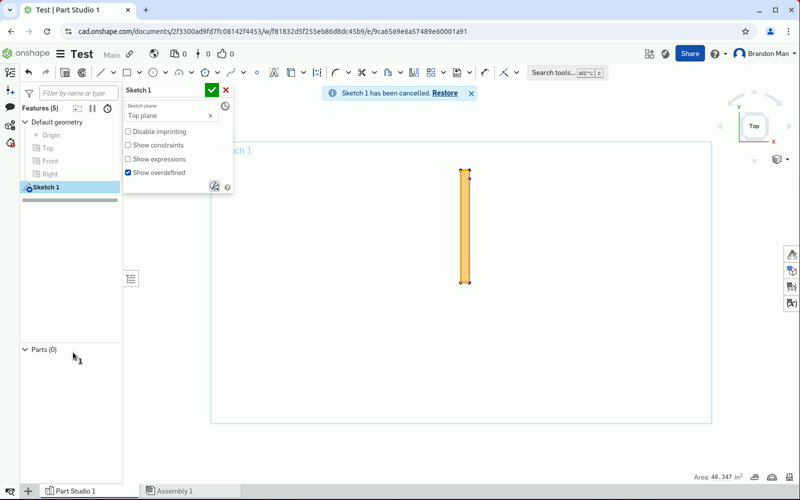
key(shift+e)
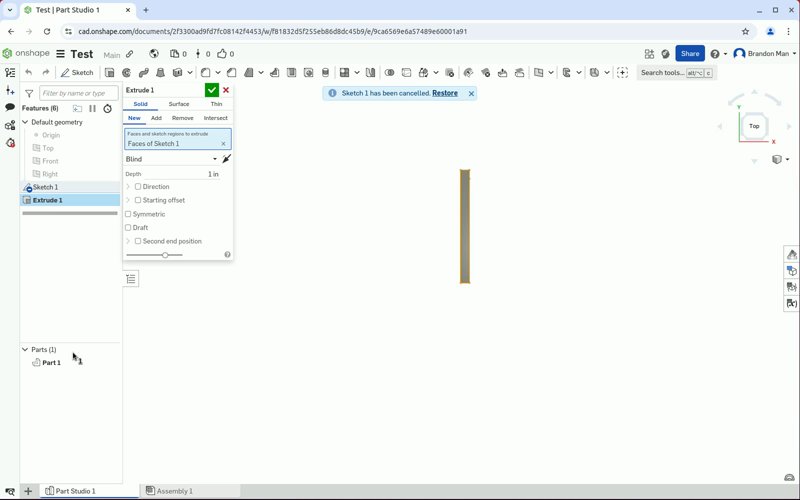
mouse_move(143, 106)
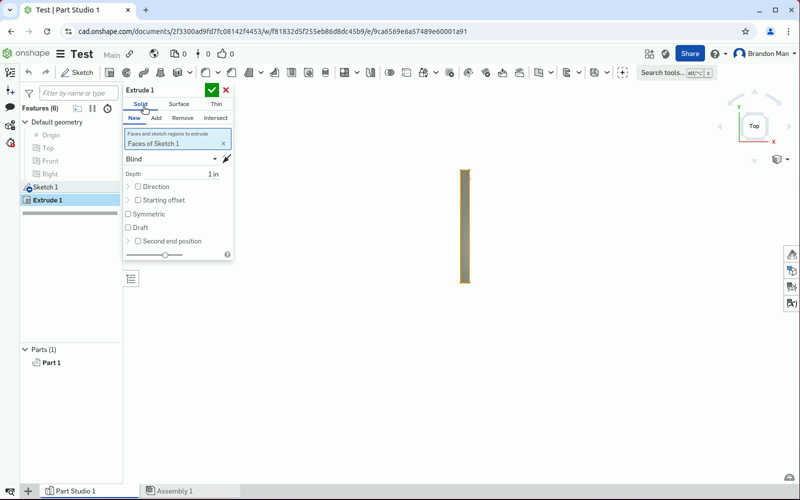
click(143, 106)
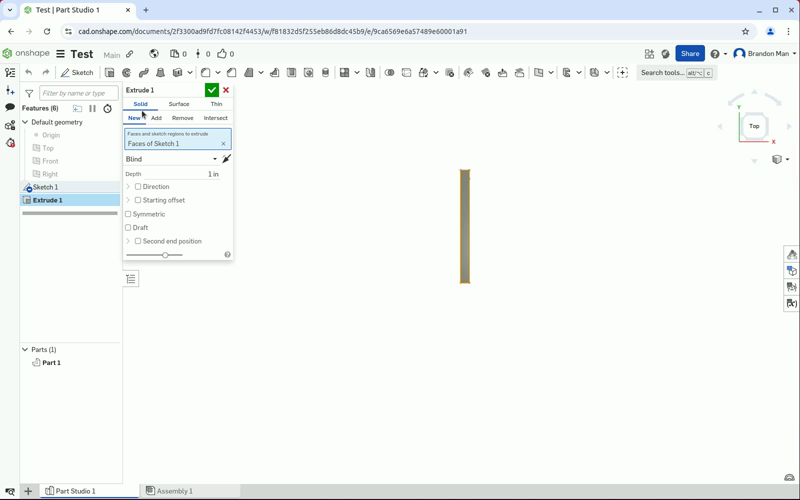
mouse_move(137, 120)
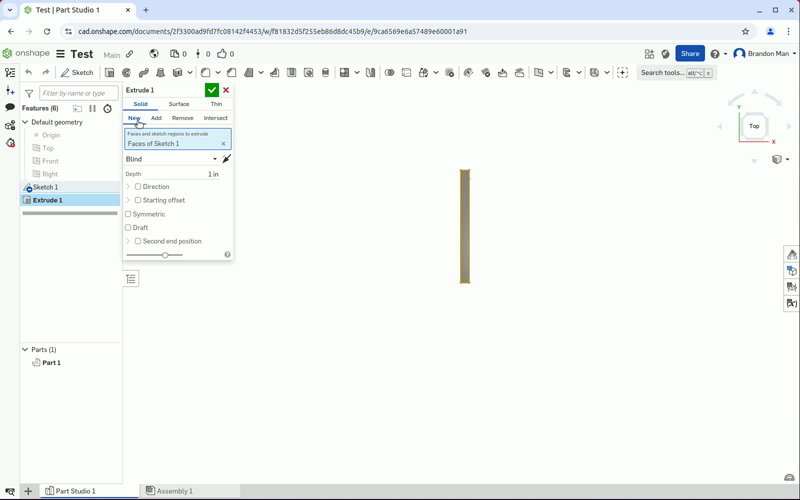
click(137, 120)
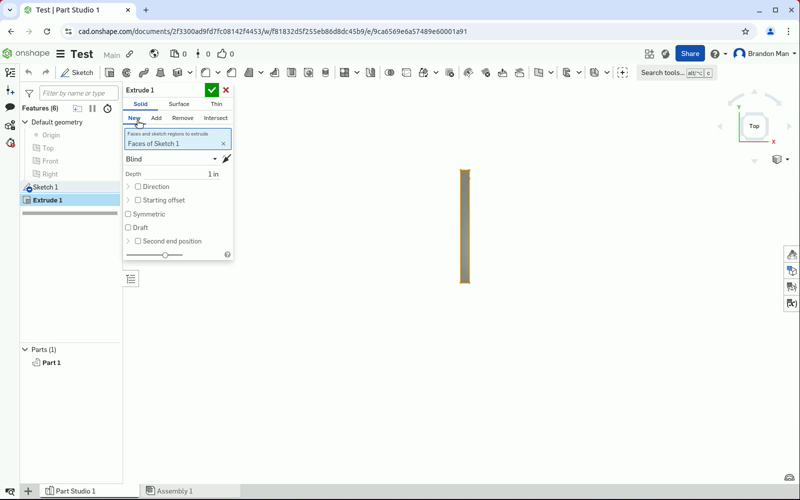
key(tab, 4)
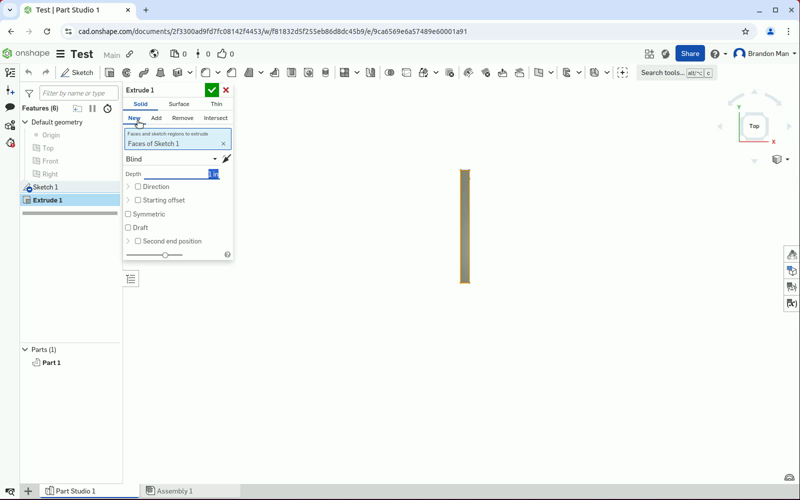
text(5.777)
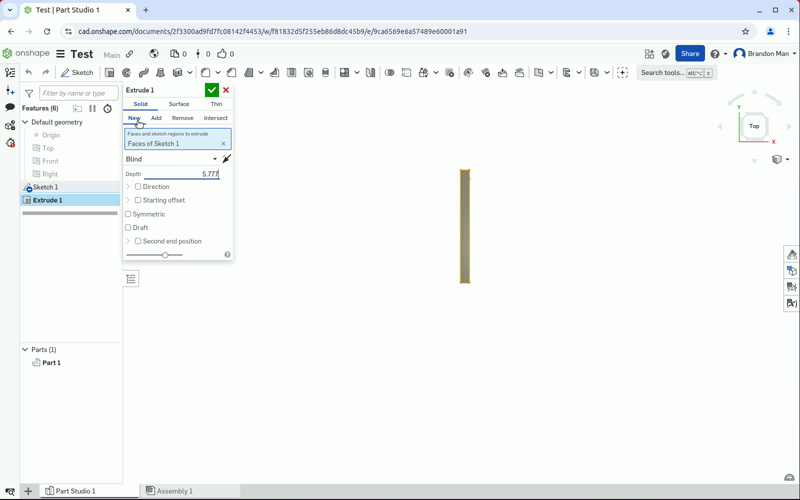
key(enter)
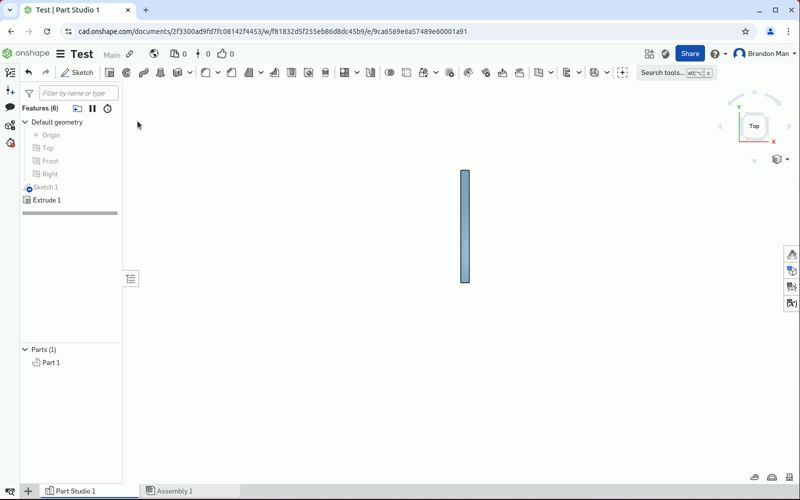
key(shift+h)
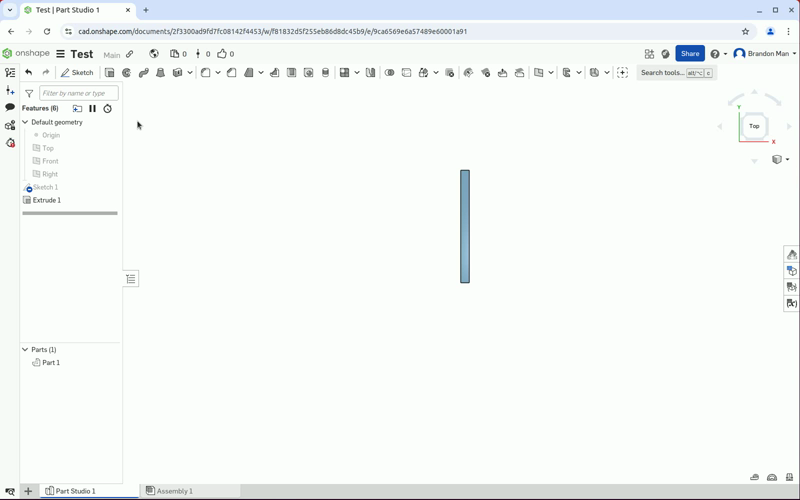
key(shift+h)
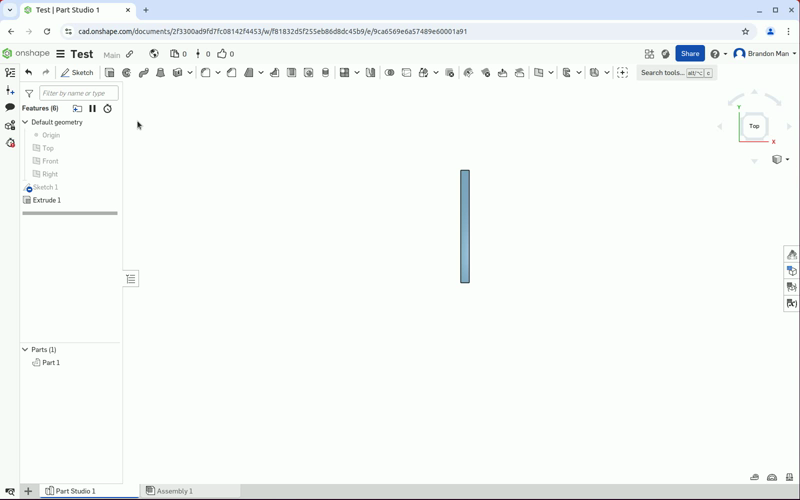
mouse_move(73, 189)
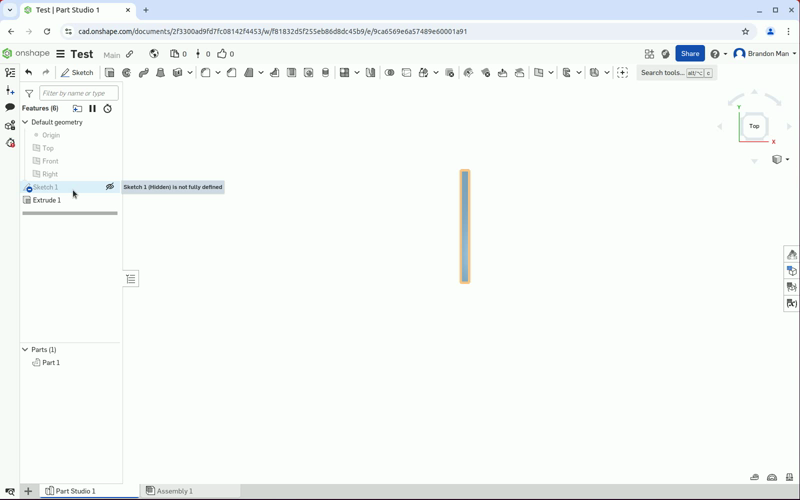
click(73, 189)
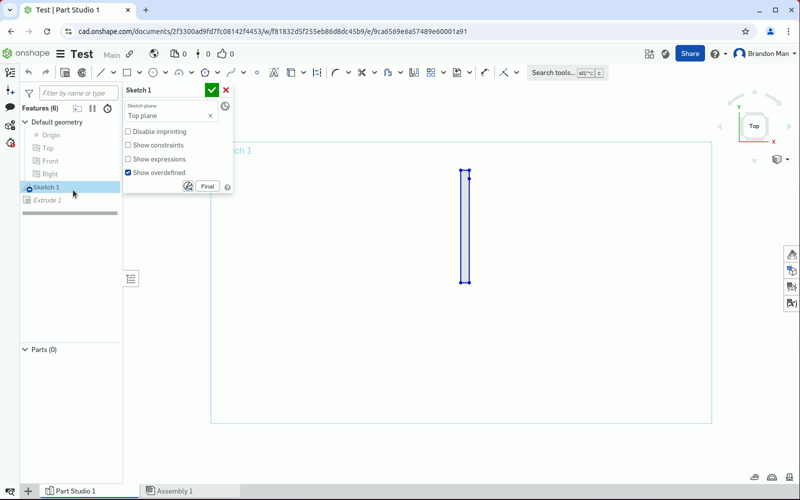
mouse_move(229, 92)
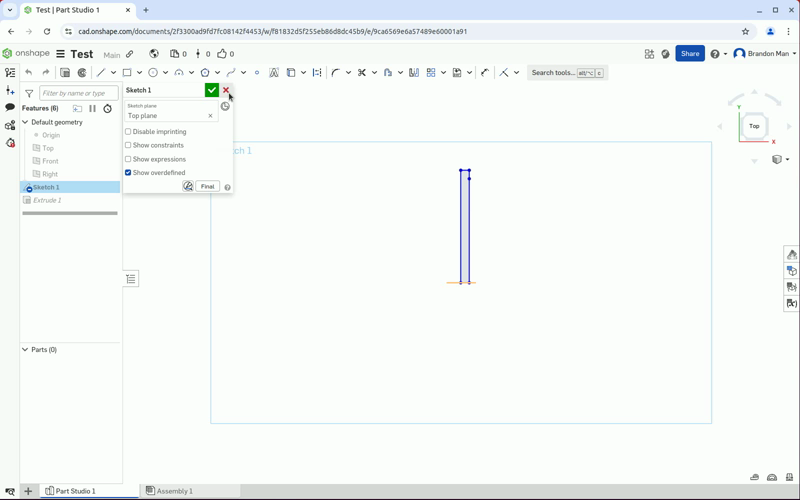
click(229, 92)
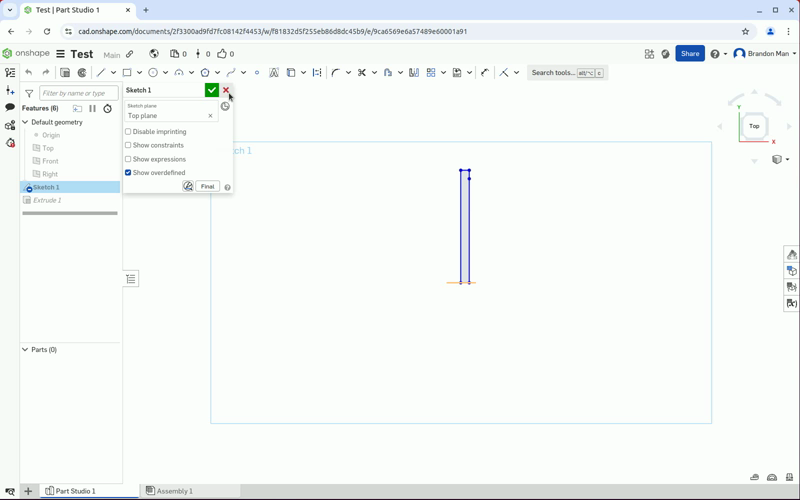
key(shift+s)
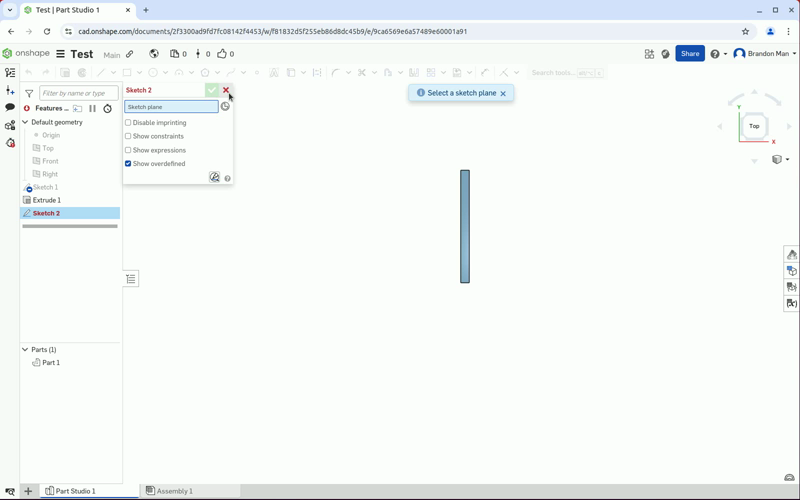
mouse_move(73, 150)
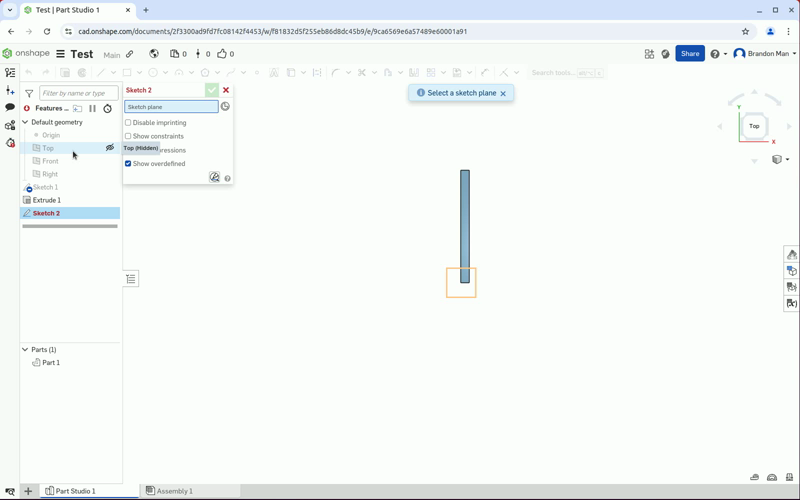
click(73, 150)
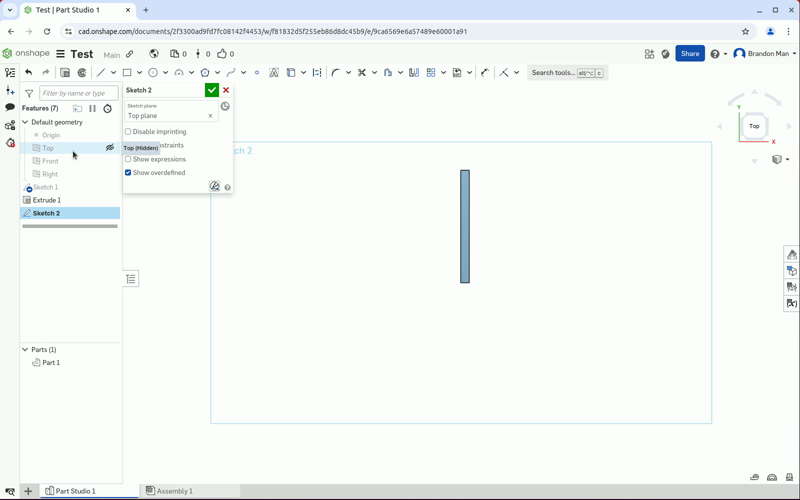
mouse_move(73, 352)
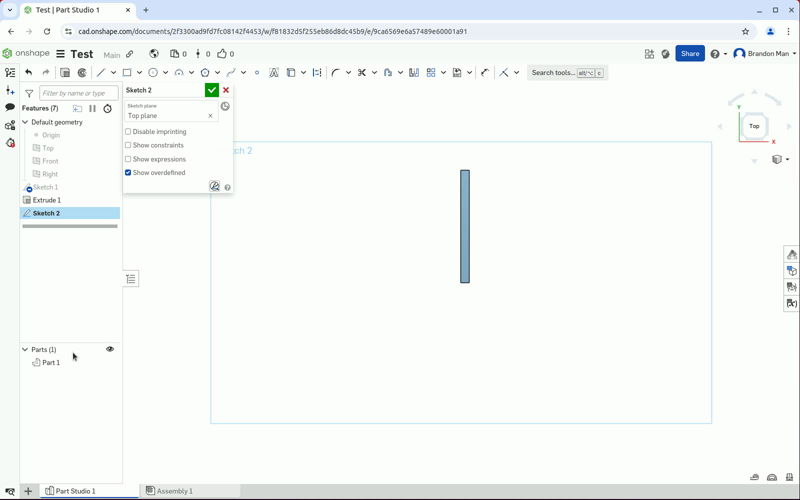
key(y)
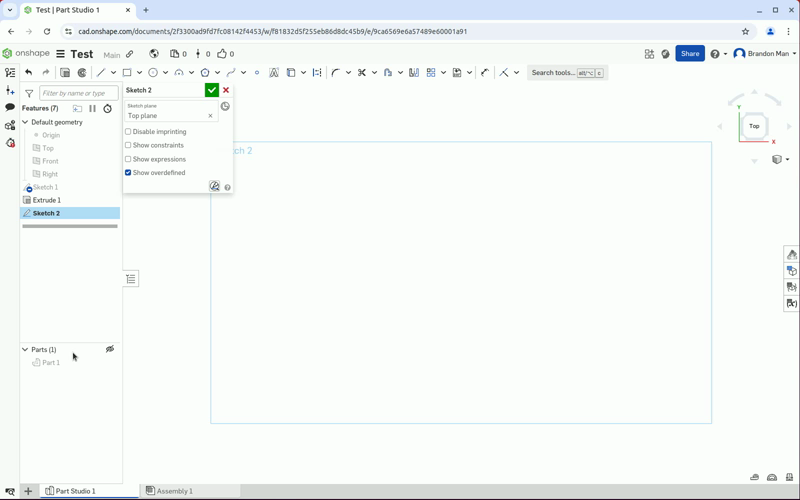
key(l)
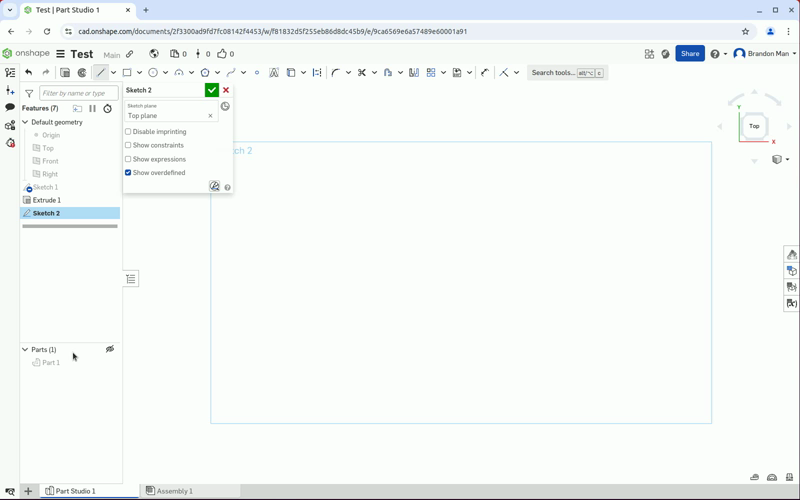
key_down(shift)
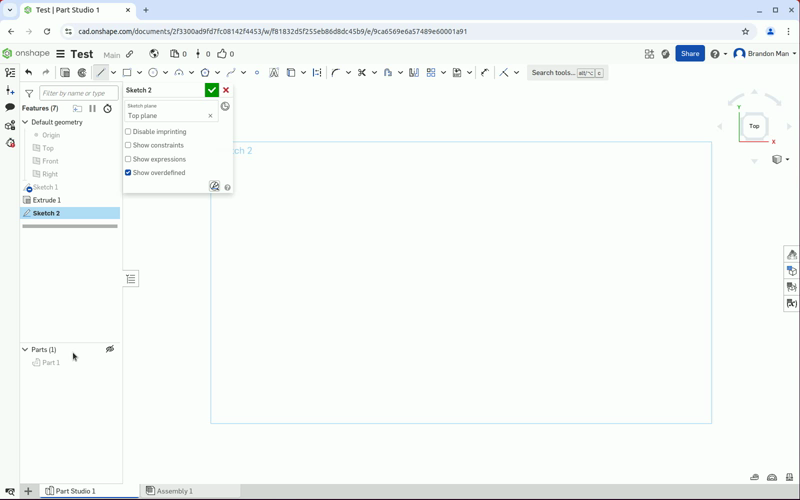
mouse_move(468, 178)
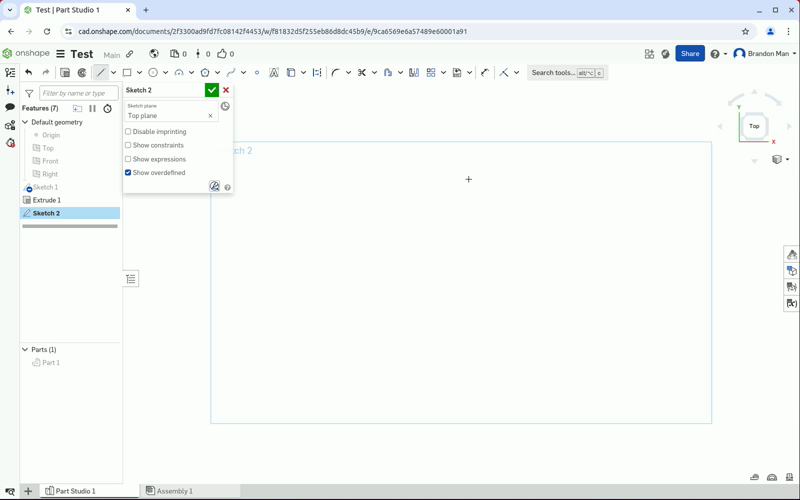
click(468, 178)
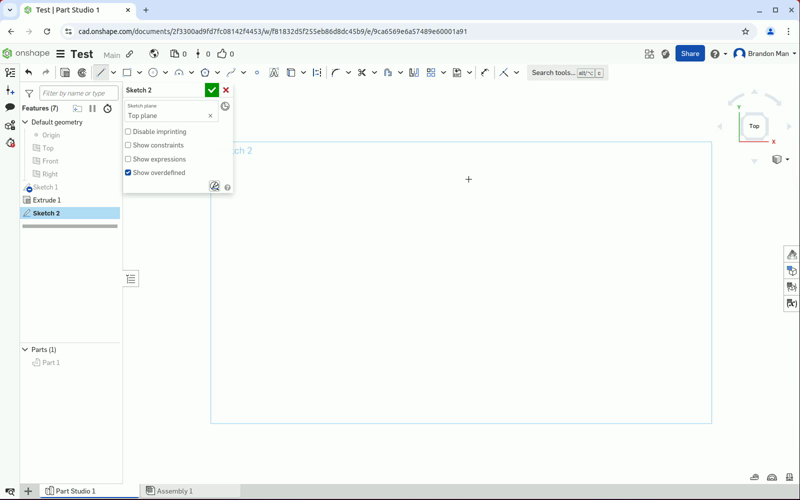
key_up(shift)
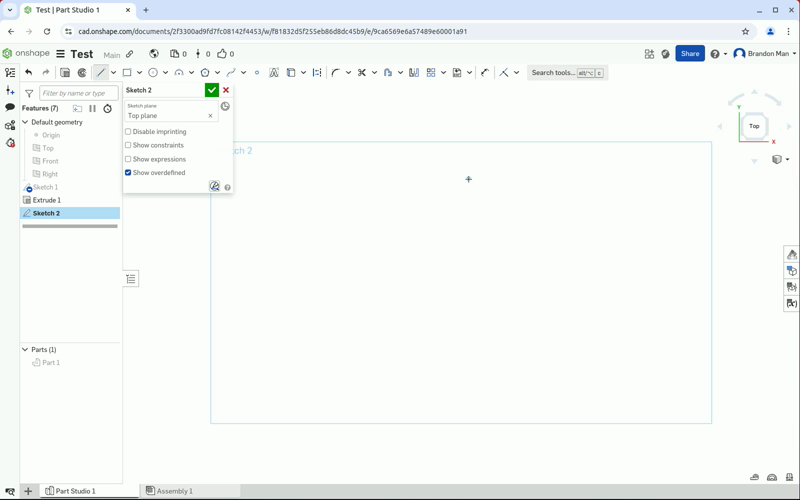
key_down(shift)
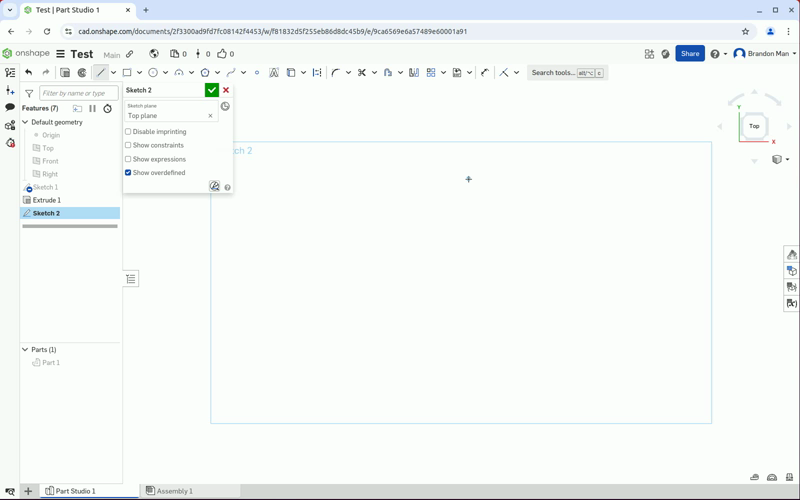
mouse_move(573, 178)
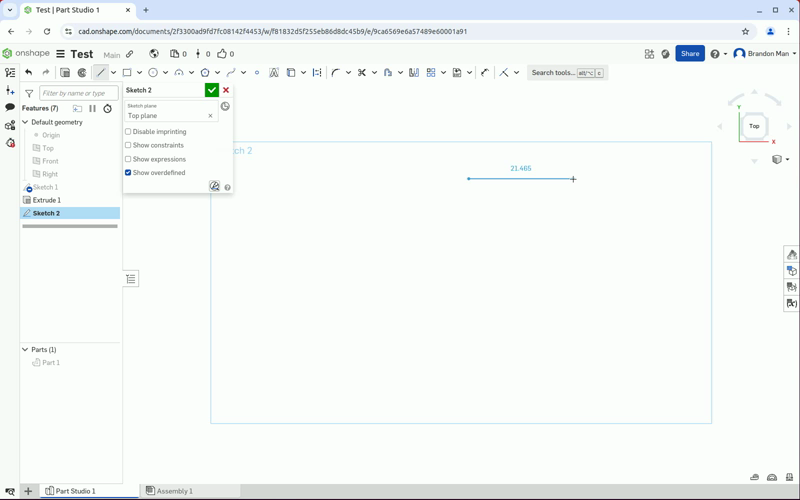
click(573, 178)
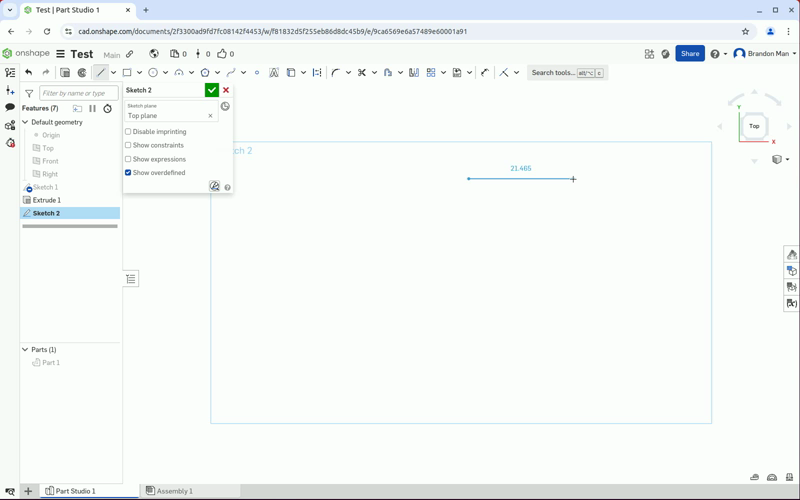
key_up(shift)
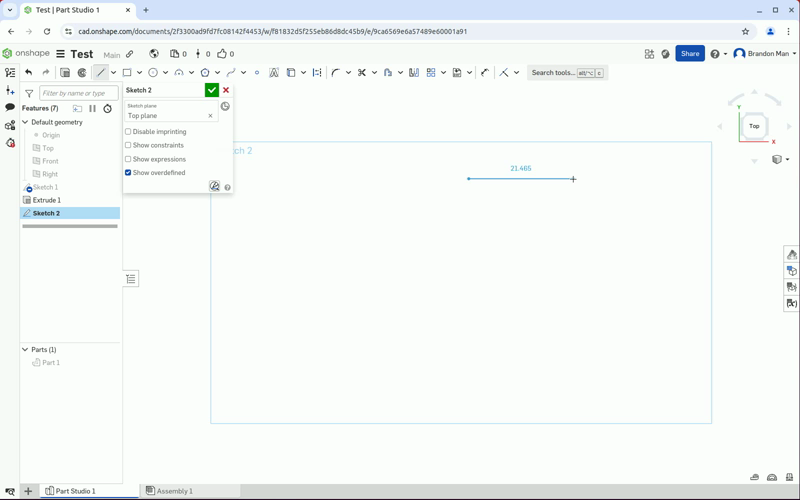
key_down(shift)
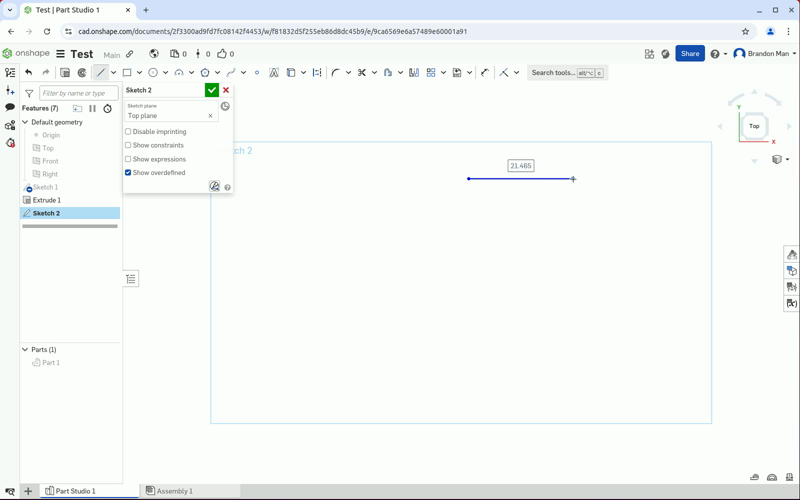
mouse_move(589, 178)
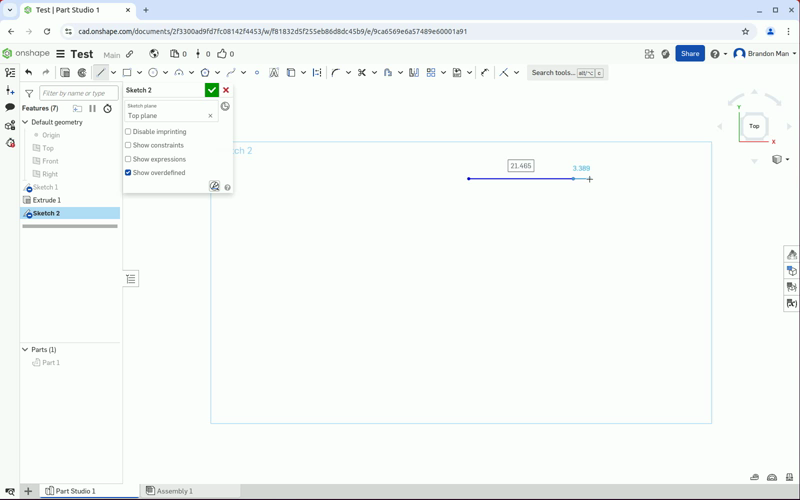
mouse_move(573, 169)
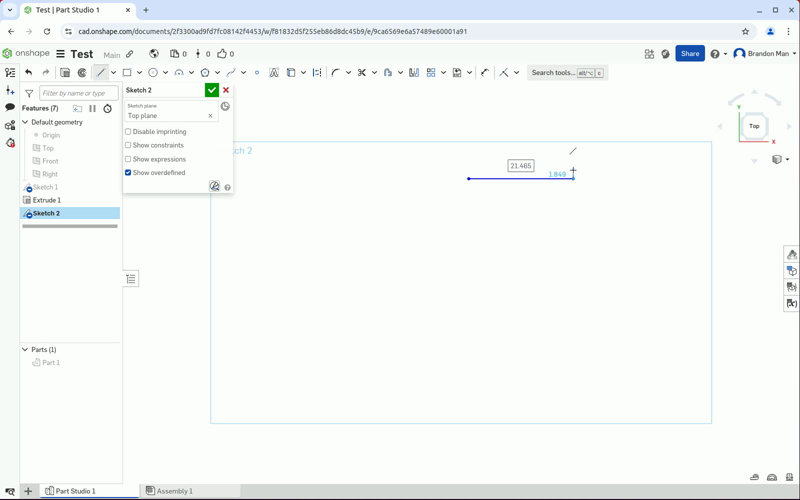
click(573, 169)
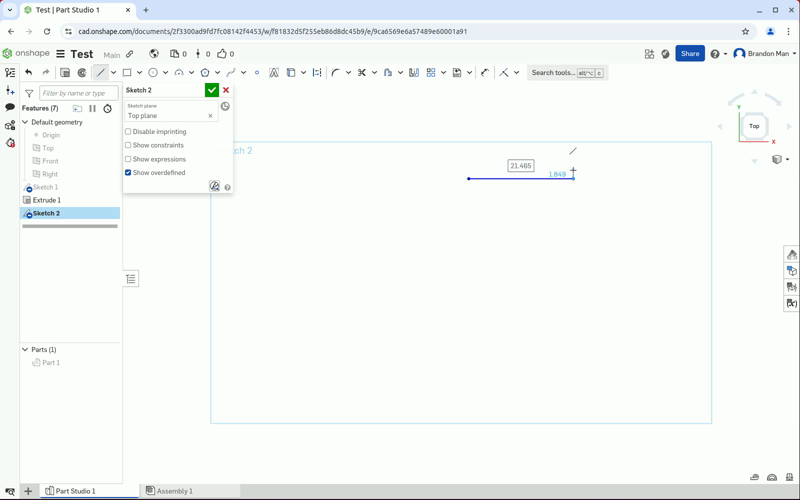
key_up(shift)
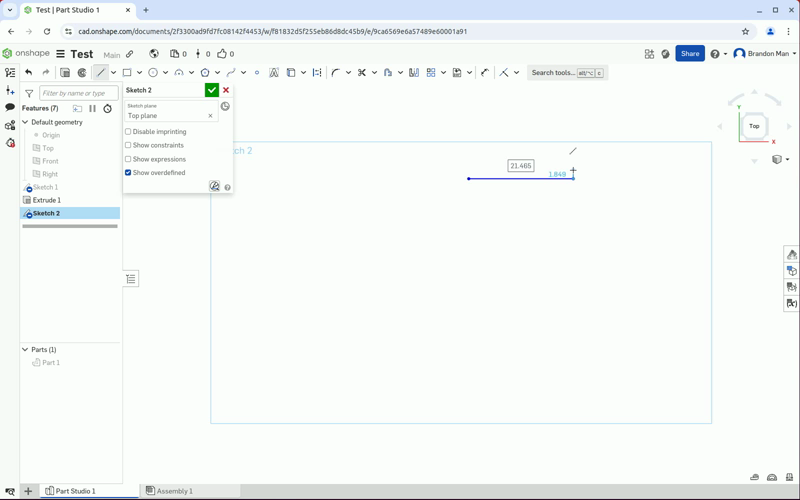
key_down(shift)
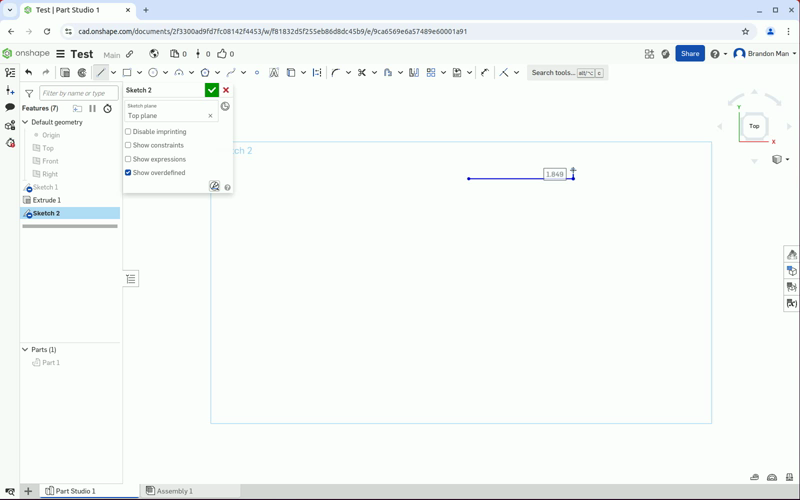
mouse_move(468, 169)
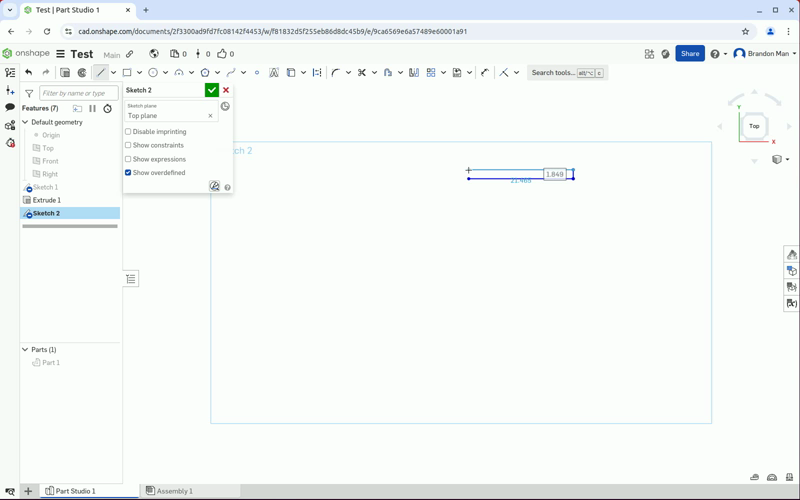
click(468, 169)
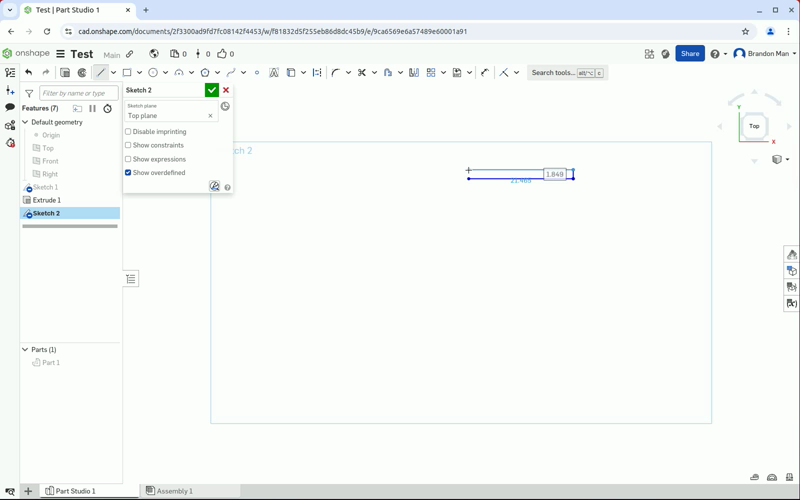
key_up(shift)
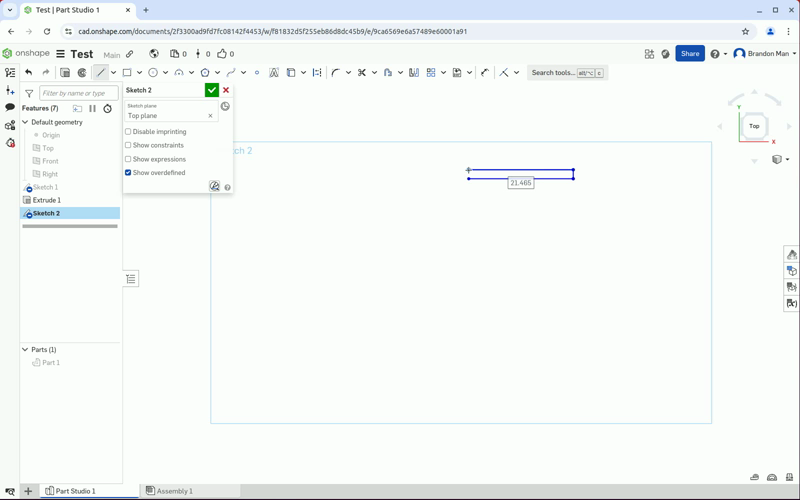
mouse_move(498, 169)
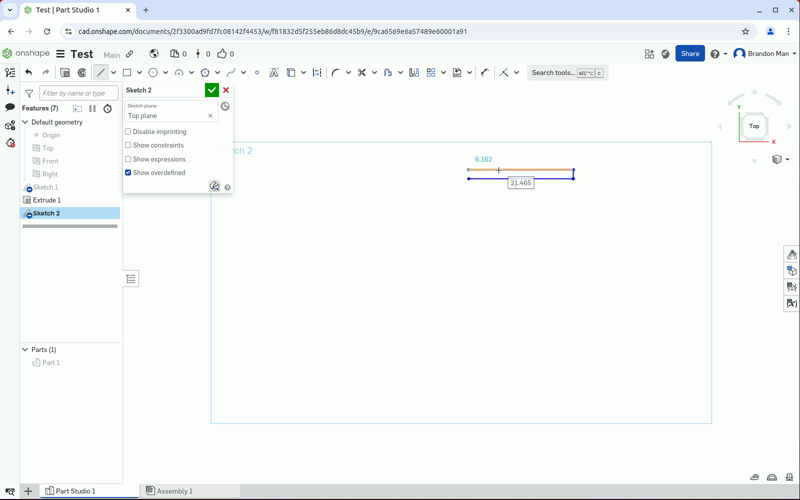
key_down(shift)
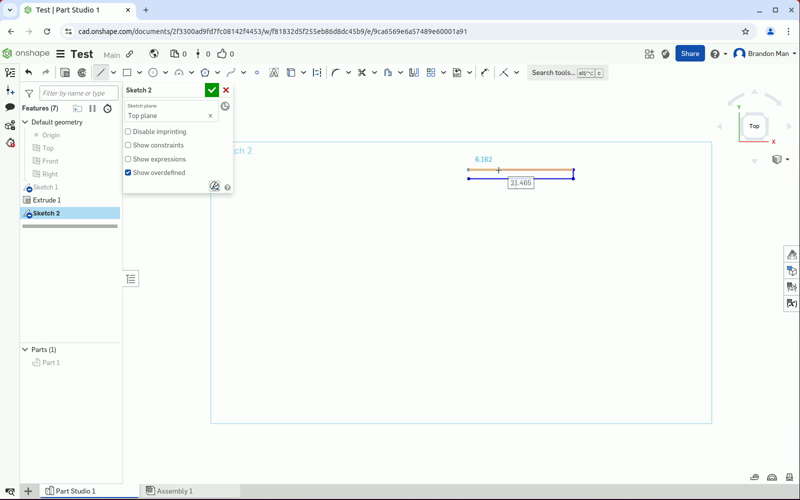
mouse_move(468, 178)
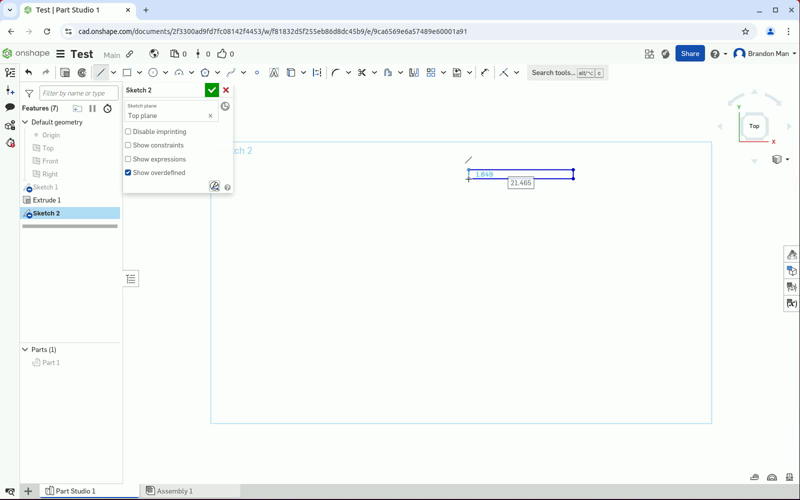
key_up(shift)
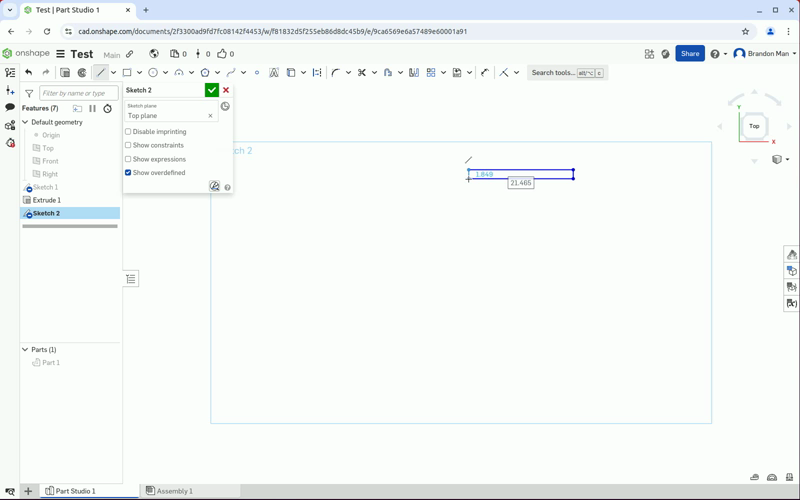
click(468, 178)
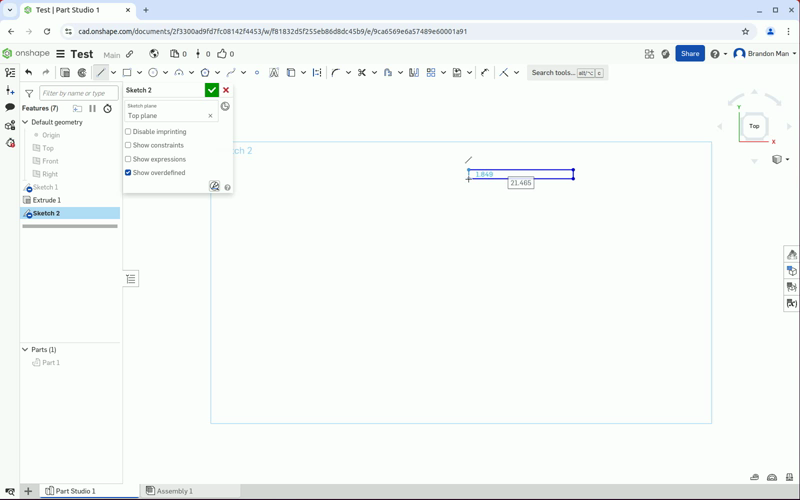
key(esc)
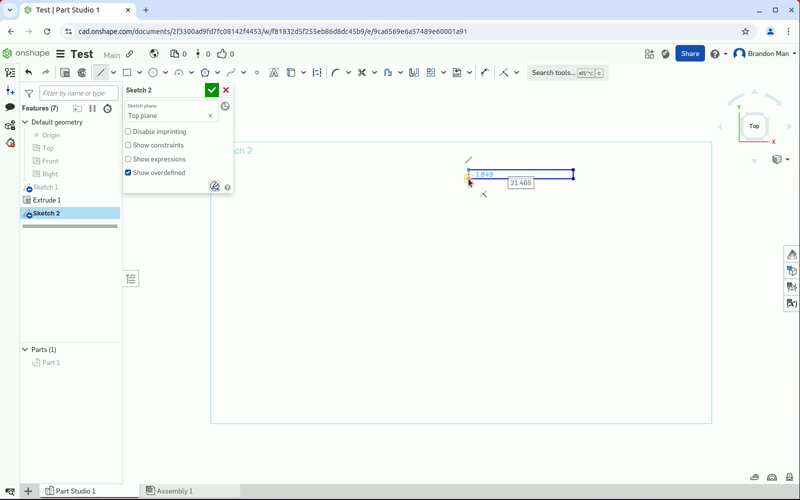
mouse_move(532, 172)
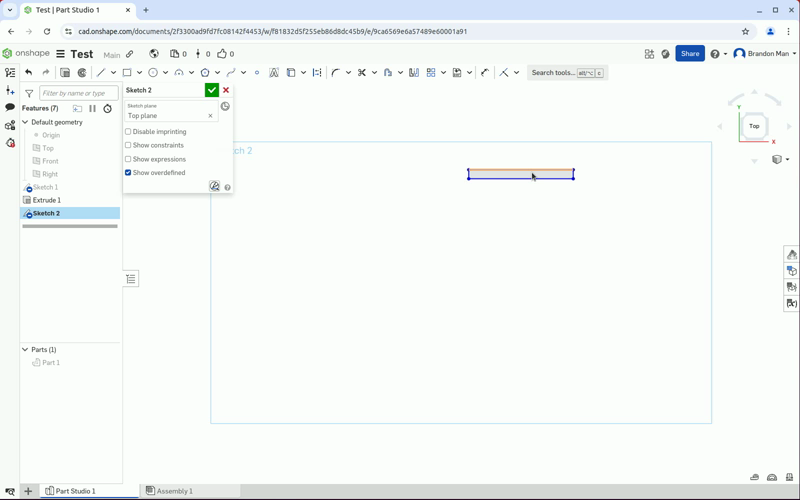
scroll(6)
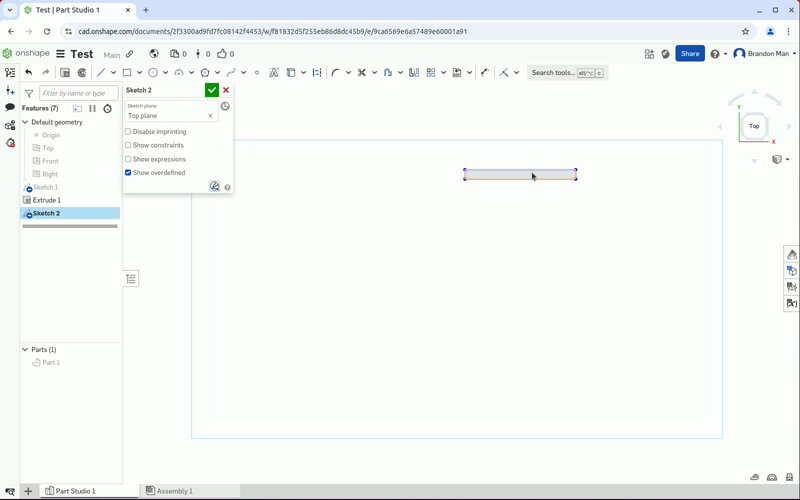
scroll(6)
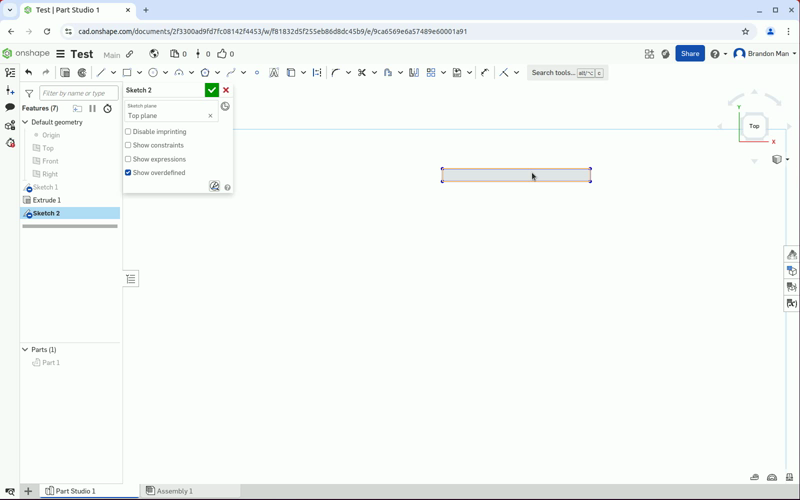
scroll(6)
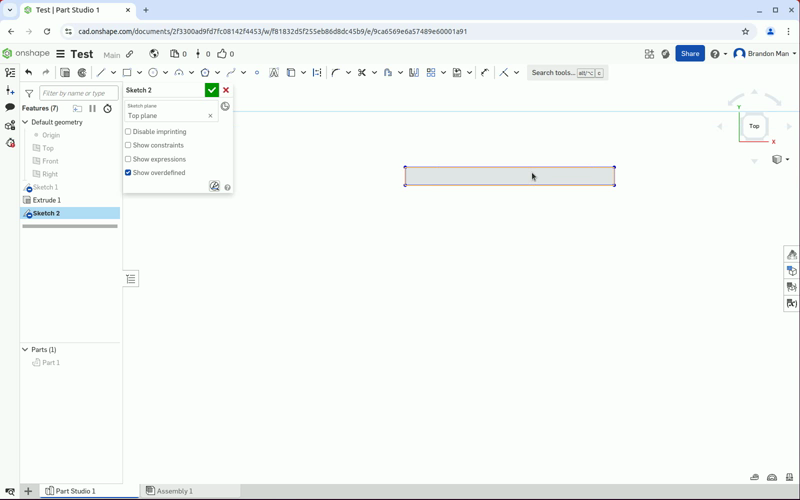
scroll(6)
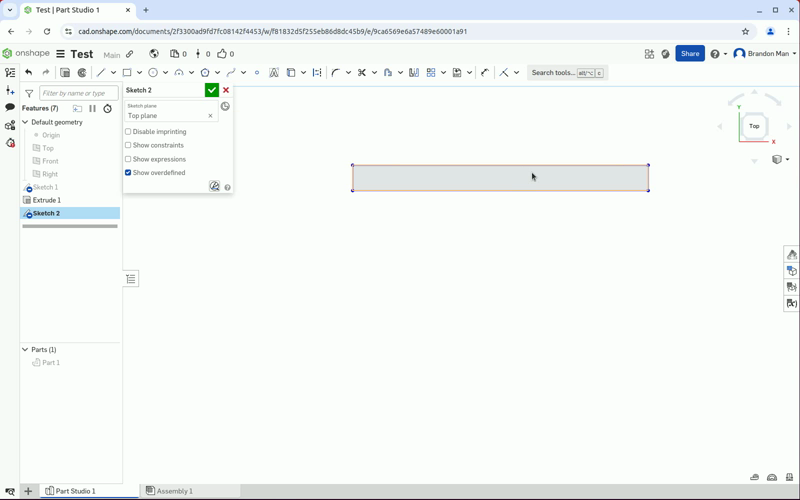
scroll(6)
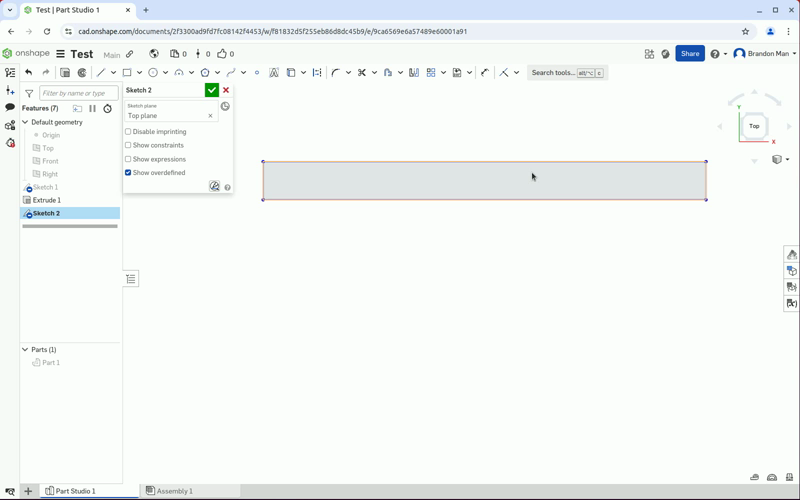
scroll(6)
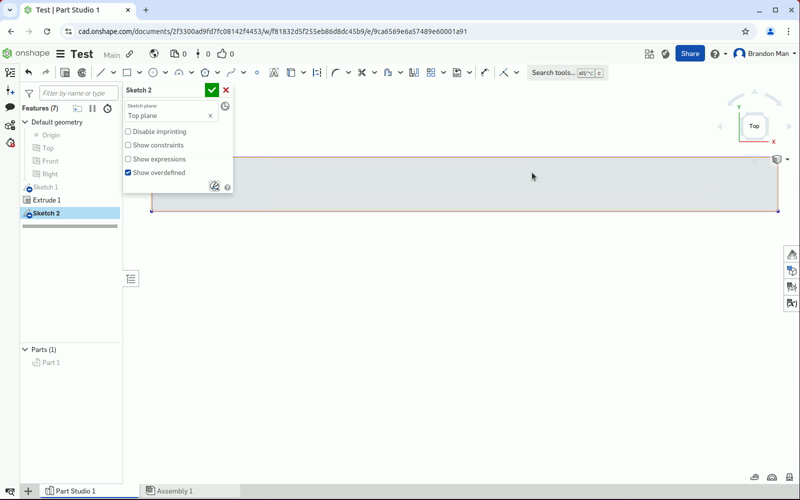
scroll(6)
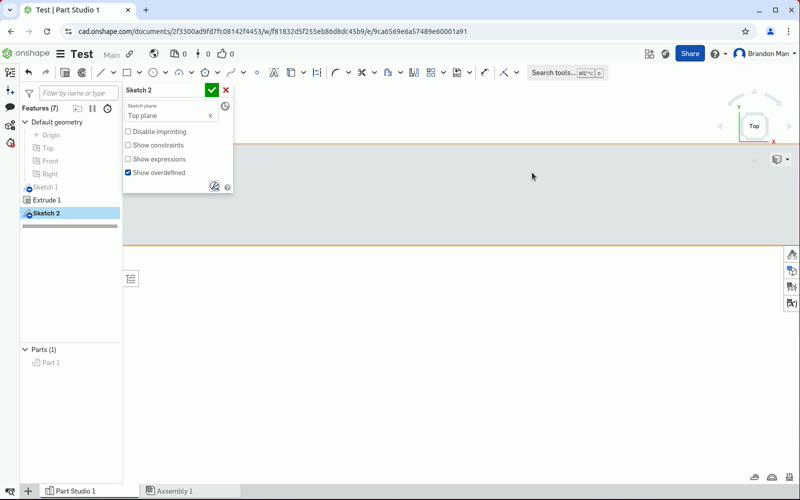
click(532, 172)
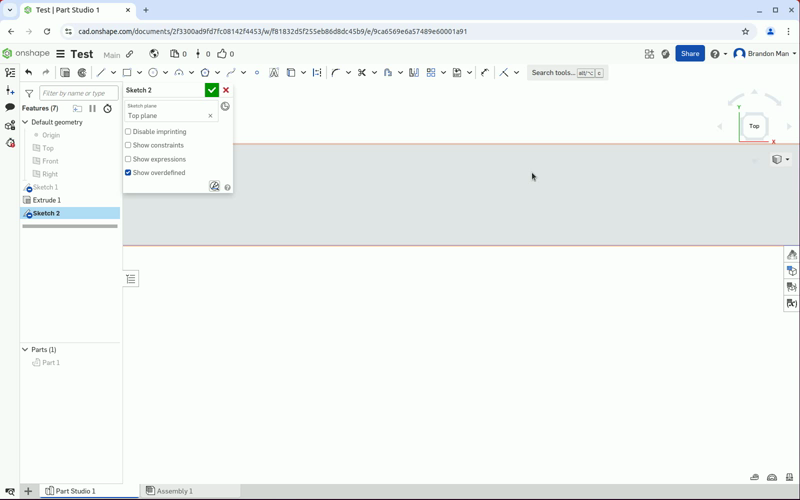
scroll(-6)
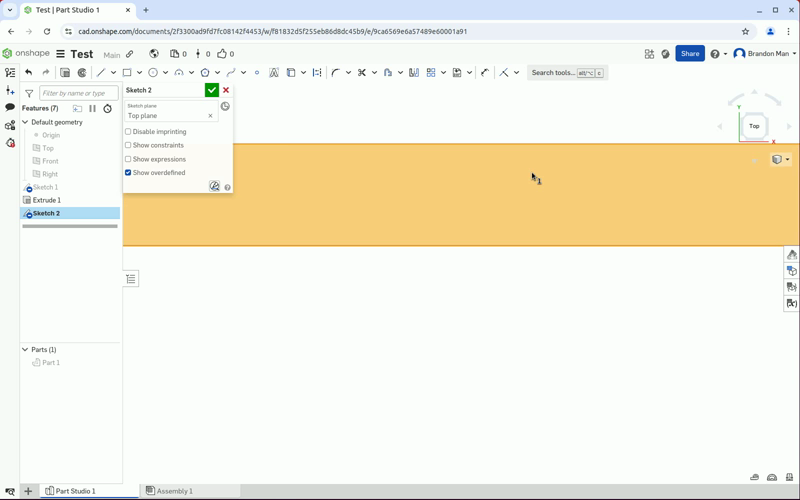
scroll(-6)
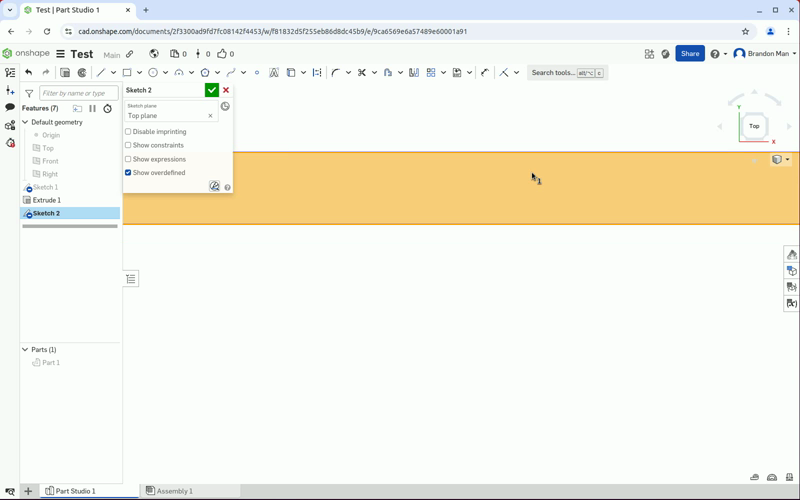
scroll(-6)
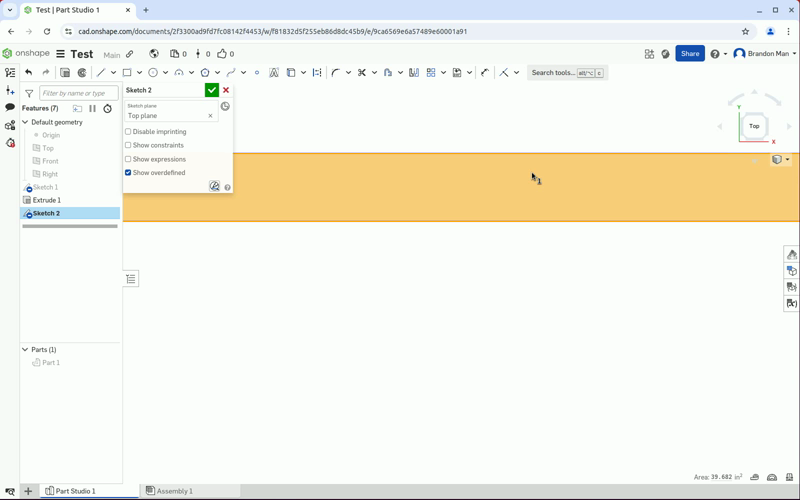
scroll(-6)
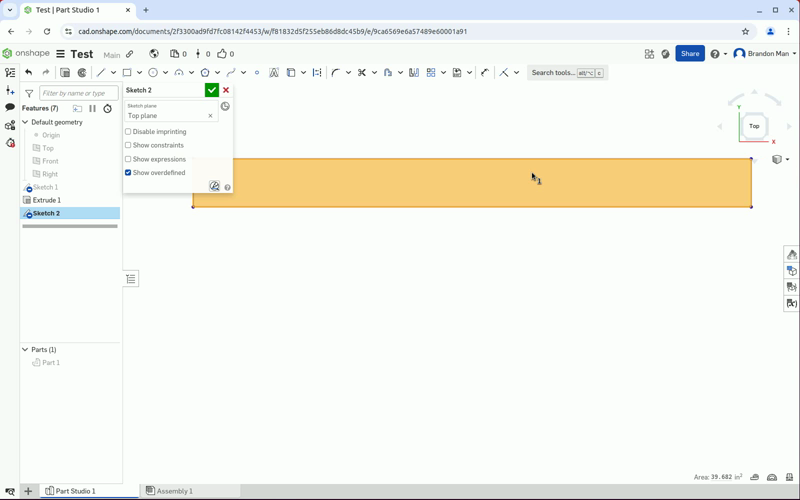
scroll(-6)
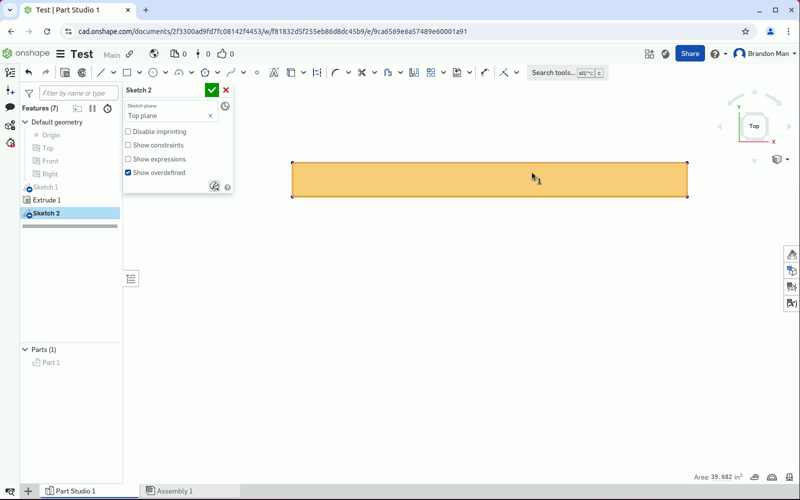
scroll(-6)
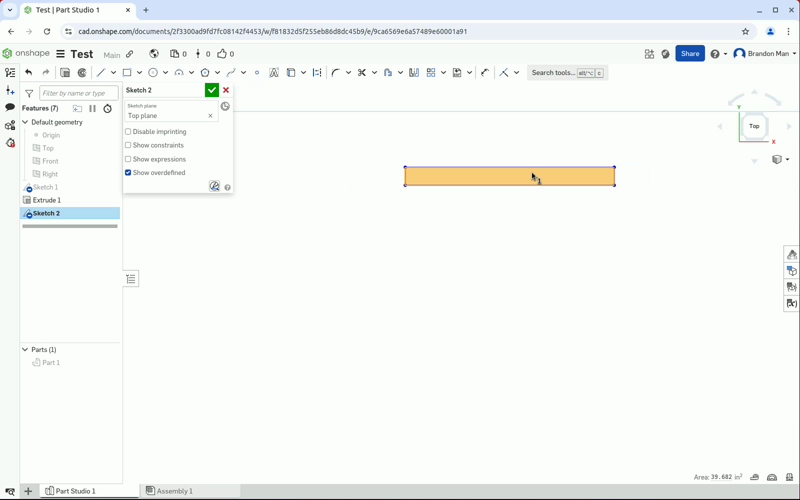
scroll(-6)
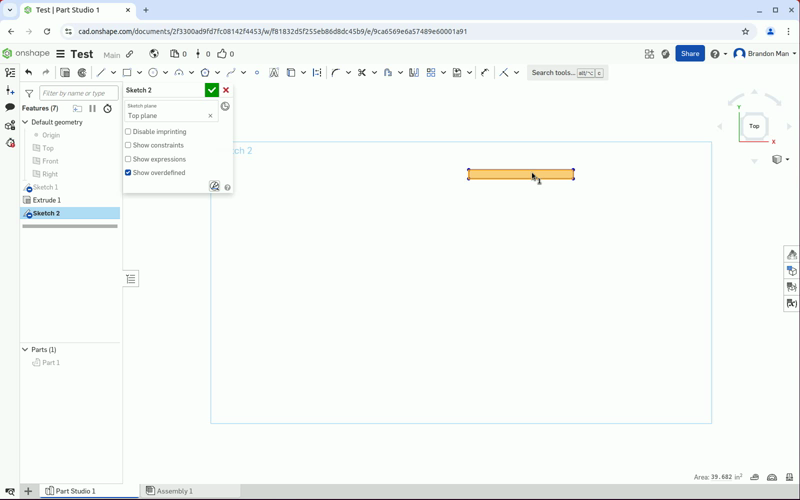
mouse_move(73, 352)
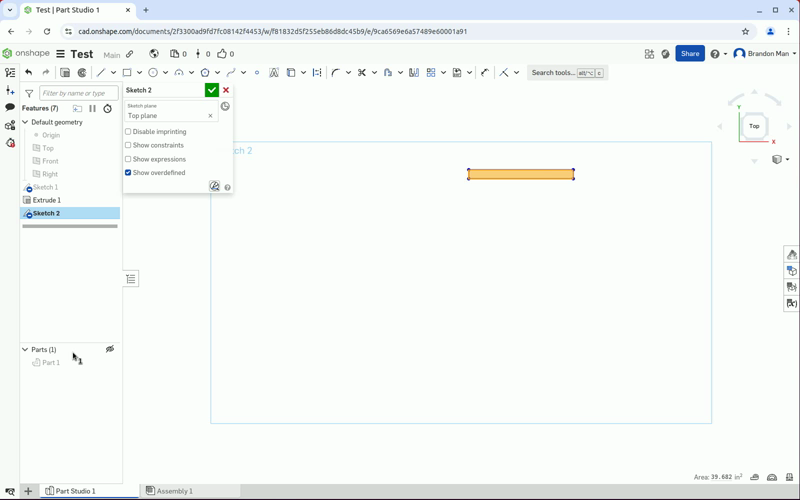
key(shift+y)
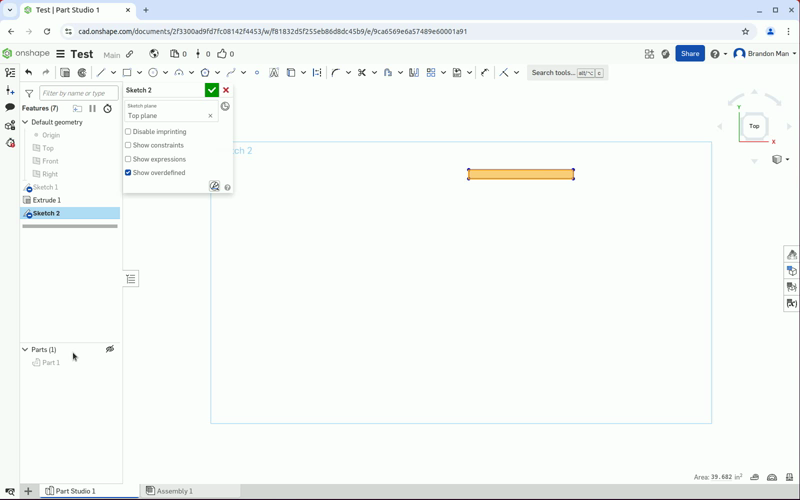
key(shift+e)
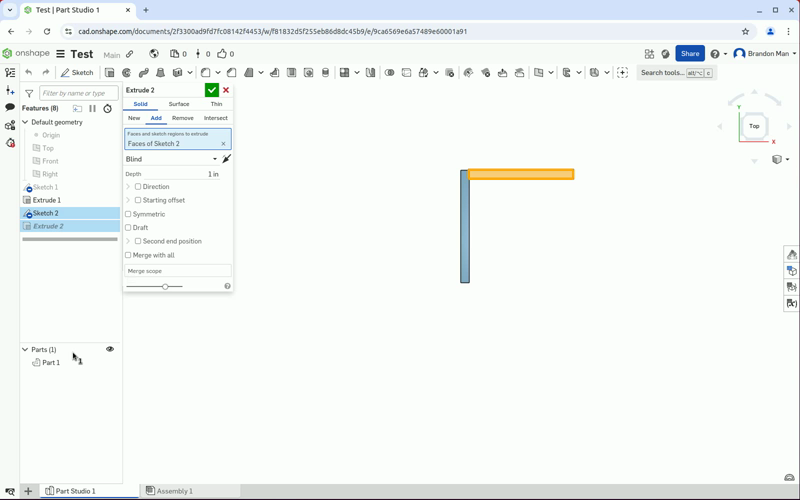
mouse_move(143, 106)
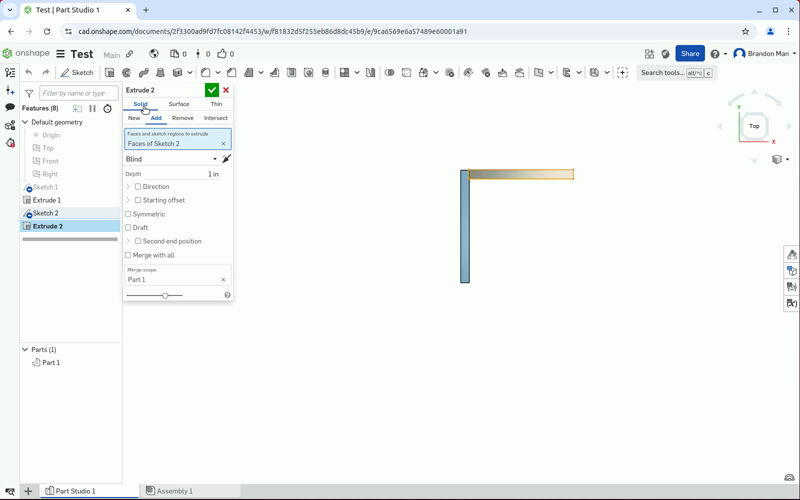
click(143, 106)
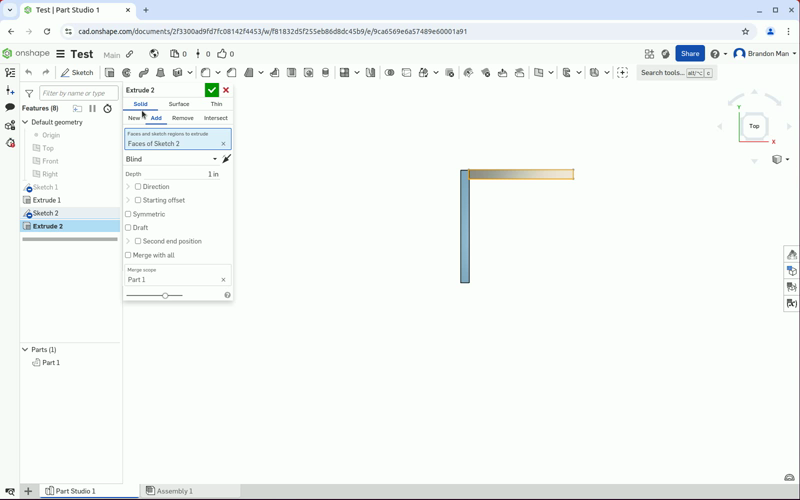
mouse_move(137, 120)
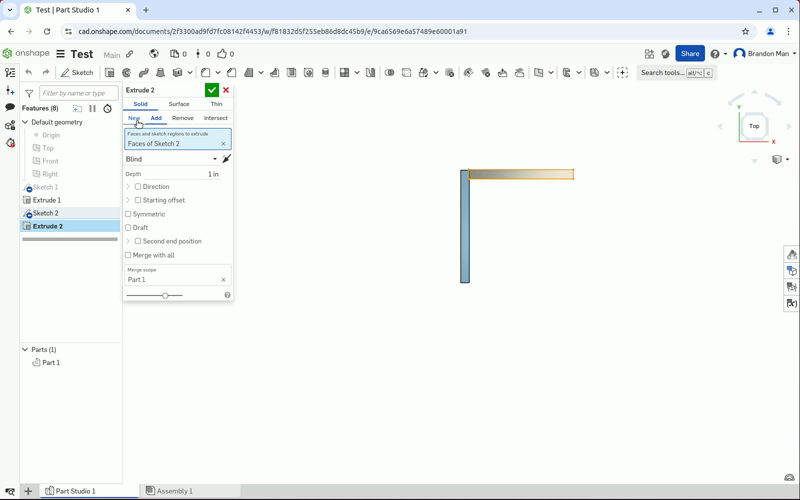
click(137, 120)
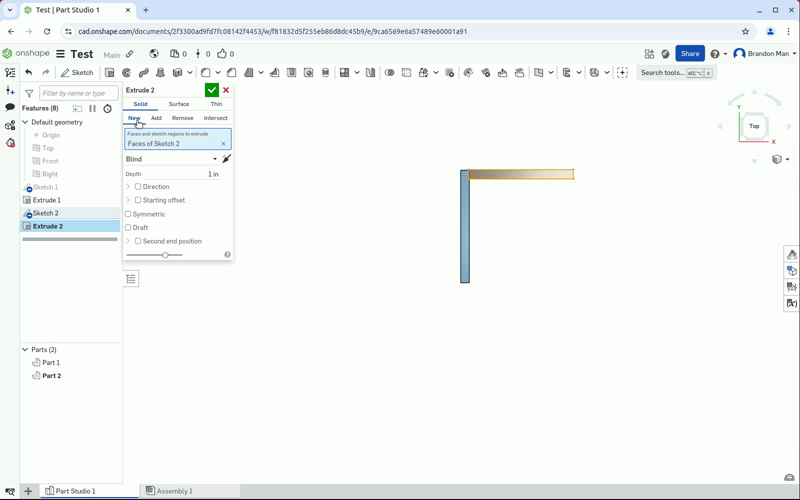
key(tab, 4)
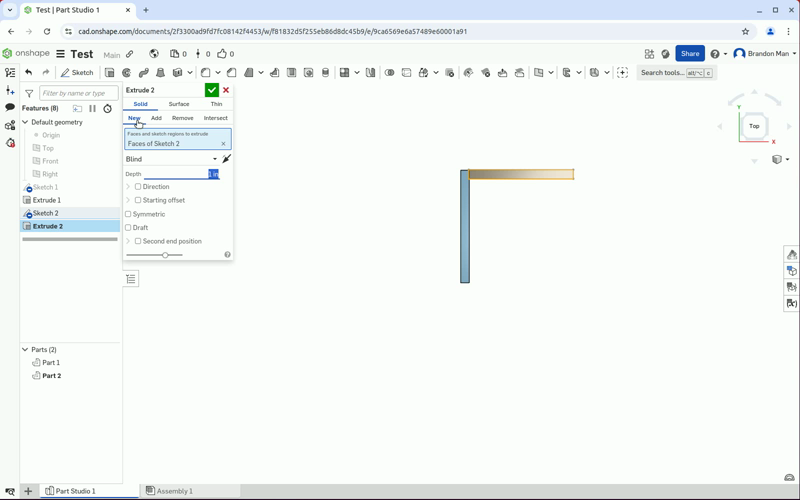
text(5.777)
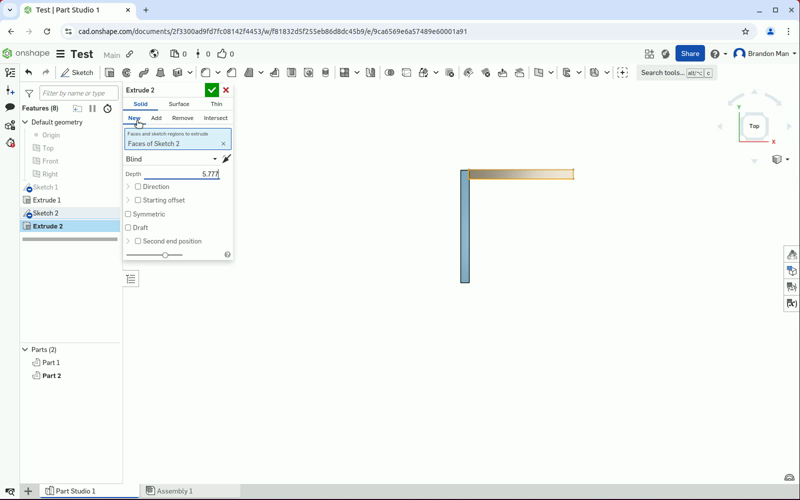
key(enter)
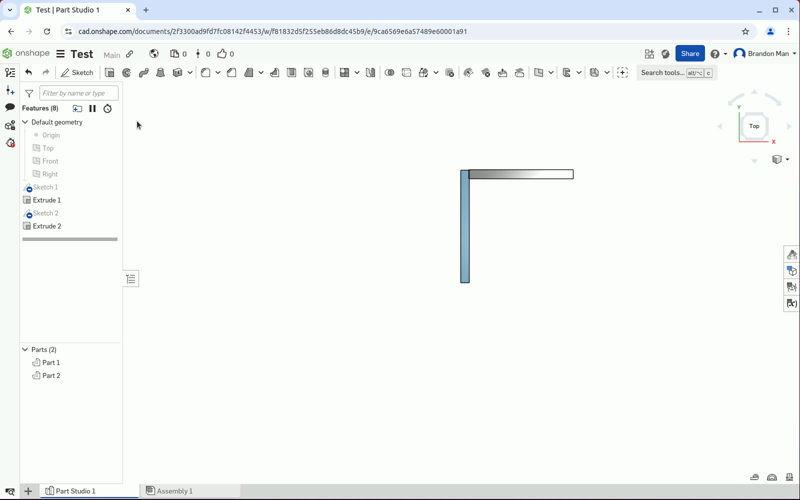
key(shift+h)
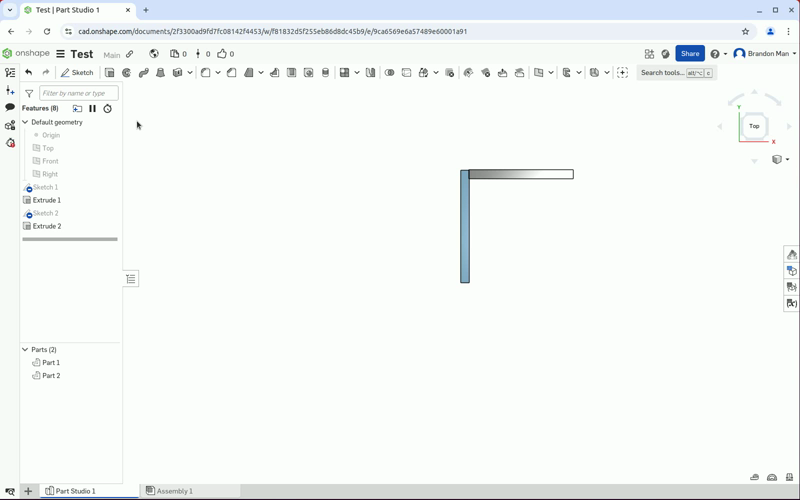
key(shift+h)
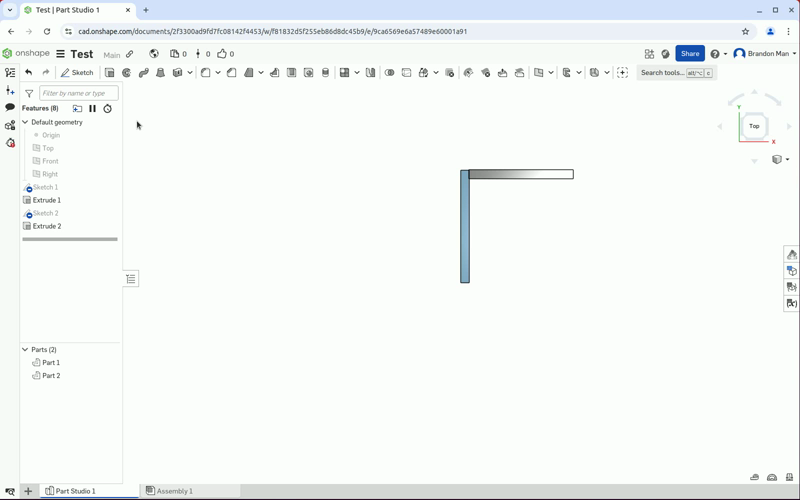
mouse_move(73, 189)
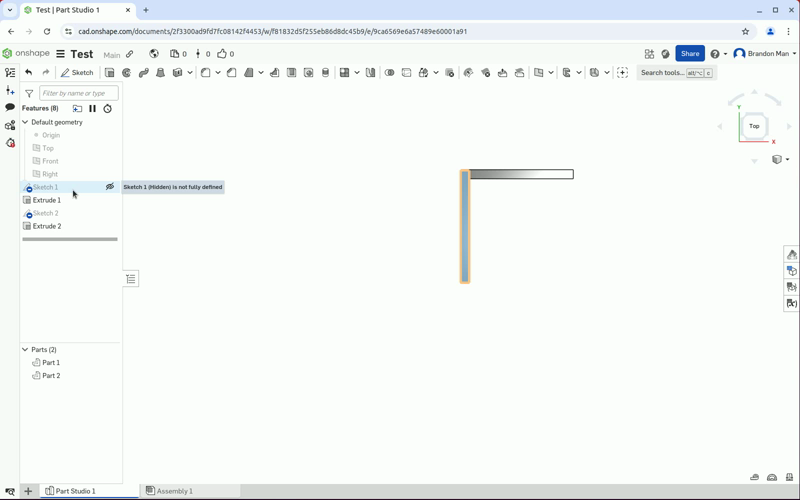
click(73, 189)
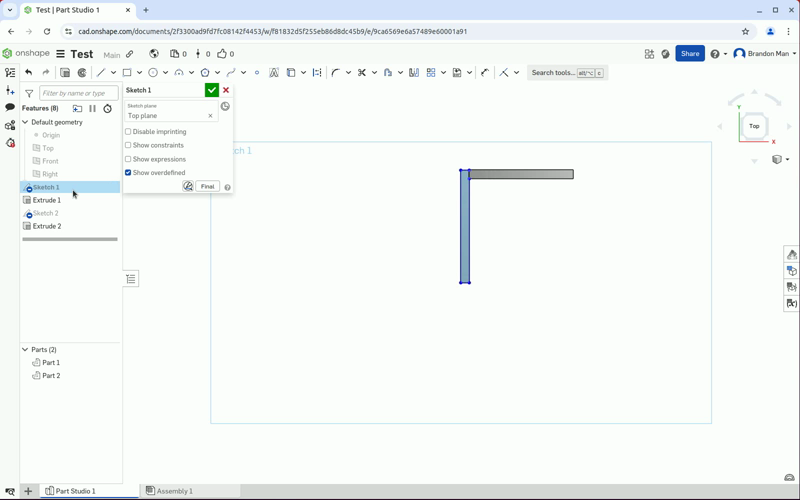
mouse_move(229, 92)
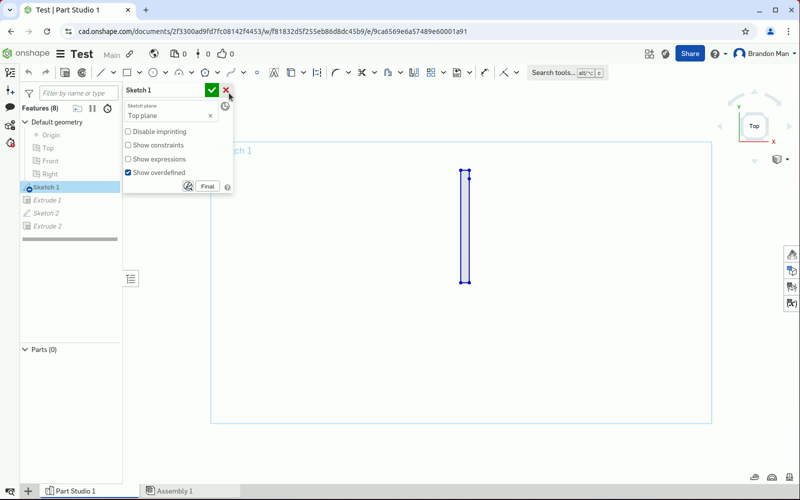
click(229, 92)
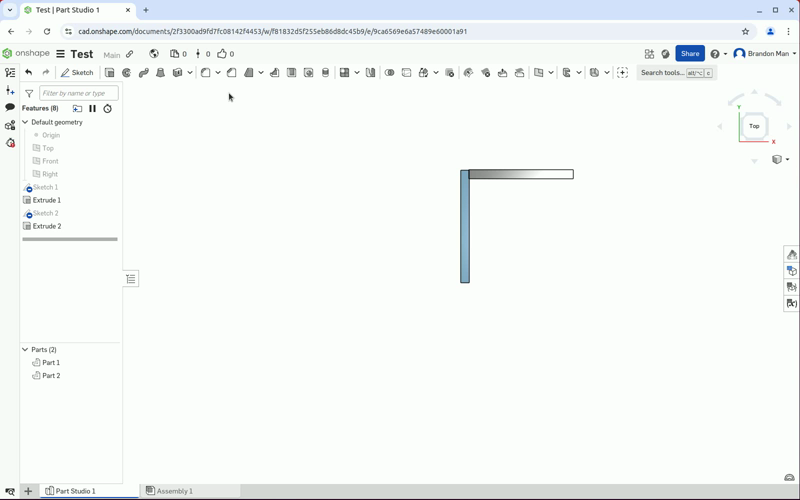
mouse_move(541, 75)
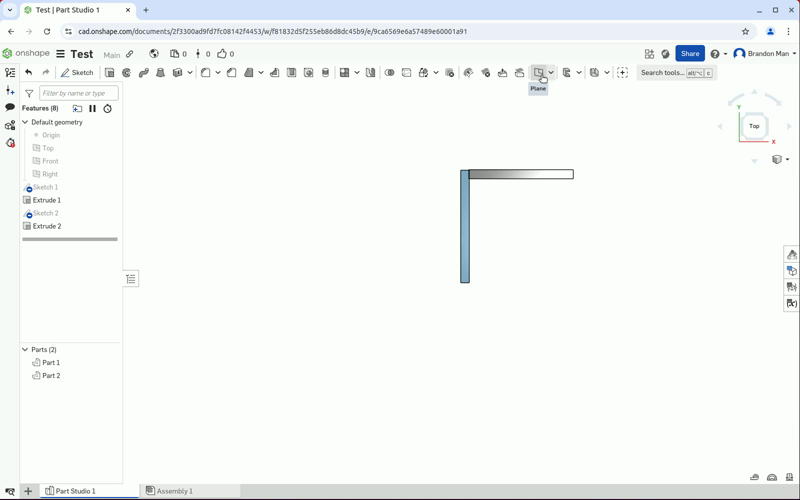
click(541, 75)
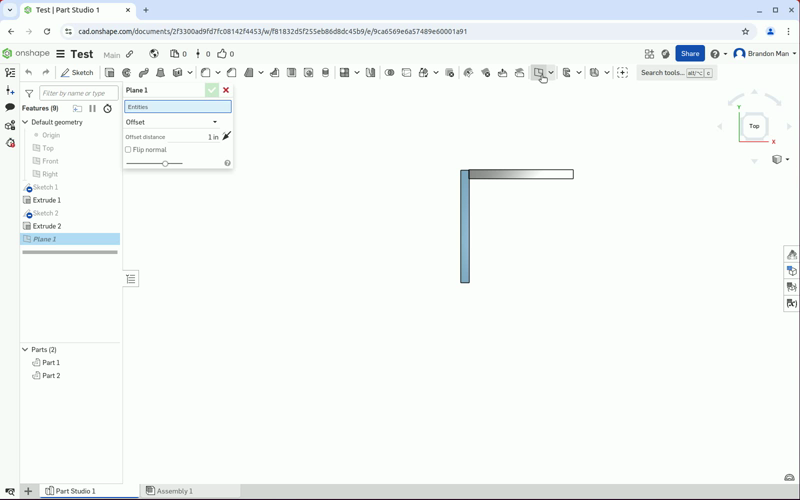
mouse_move(73, 150)
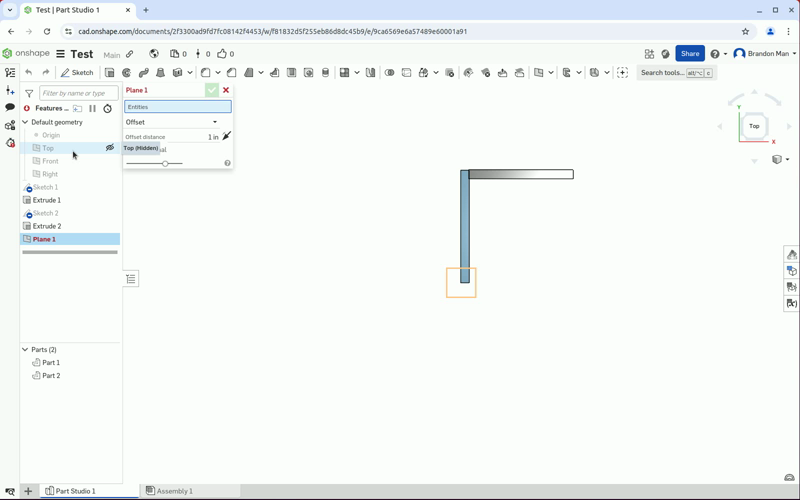
click(73, 150)
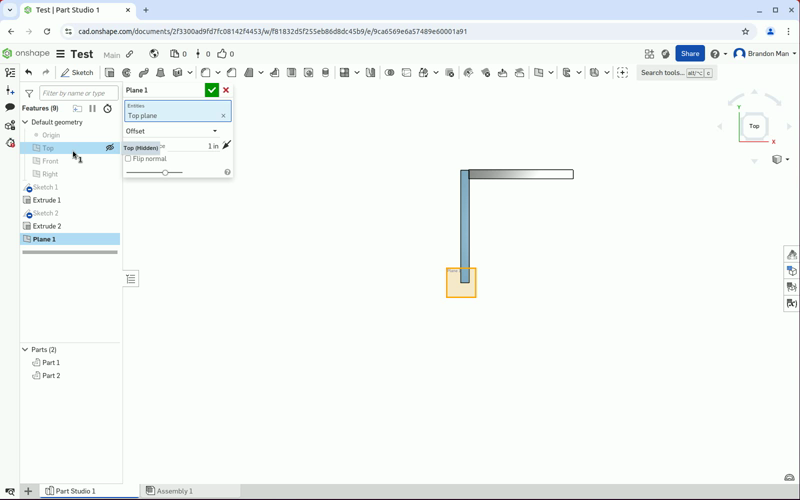
key(tab, 2)
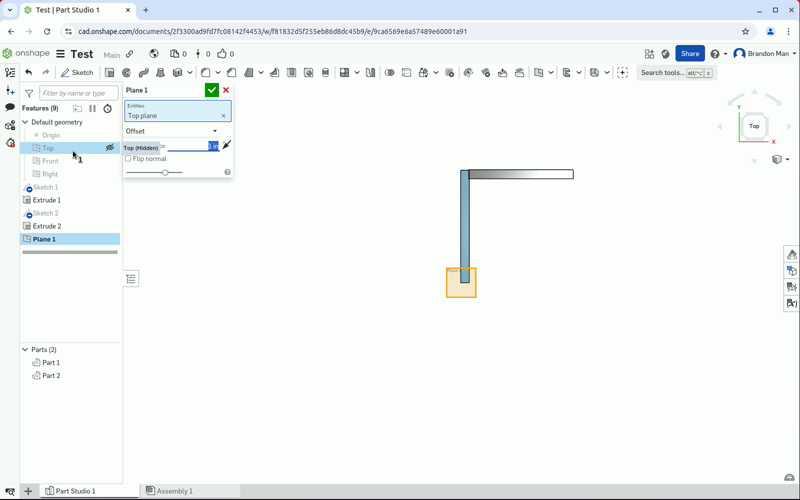
text(5.792)
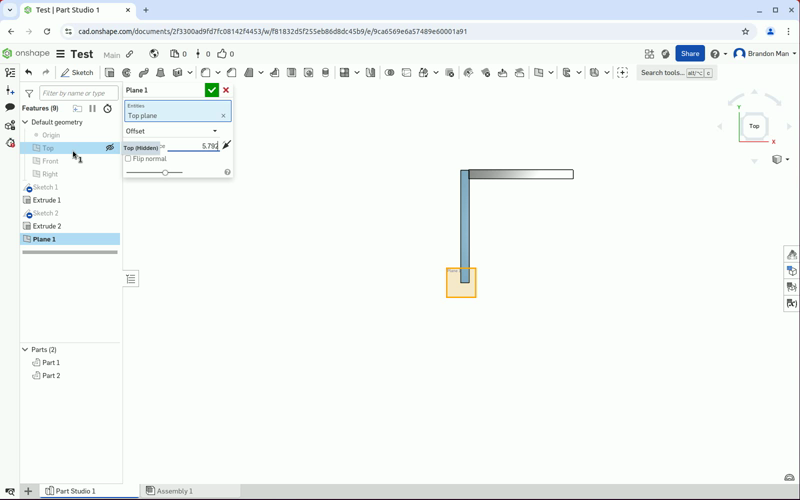
key(enter, 2)
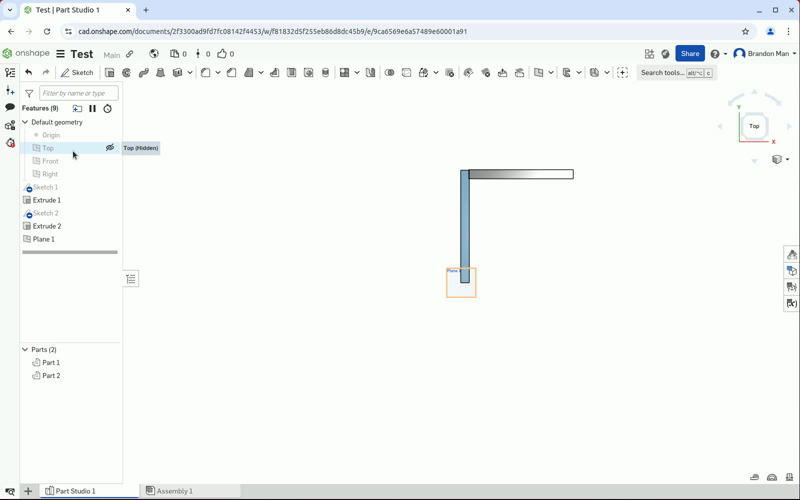
key(shift+s)
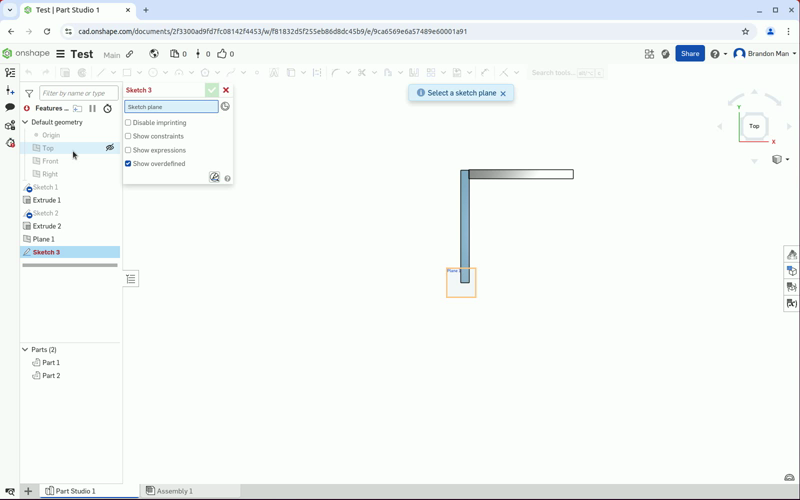
mouse_move(73, 241)
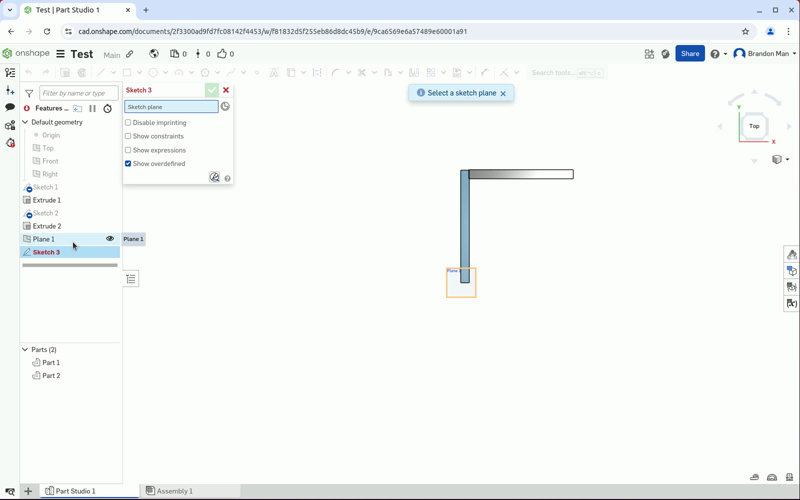
click(73, 241)
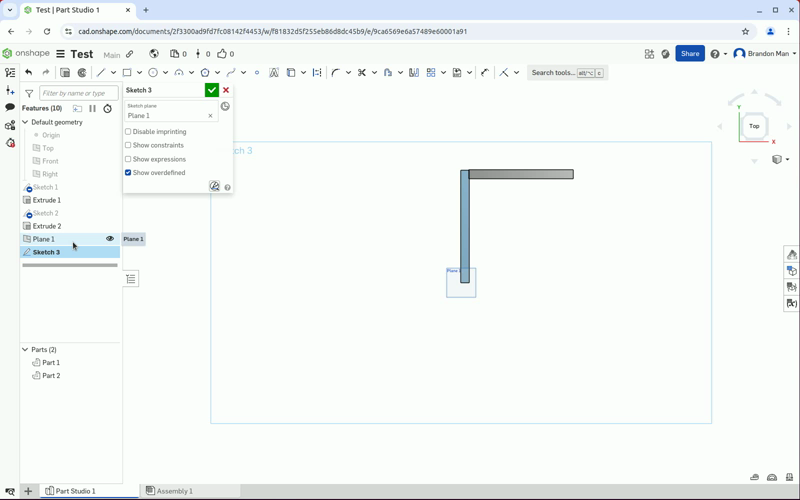
mouse_move(73, 352)
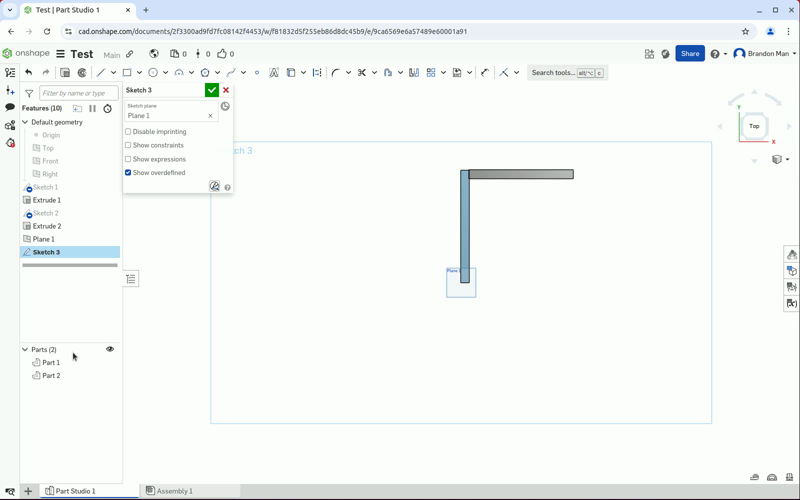
key(y)
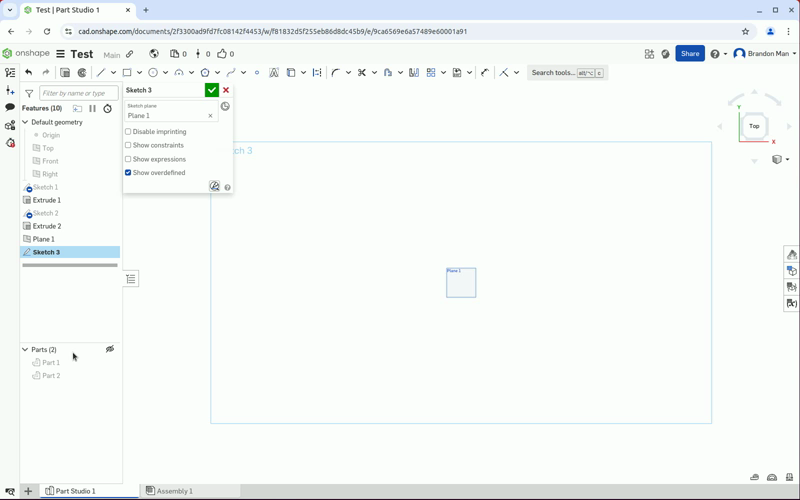
key(l)
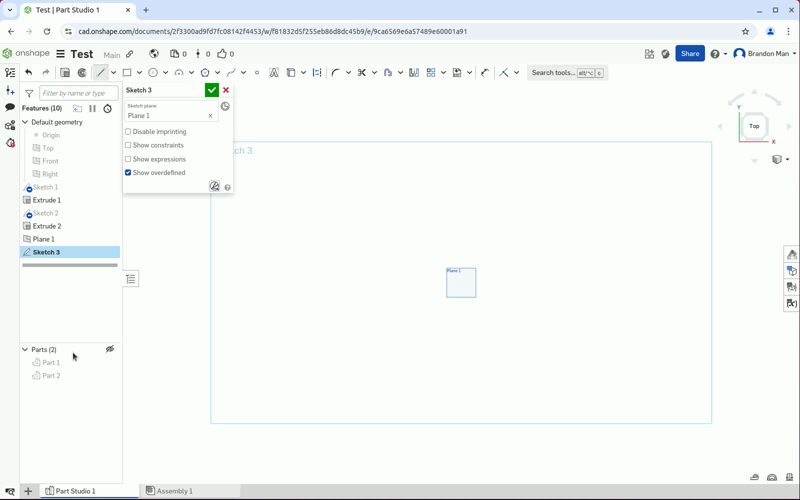
key_down(shift)
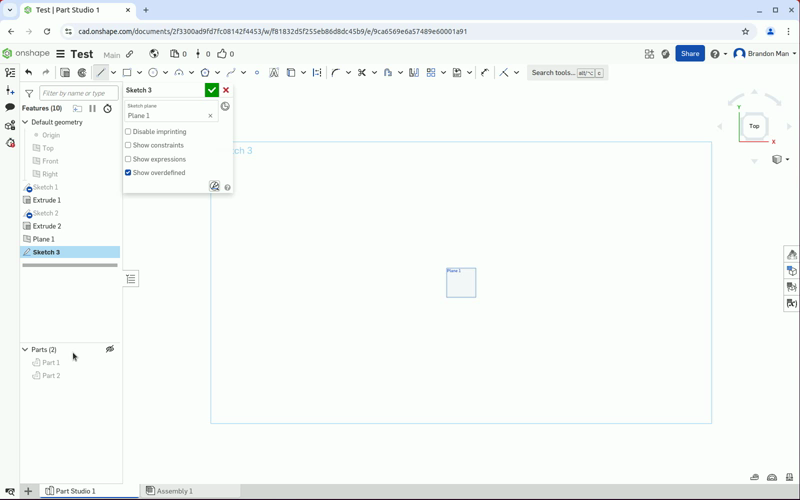
mouse_move(468, 271)
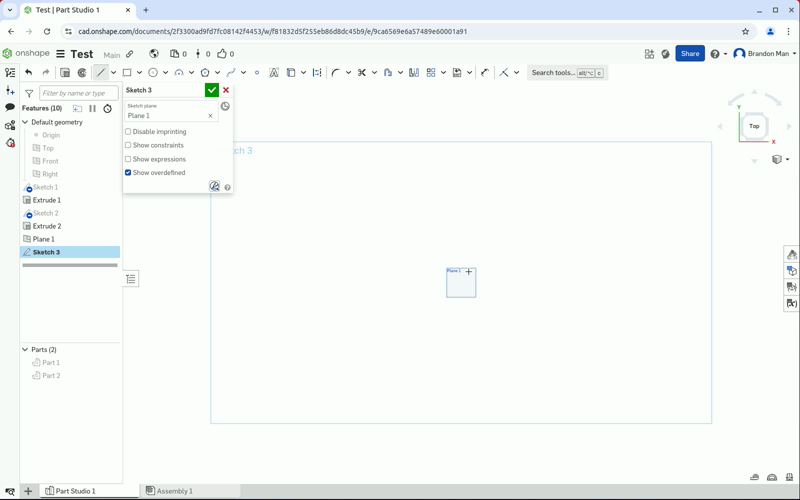
click(468, 271)
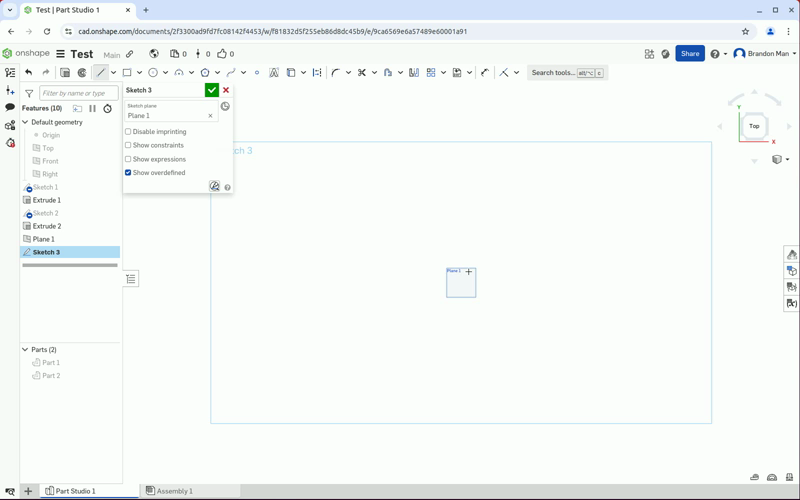
key_up(shift)
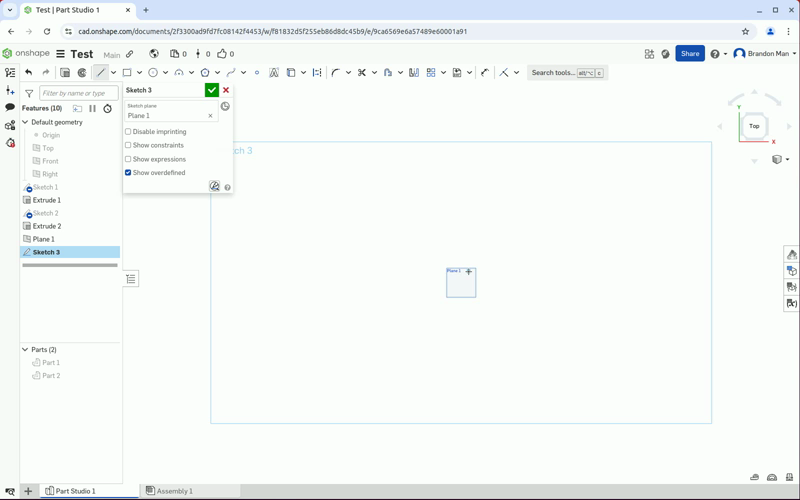
key_down(shift)
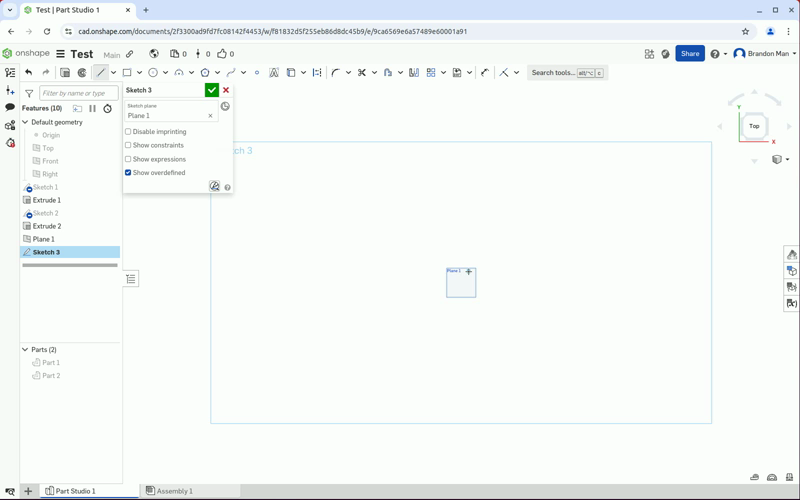
mouse_move(561, 178)
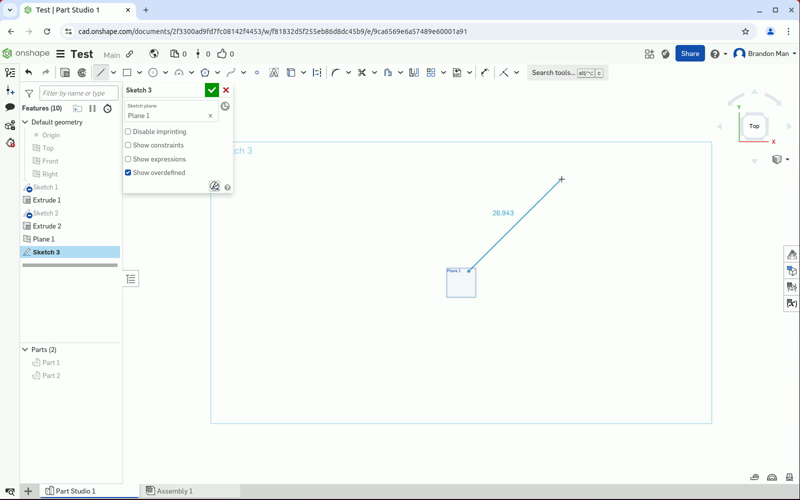
click(561, 178)
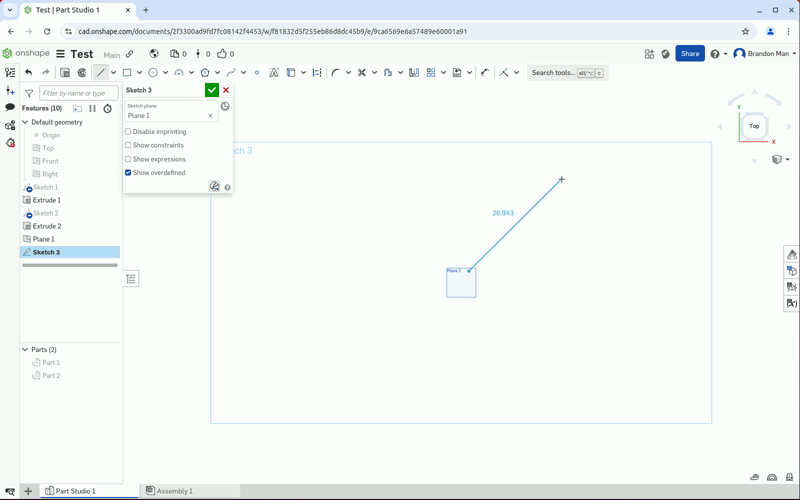
key_up(shift)
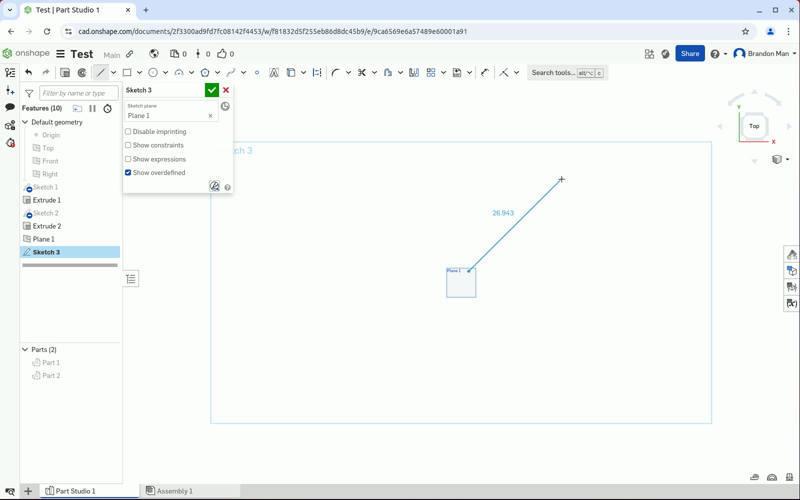
key_down(shift)
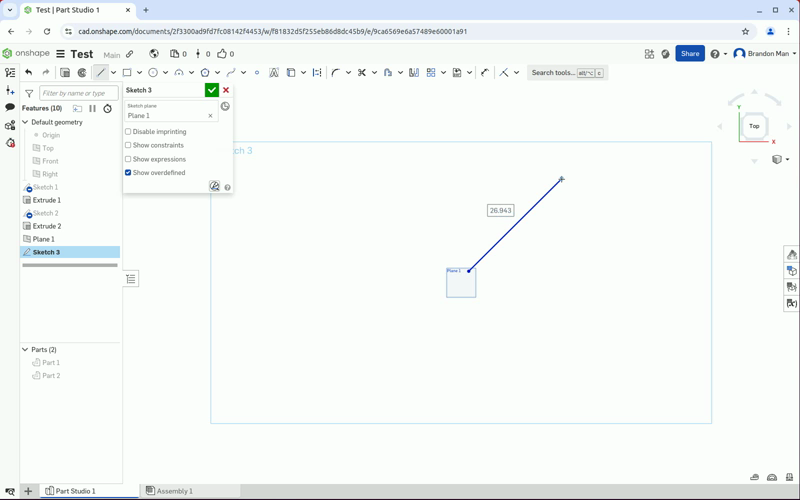
mouse_move(468, 178)
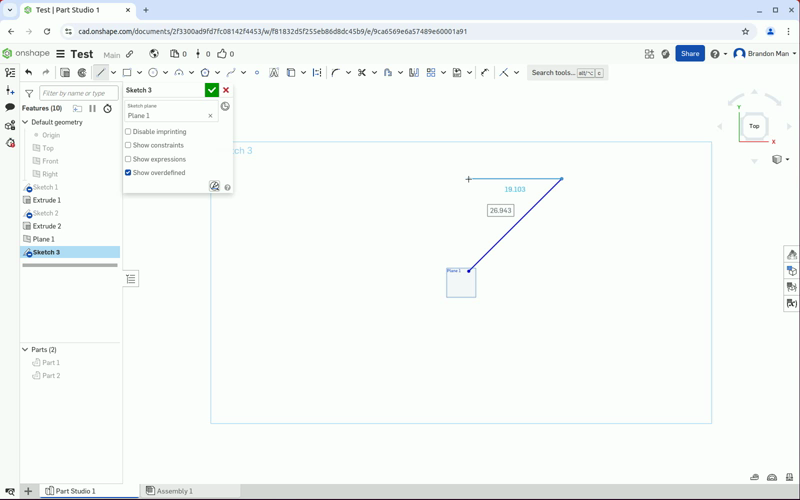
click(468, 178)
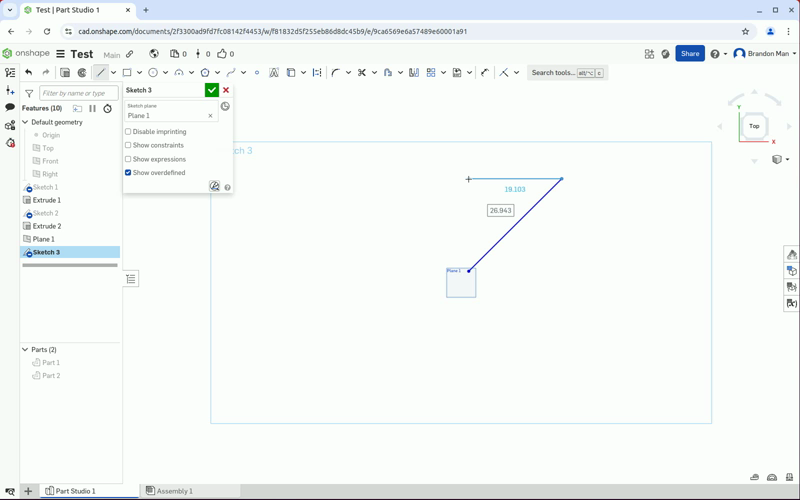
key_up(shift)
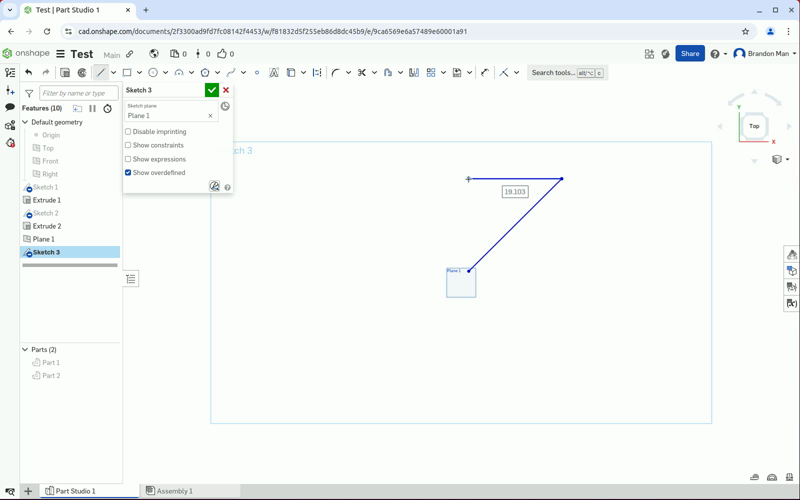
key_down(shift)
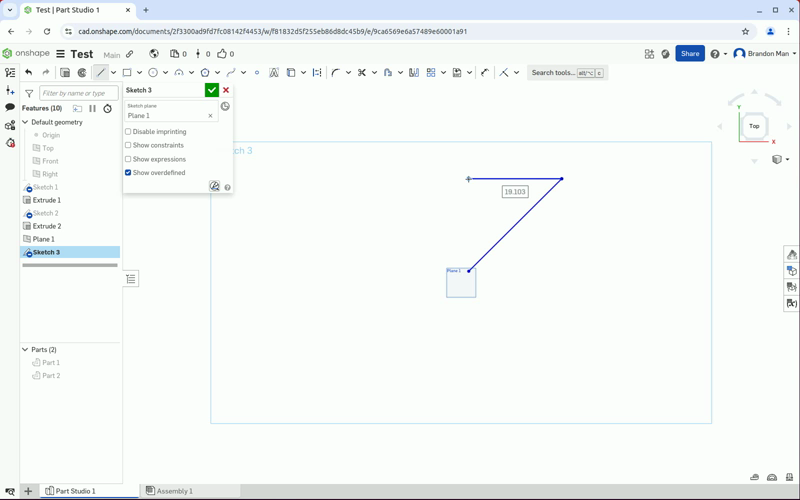
mouse_move(468, 271)
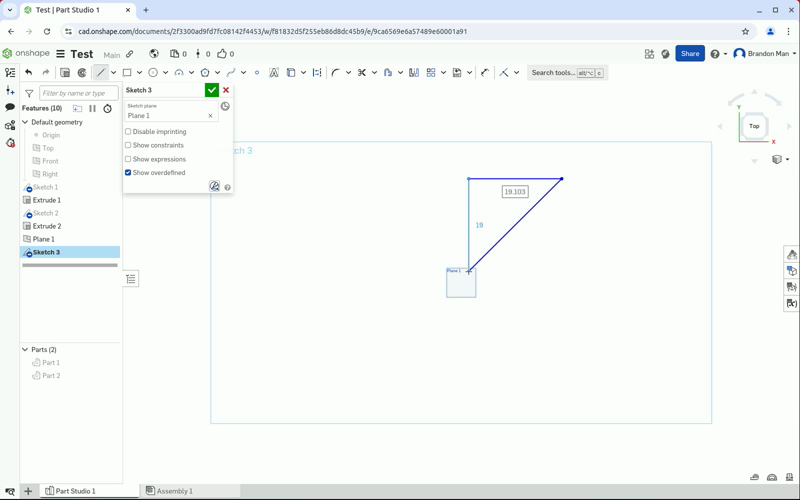
key_up(shift)
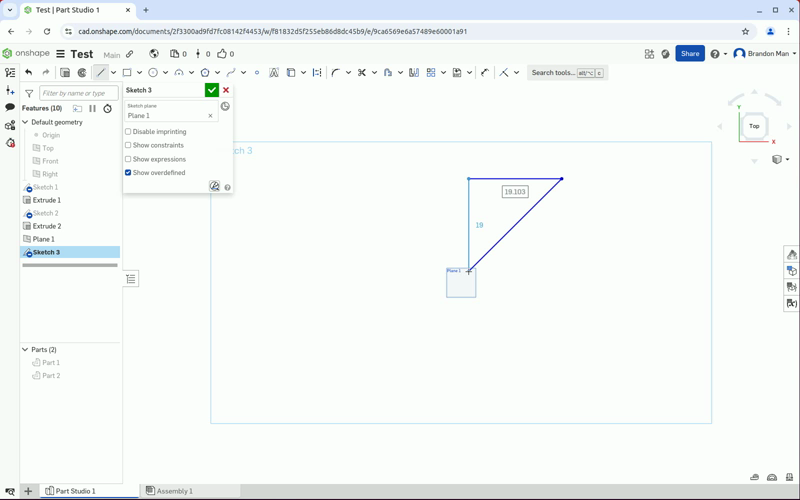
click(468, 271)
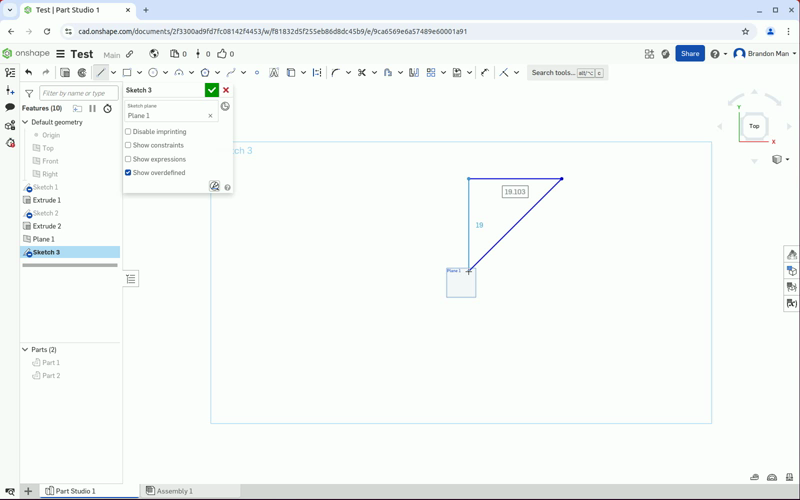
key(esc)
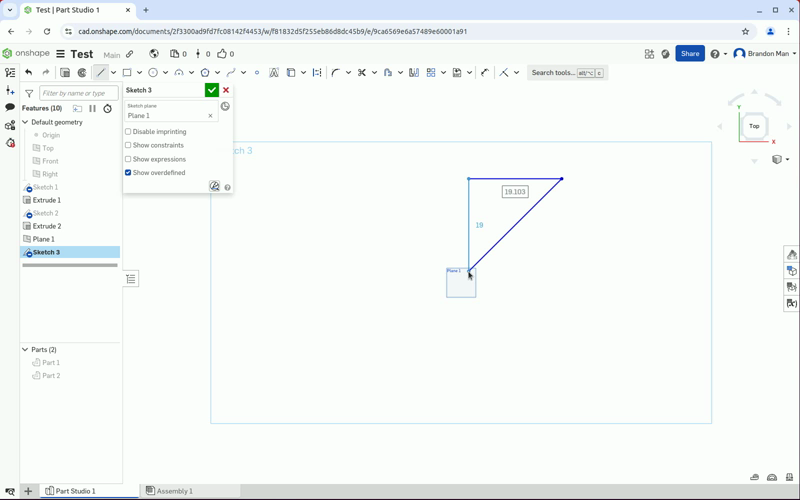
key(l)
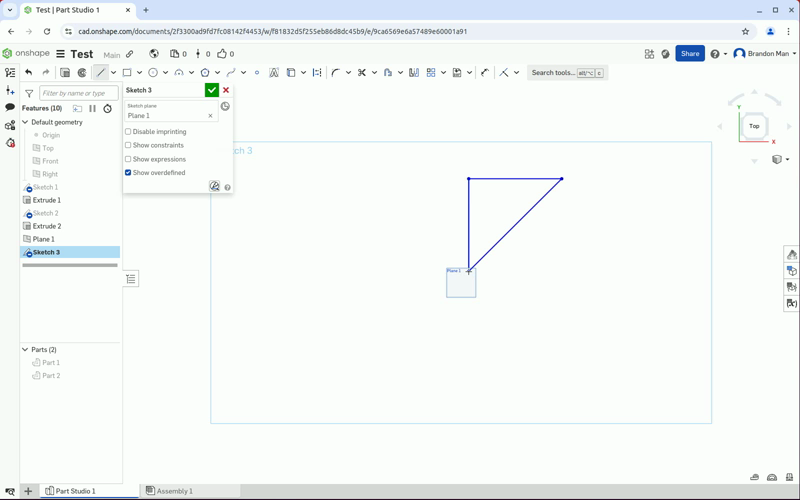
key_down(shift)
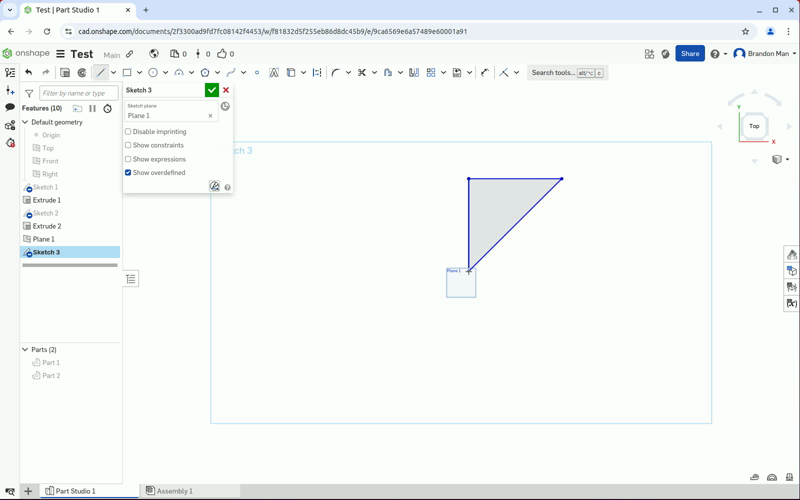
mouse_move(479, 245)
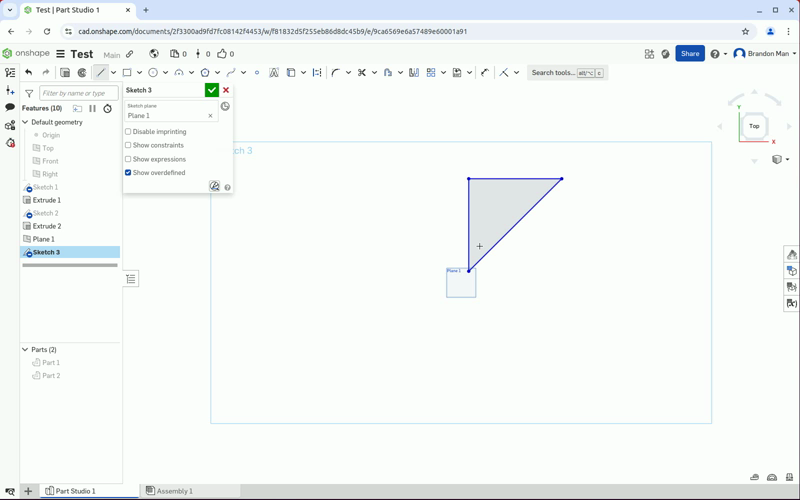
click(479, 245)
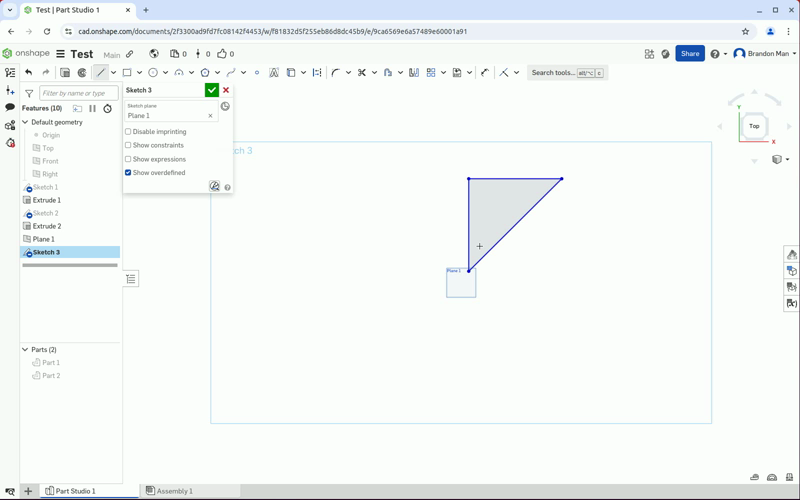
key_up(shift)
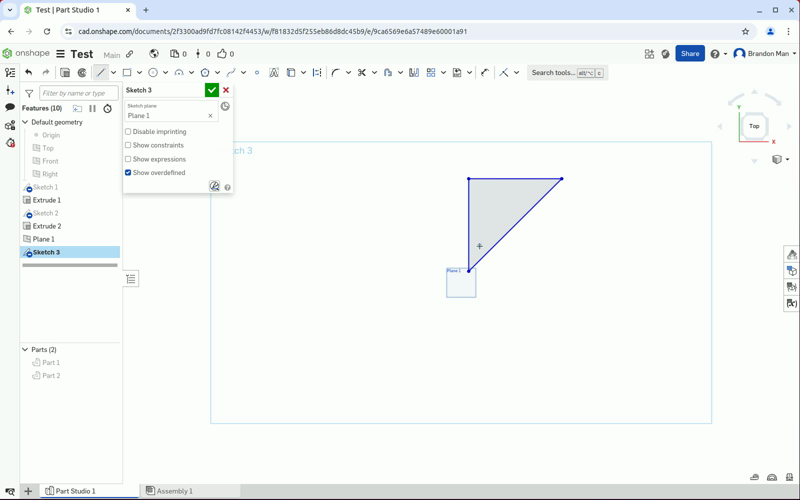
key_down(shift)
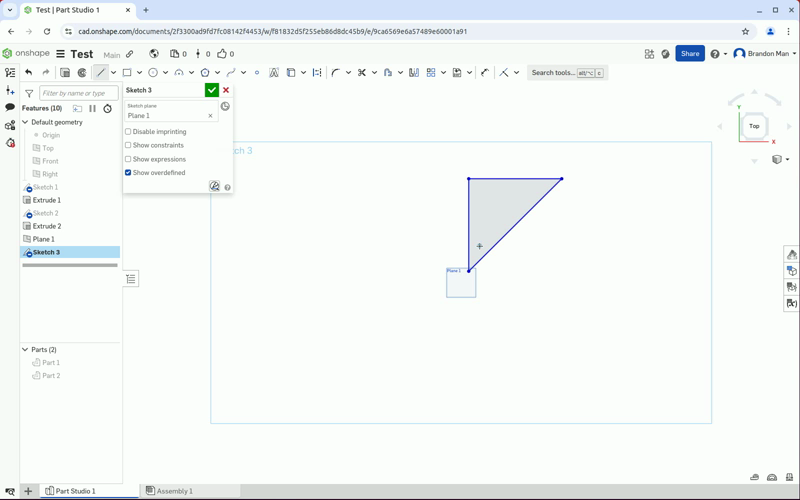
mouse_move(536, 189)
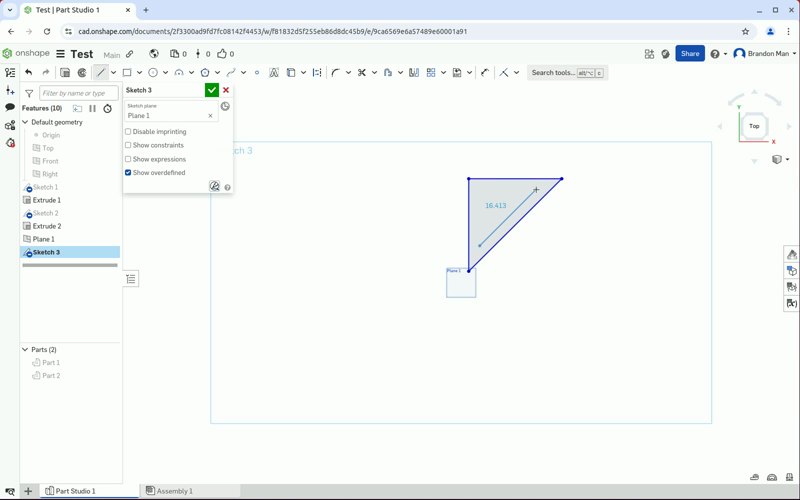
click(536, 189)
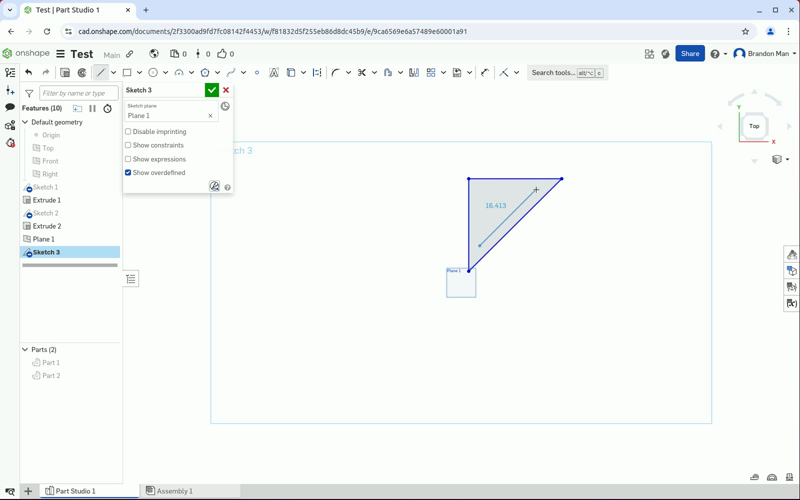
key_up(shift)
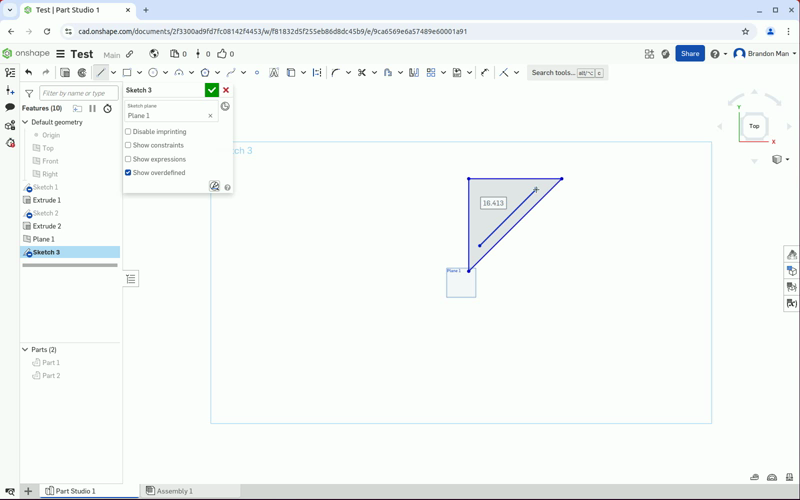
key_down(shift)
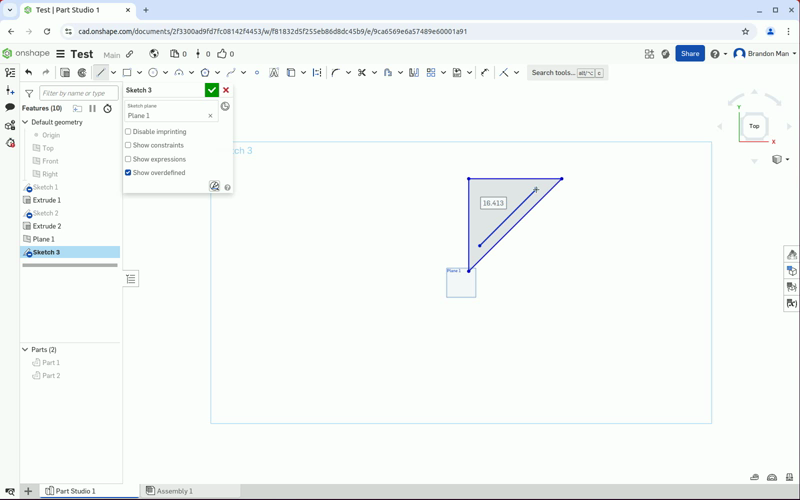
mouse_move(566, 189)
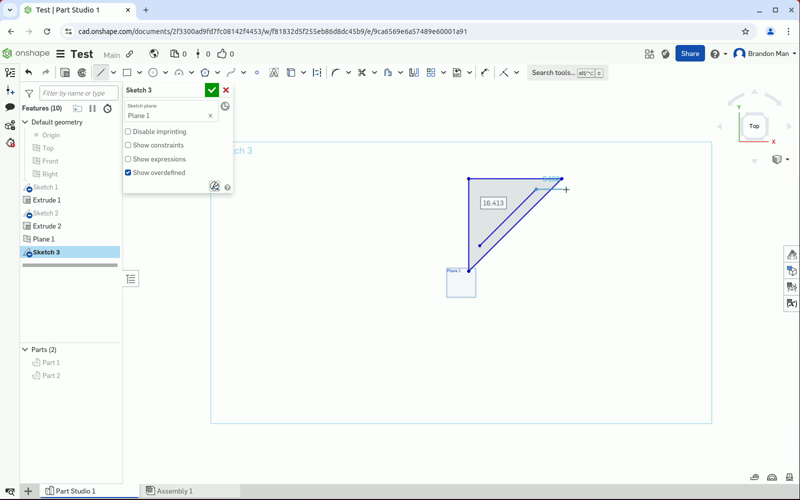
mouse_move(479, 189)
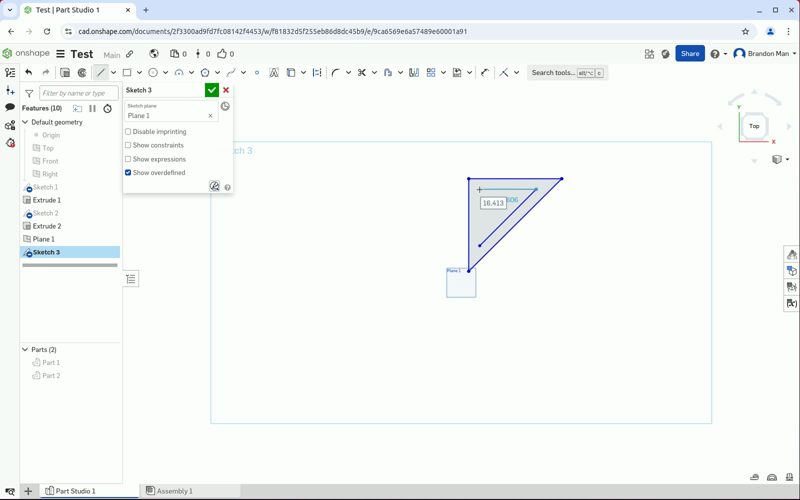
click(479, 189)
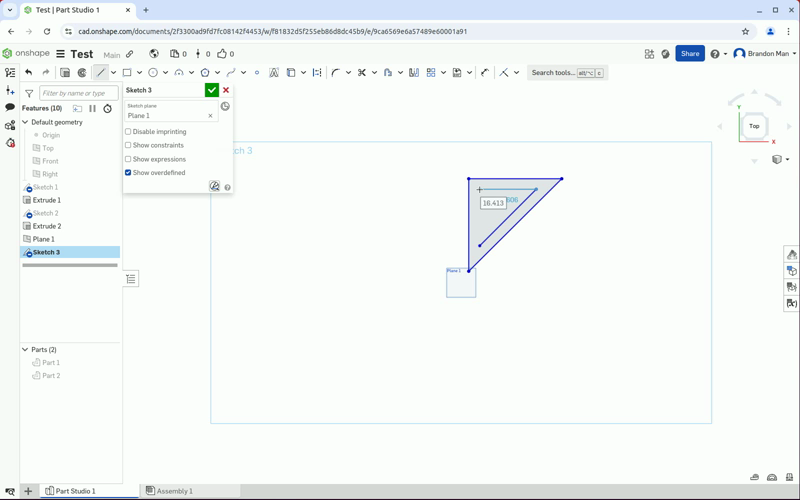
key_up(shift)
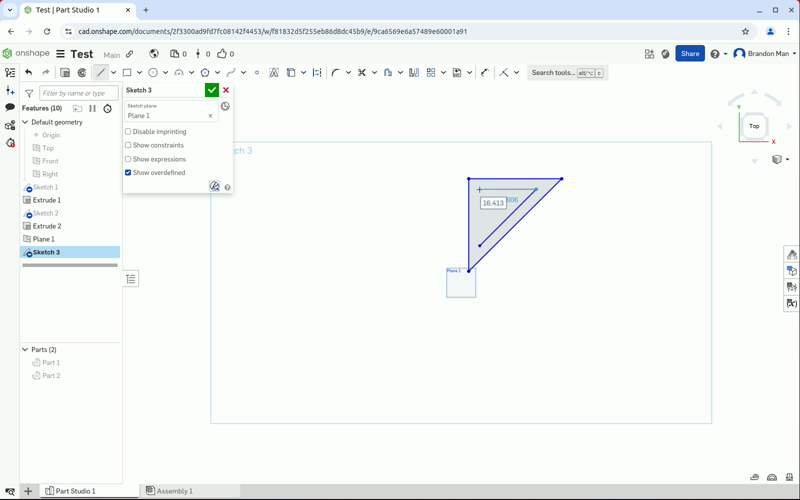
mouse_move(509, 189)
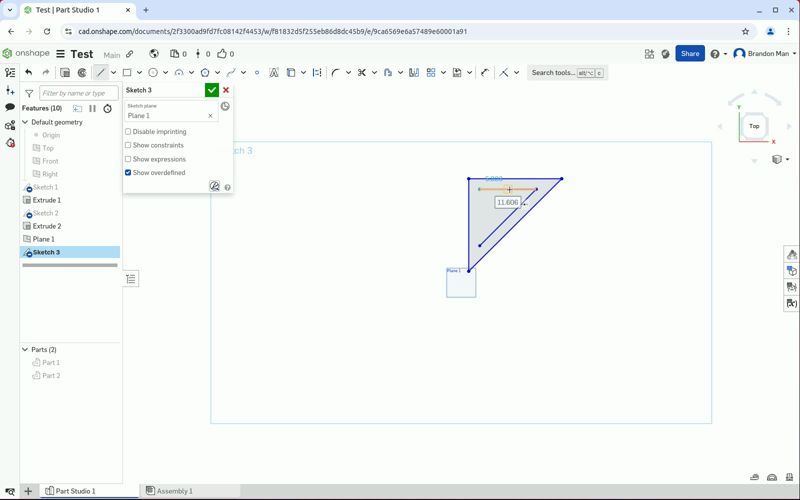
key_down(shift)
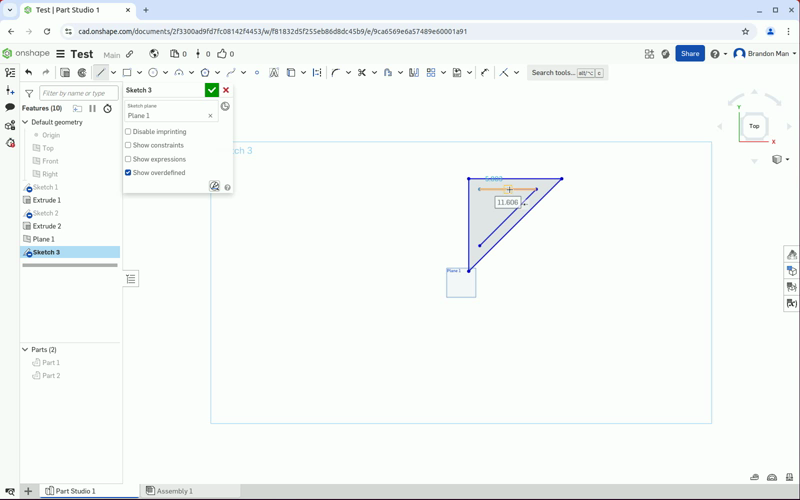
mouse_move(479, 245)
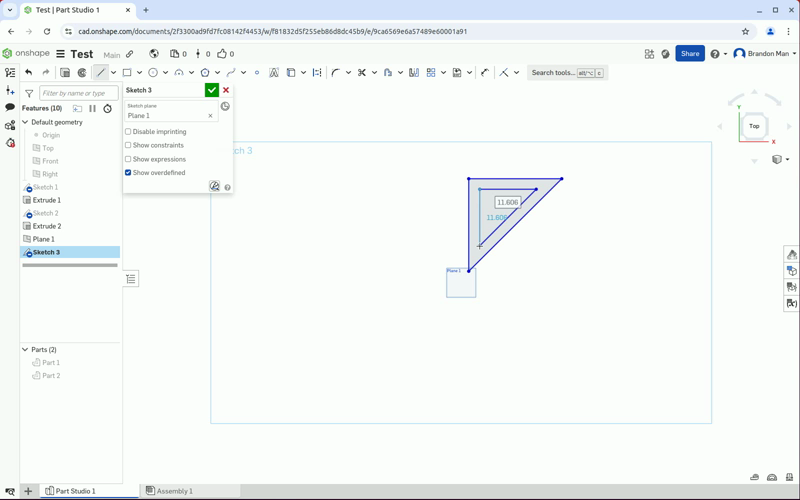
key_up(shift)
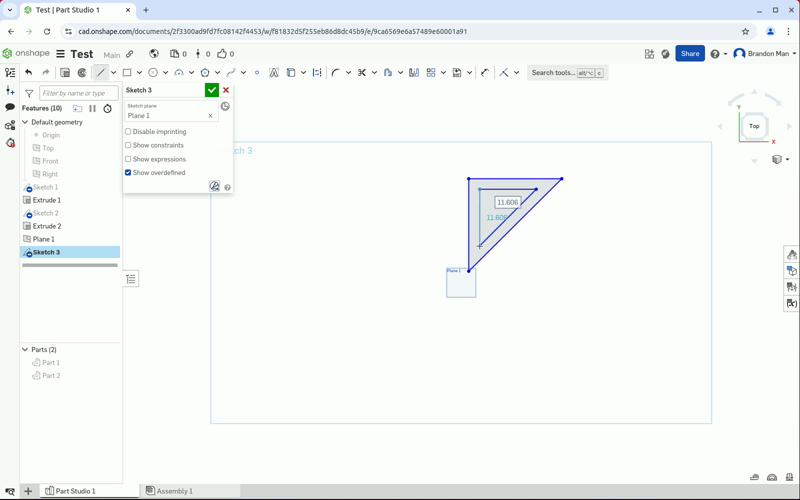
click(479, 245)
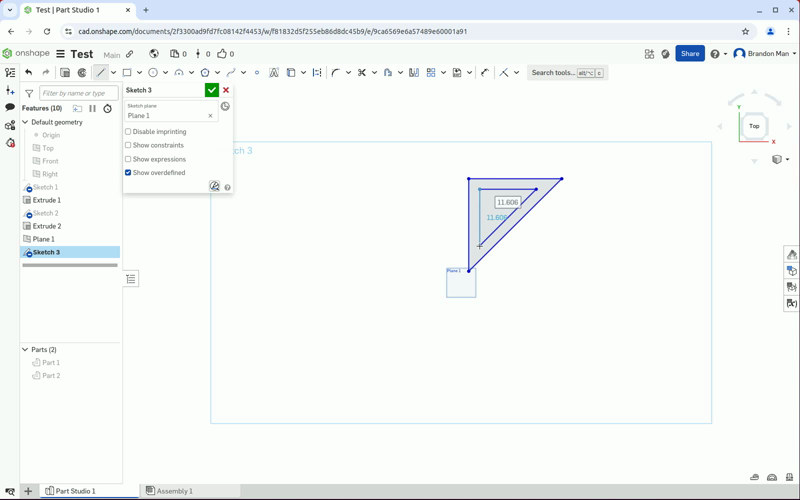
key(esc)
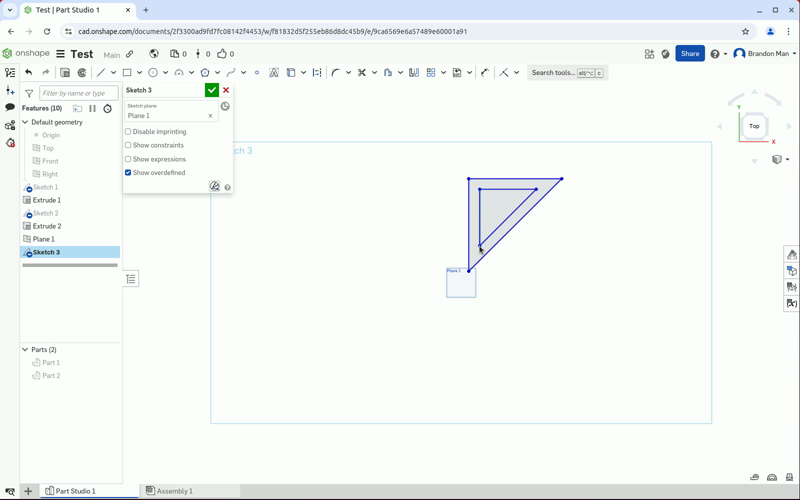
mouse_move(511, 181)
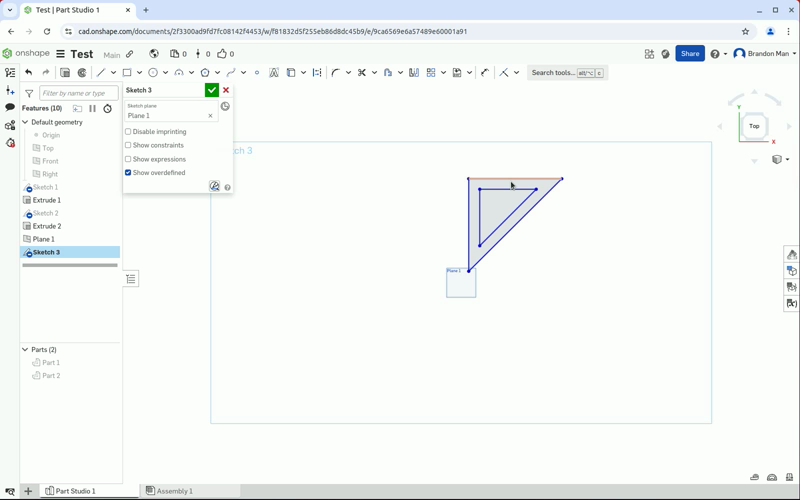
click(511, 181)
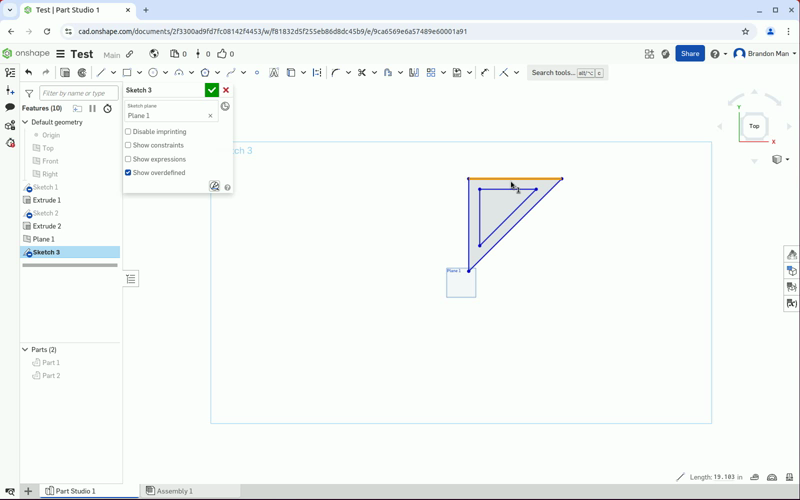
mouse_move(73, 352)
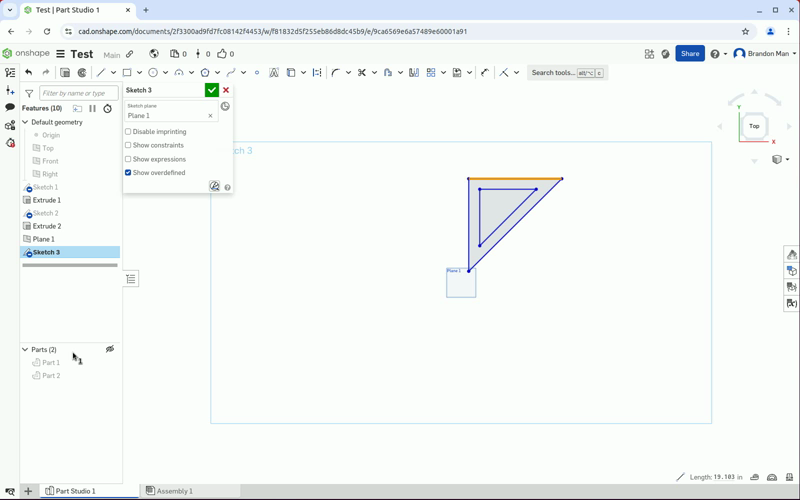
key(shift+y)
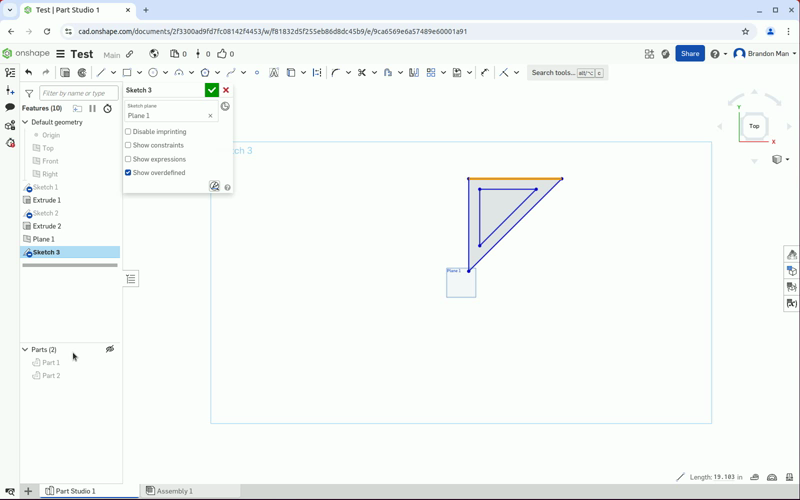
key(shift+e)
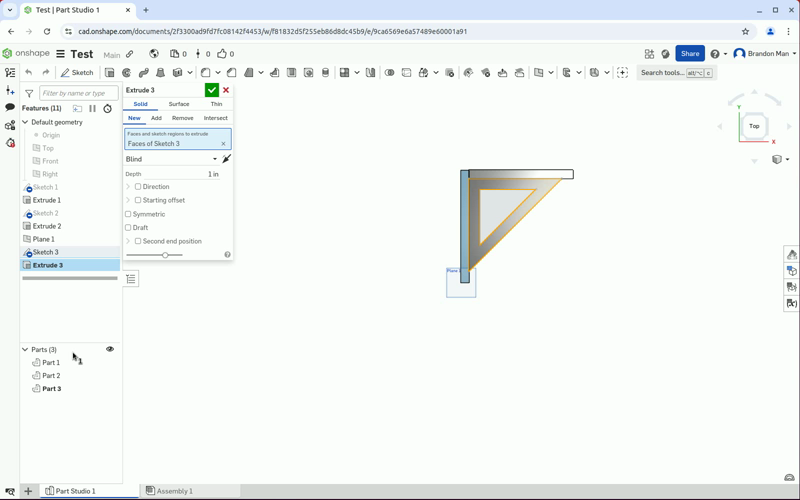
mouse_move(143, 106)
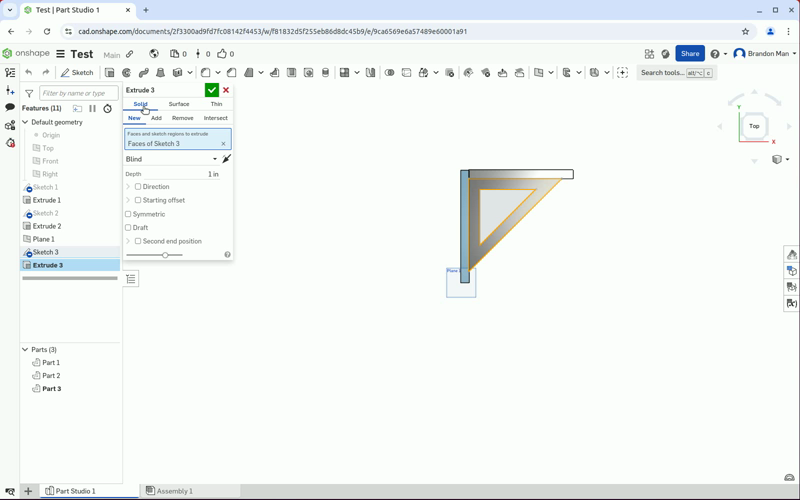
click(143, 106)
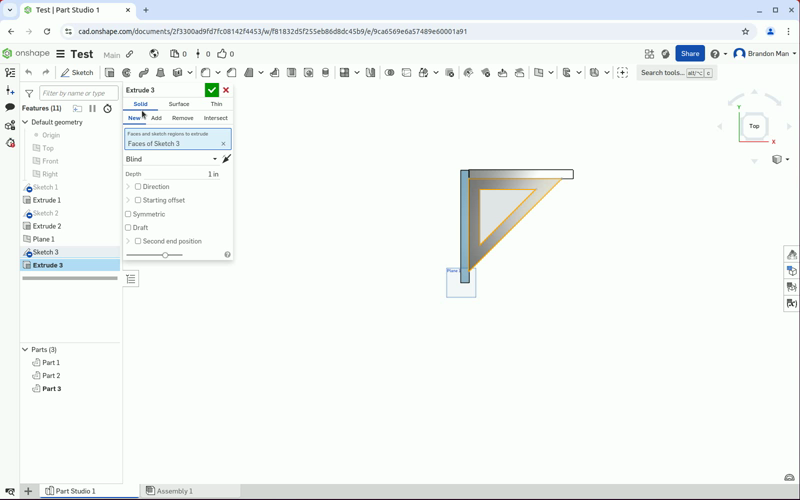
mouse_move(137, 120)
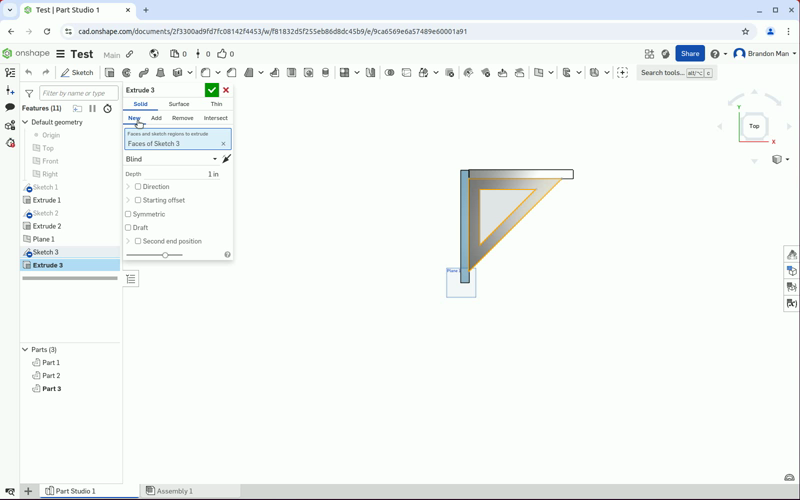
click(137, 120)
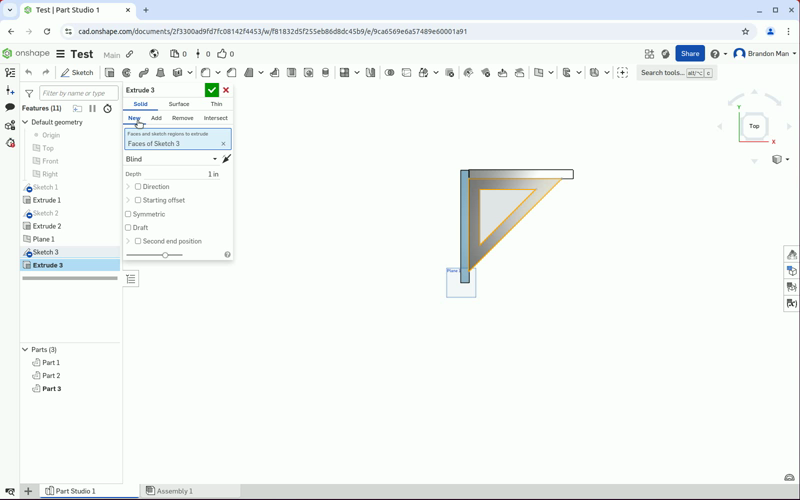
key(tab, 4)
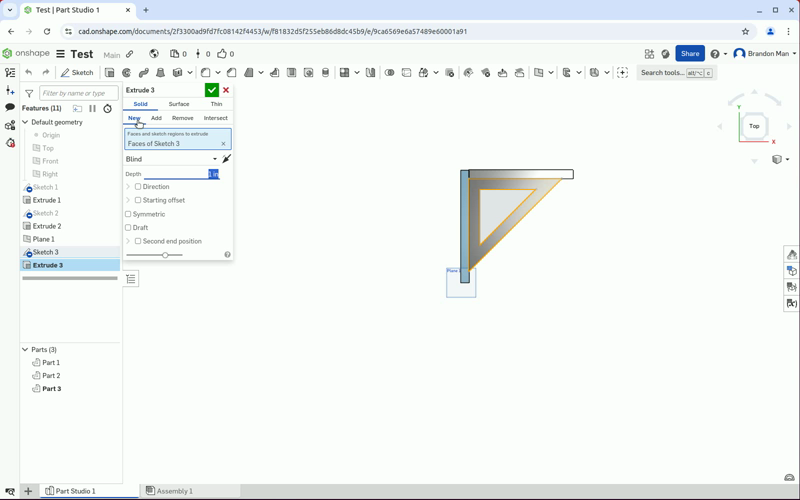
text(-2.407)
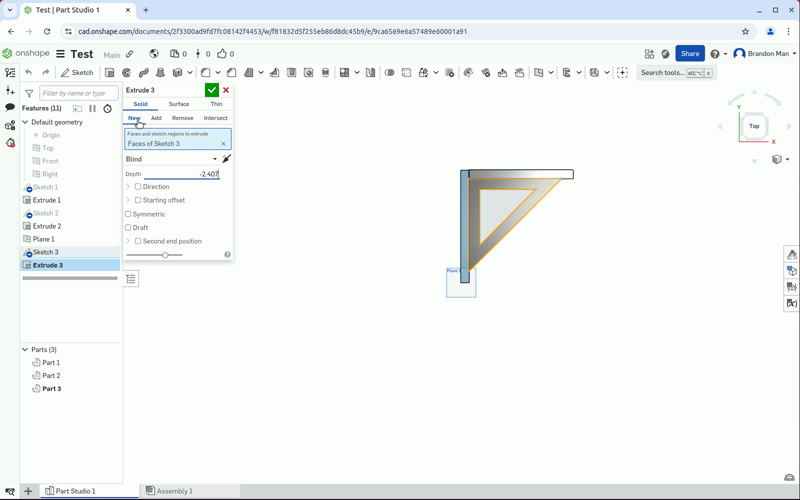
key(enter)
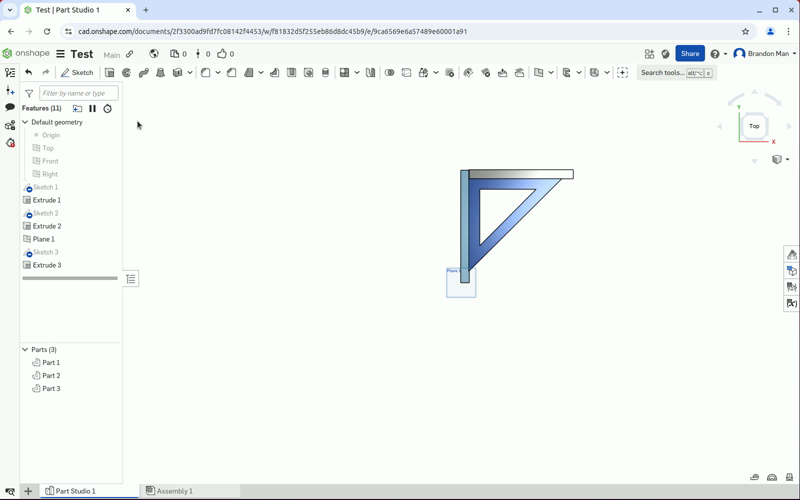
key(shift+h)
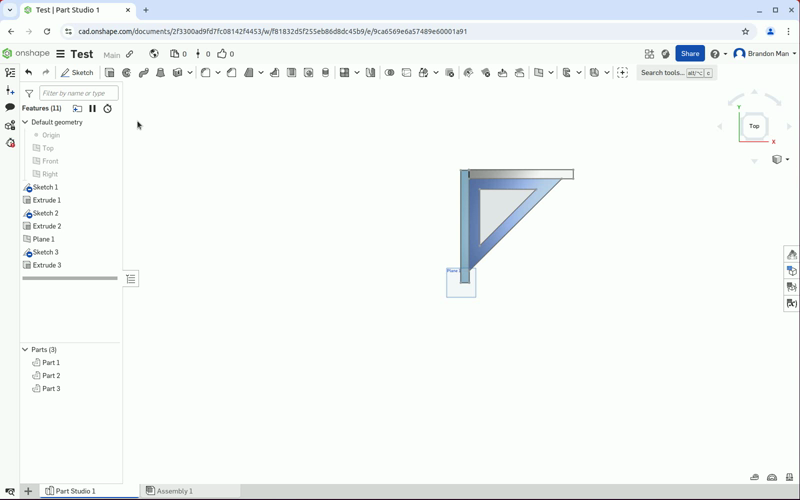
key(shift+h)
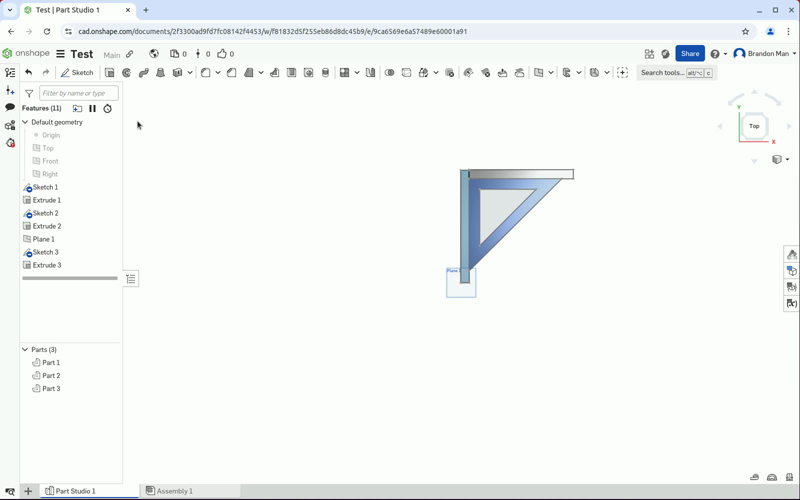
key(shift+7)
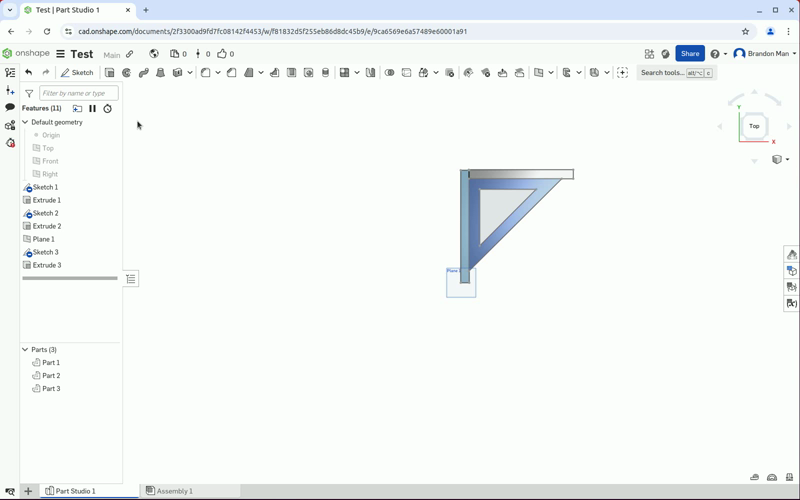
key(up, 3)
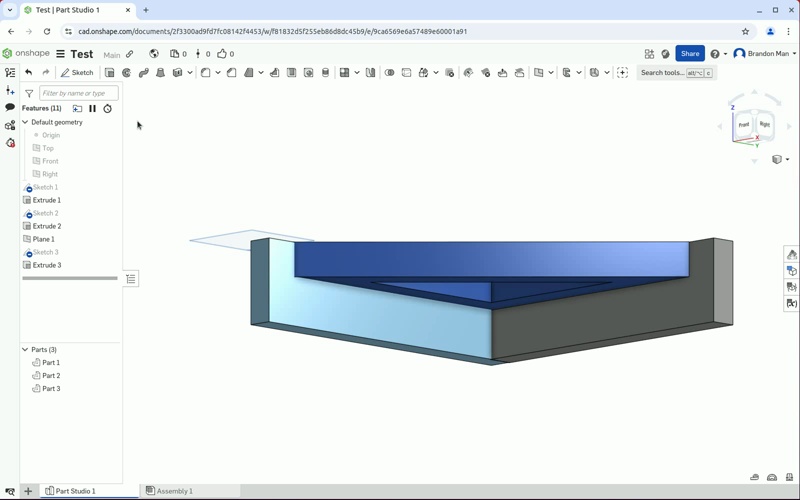
key(left, 3)
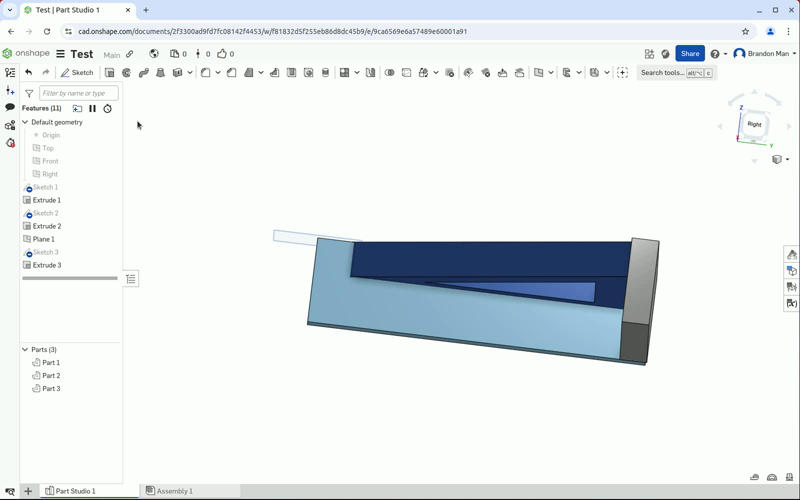
key(right, 3)
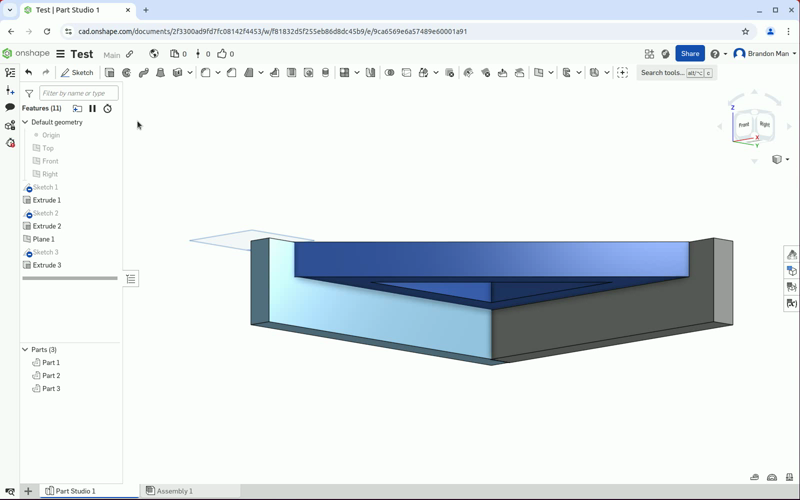
key(down, 3)
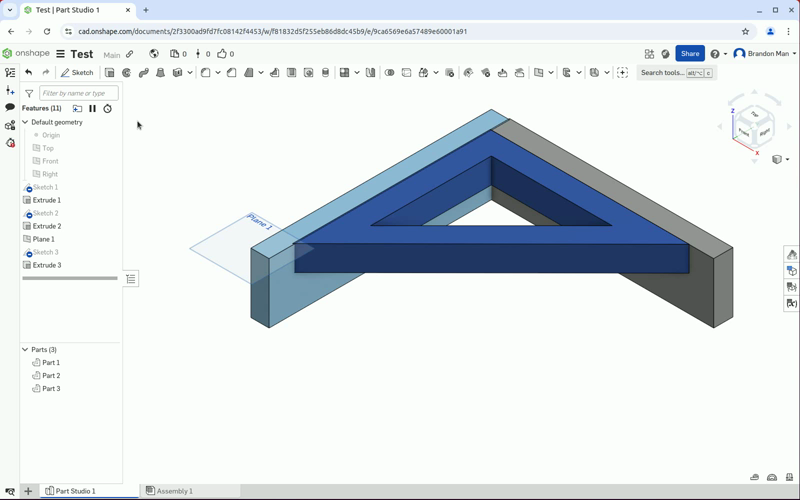
mouse_move(73, 189)
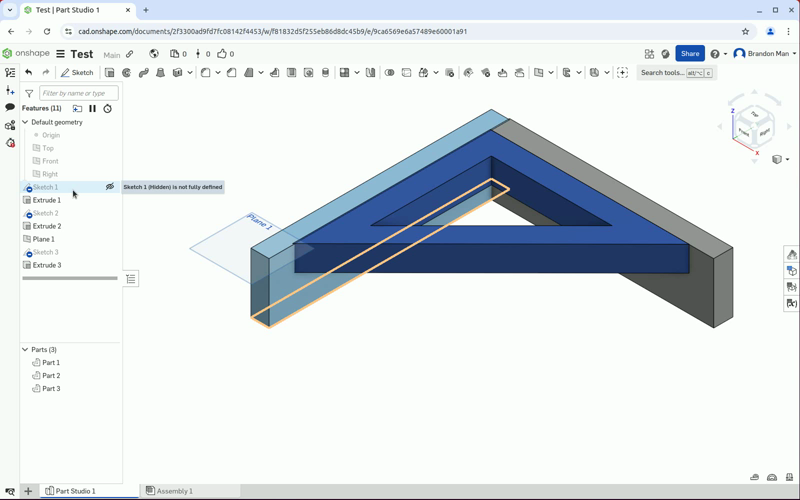
click(73, 189)